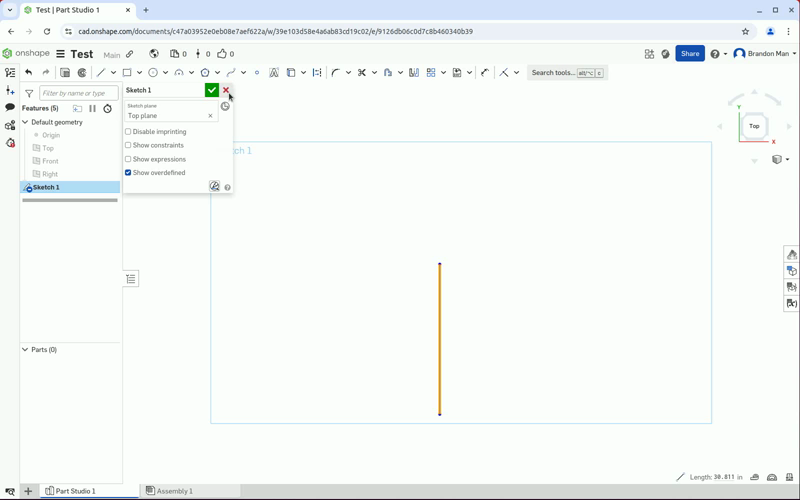
key(shift+h)
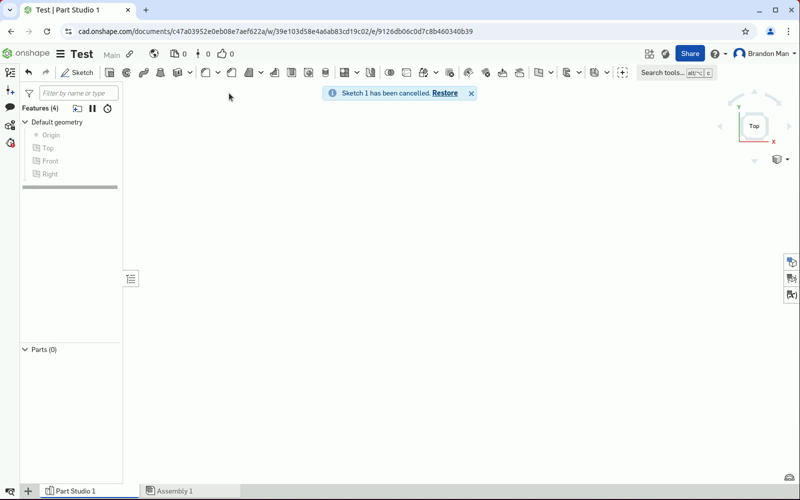
mouse_move(73, 352)
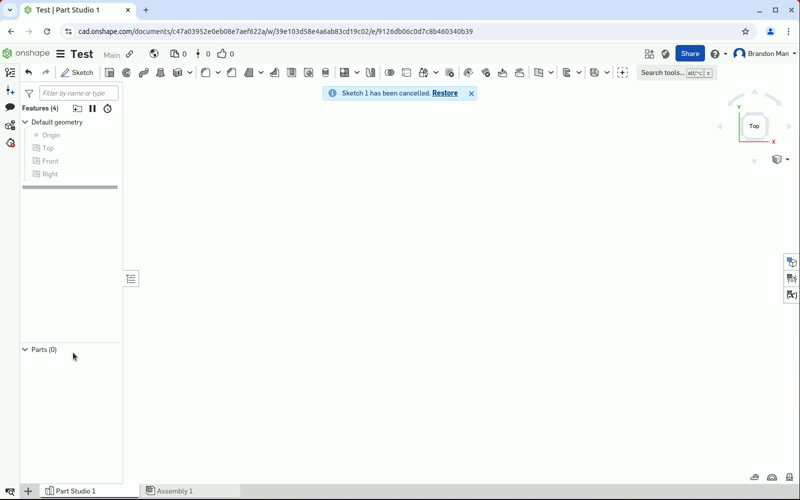
key(y)
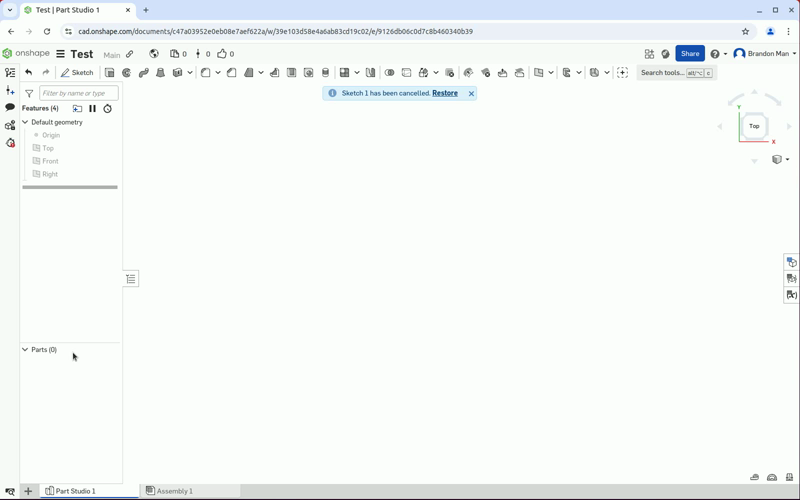
key(shift+p)
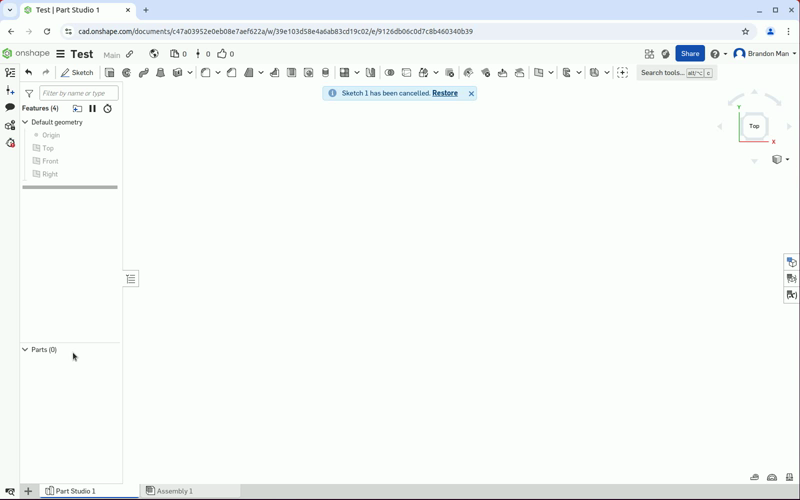
key(space)
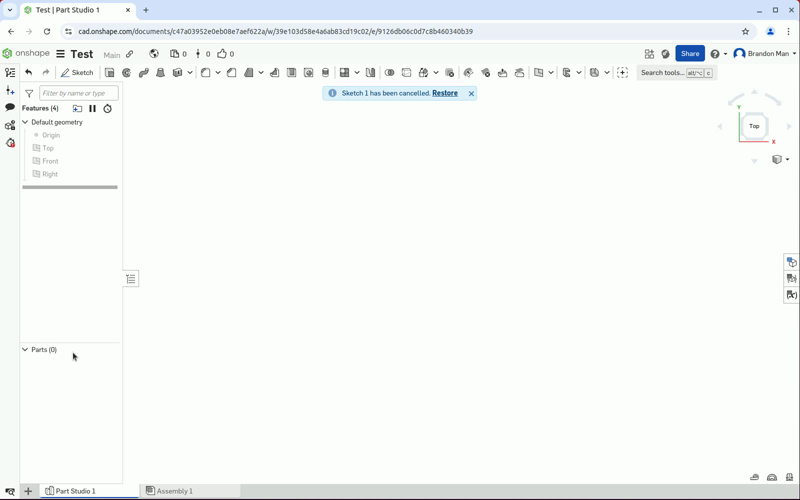
key_down(shift)
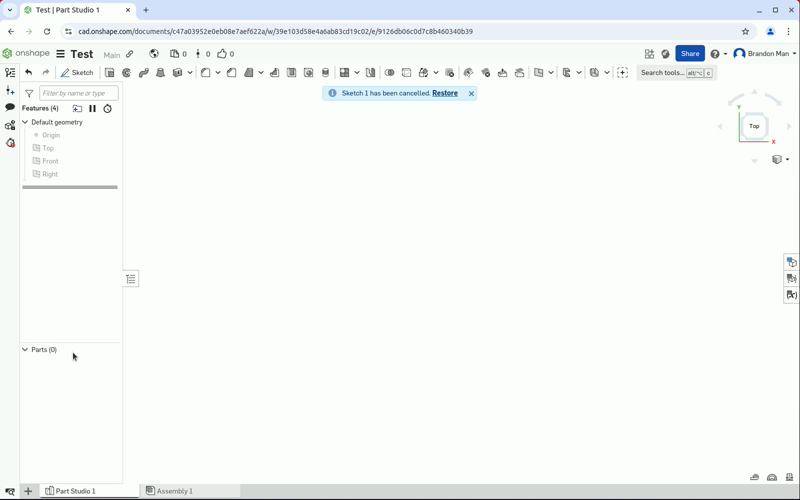
key(up)
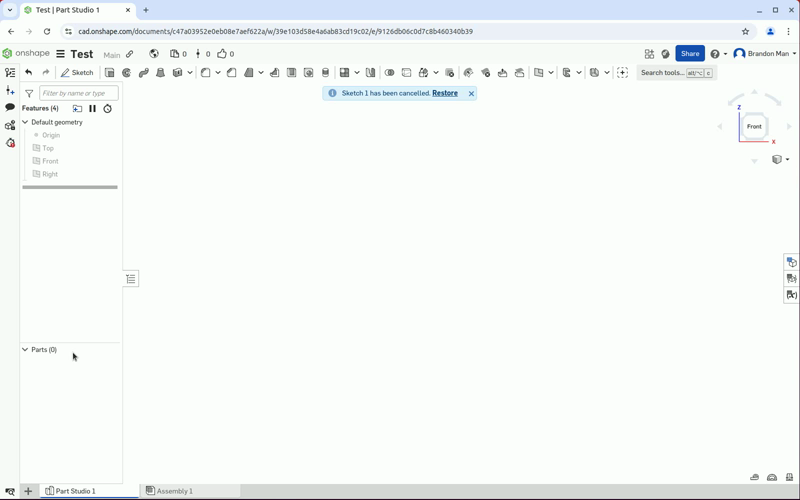
key_up(shift)
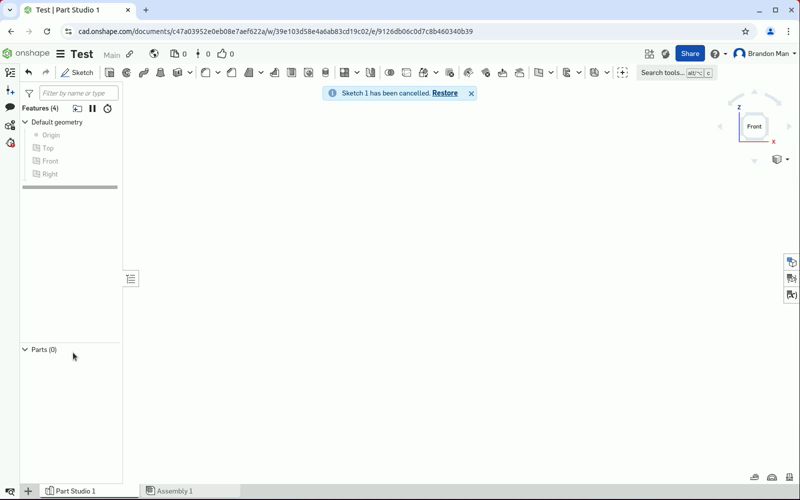
mouse_move(73, 352)
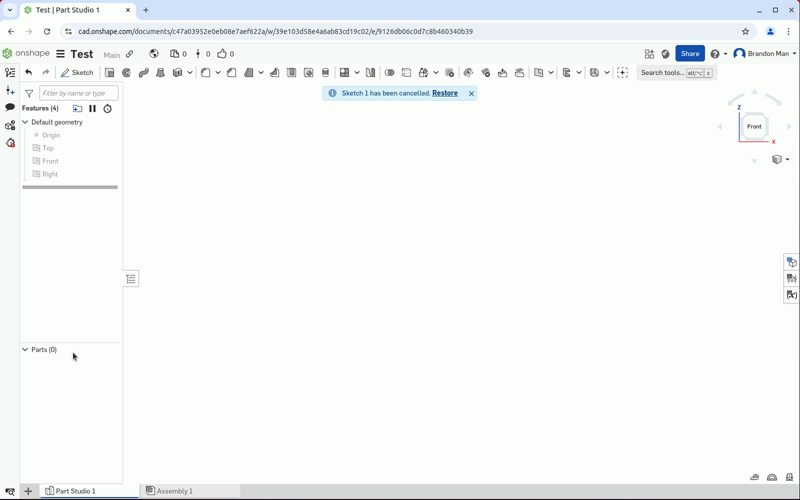
key(shift+y)
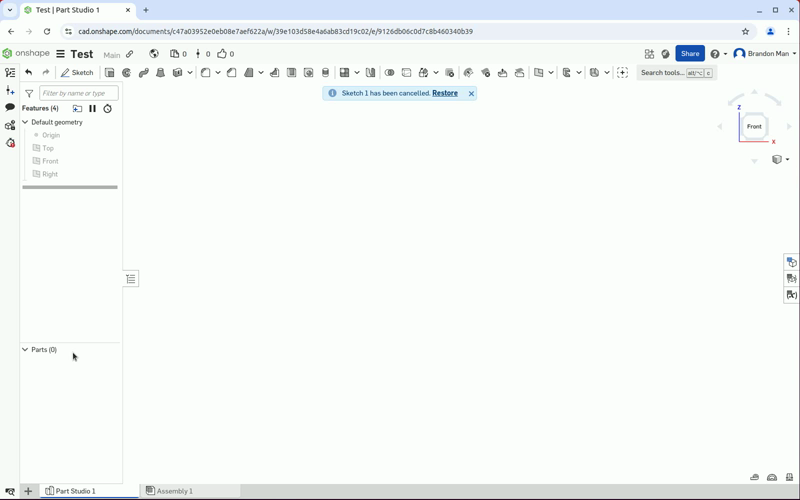
key(shift+s)
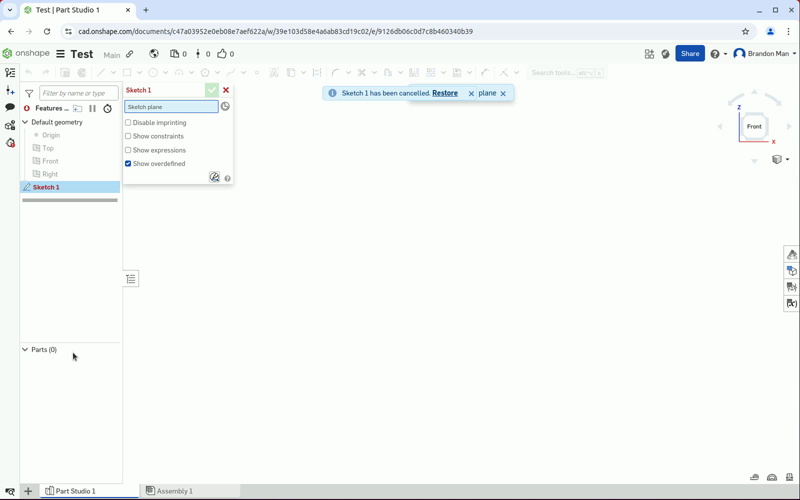
mouse_move(73, 163)
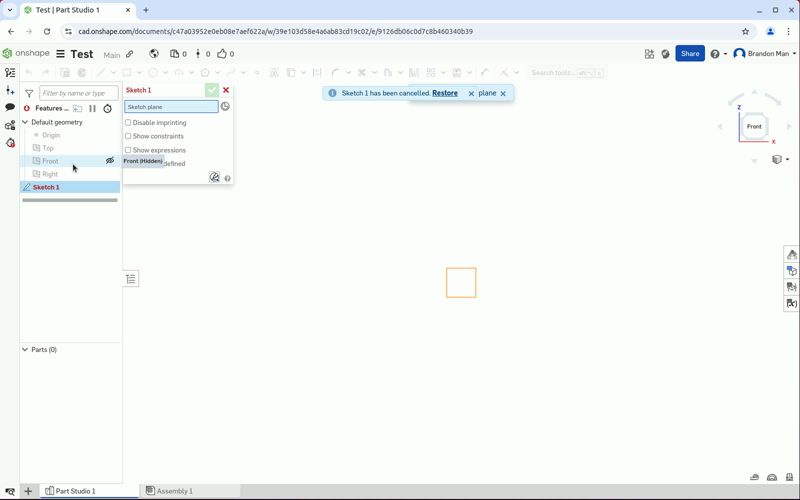
click(73, 163)
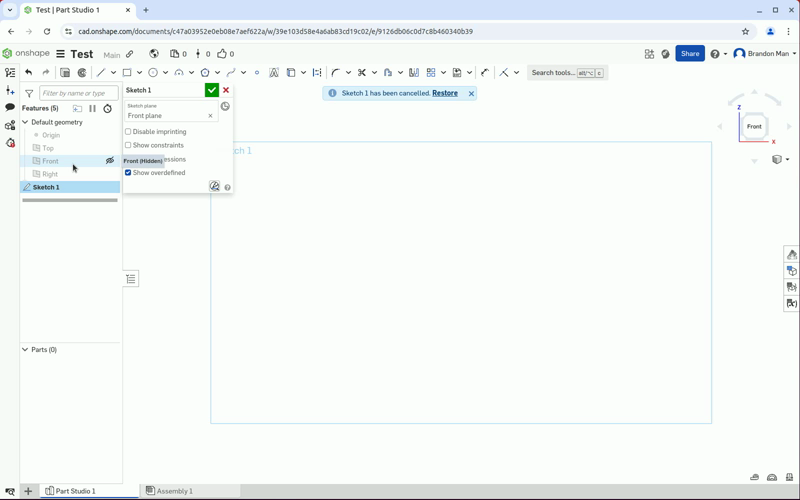
mouse_move(73, 352)
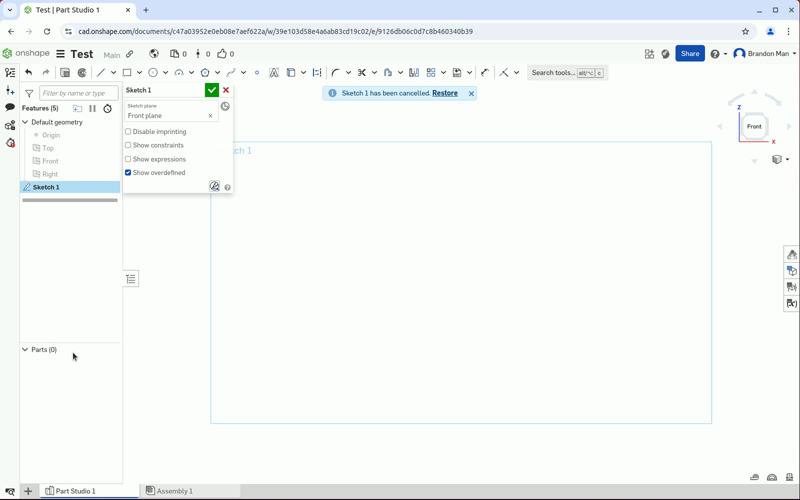
key(y)
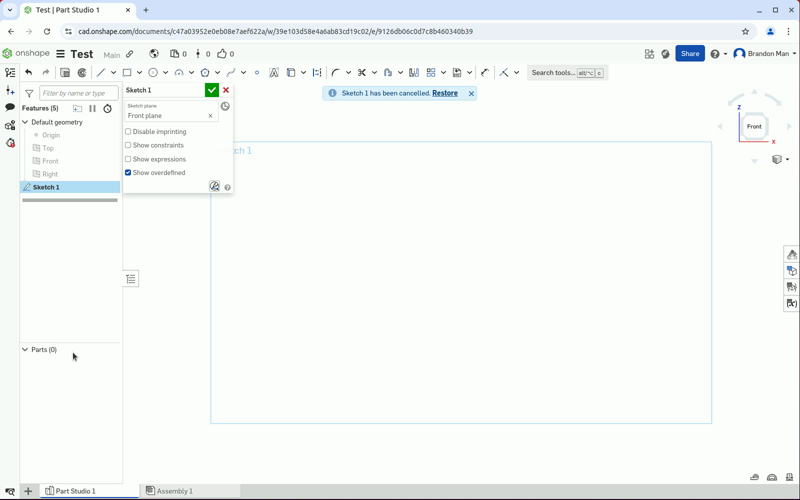
key(l)
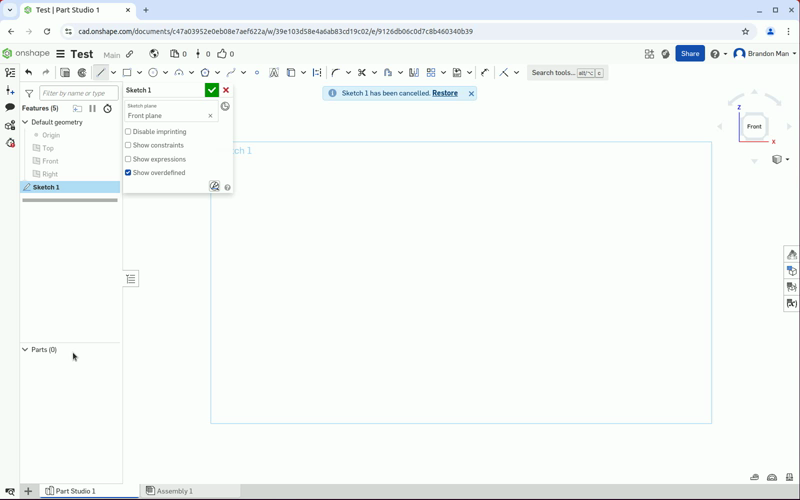
key_down(shift)
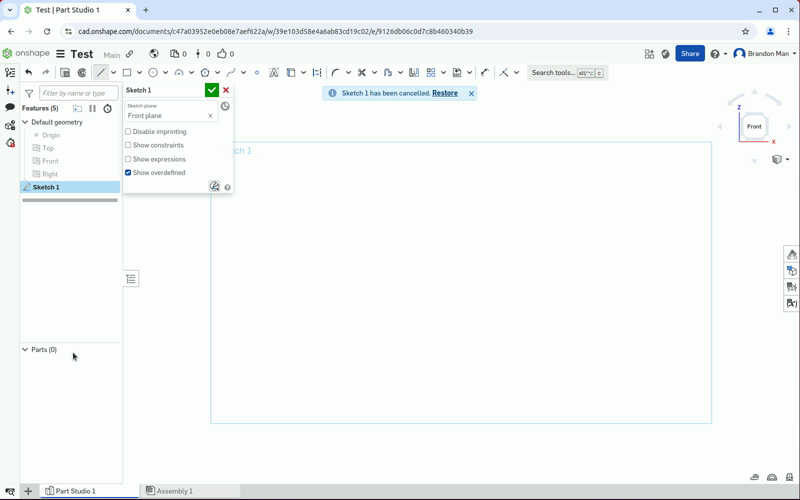
mouse_move(470, 293)
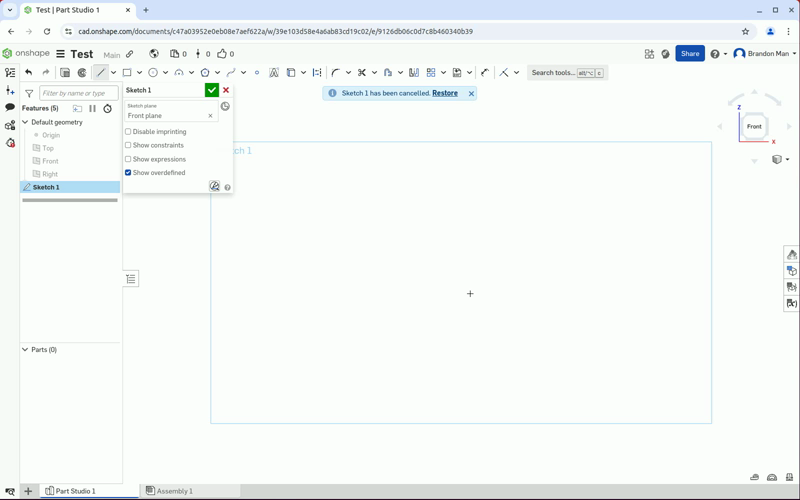
click(470, 293)
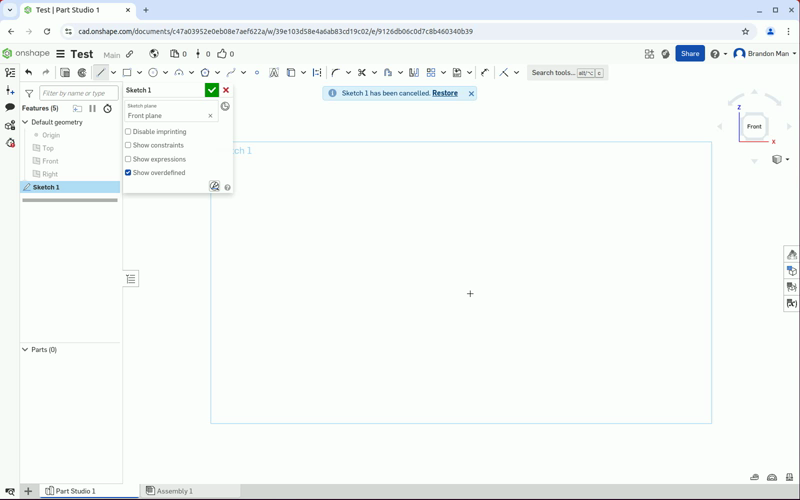
key_up(shift)
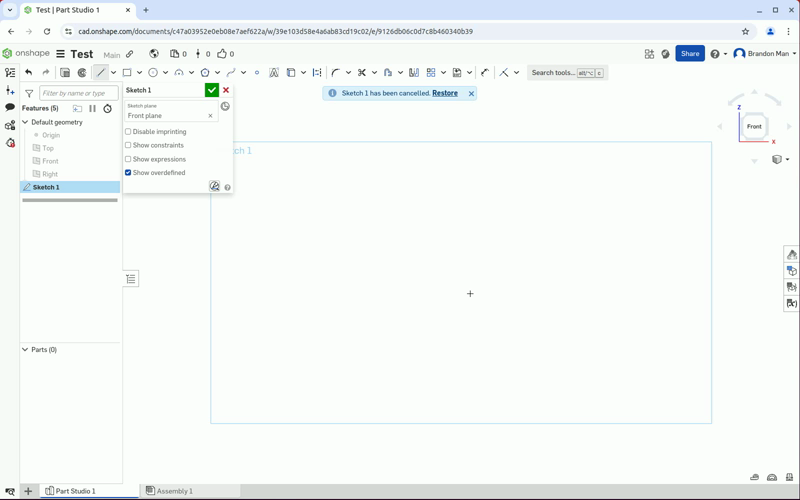
key_down(shift)
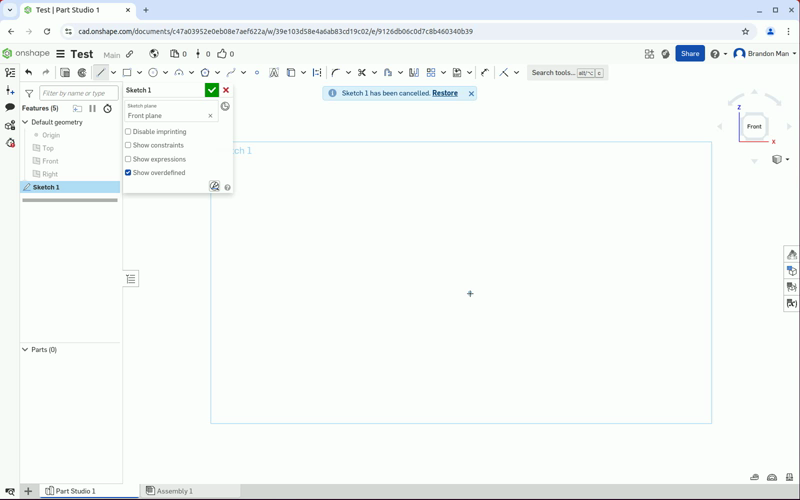
mouse_move(500, 293)
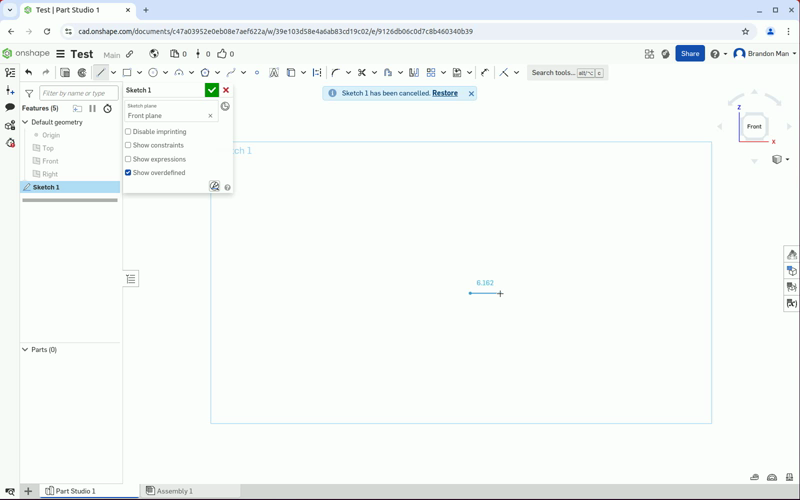
mouse_move(487, 313)
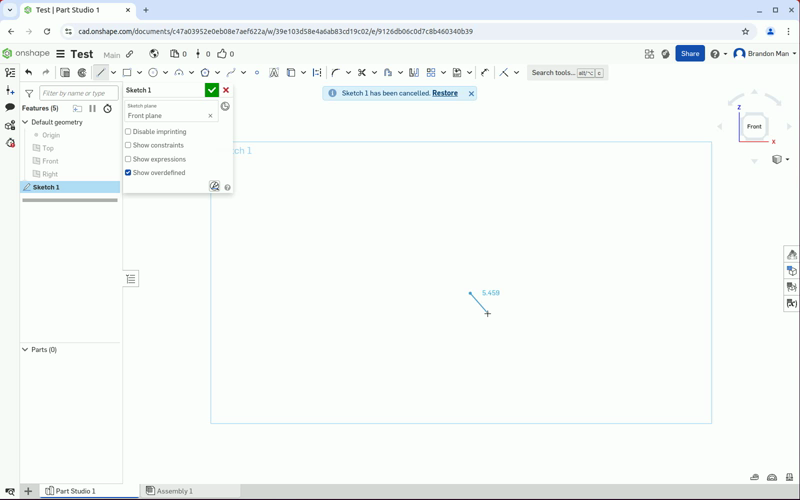
click(487, 313)
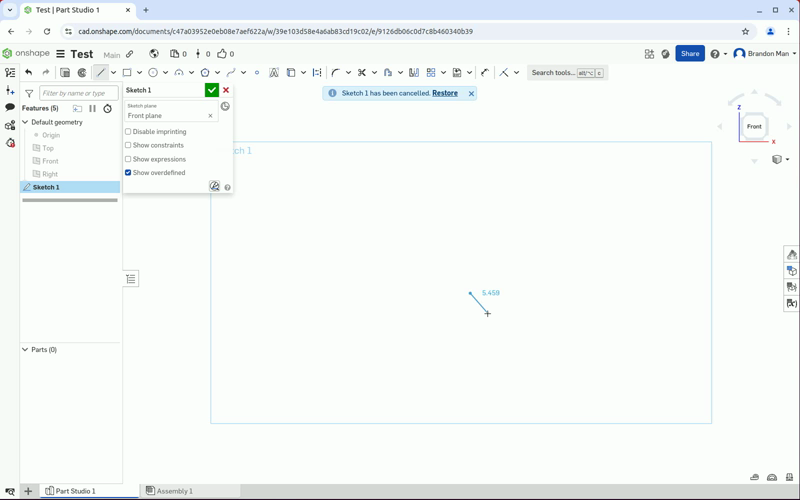
key_up(shift)
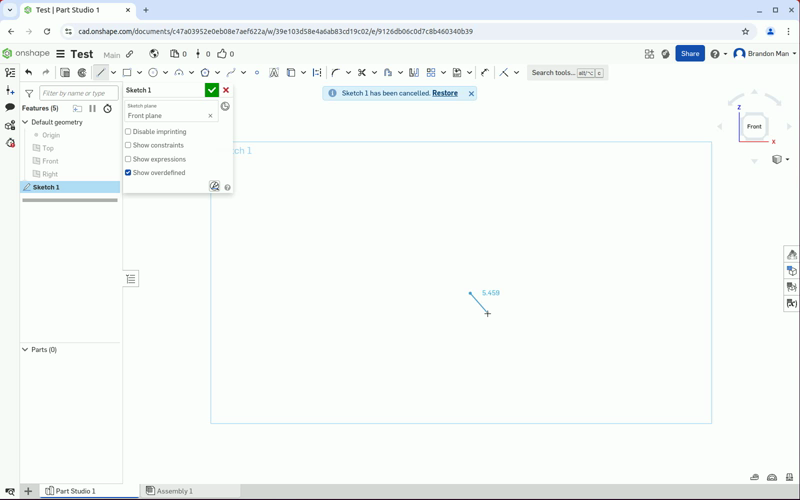
key_down(shift)
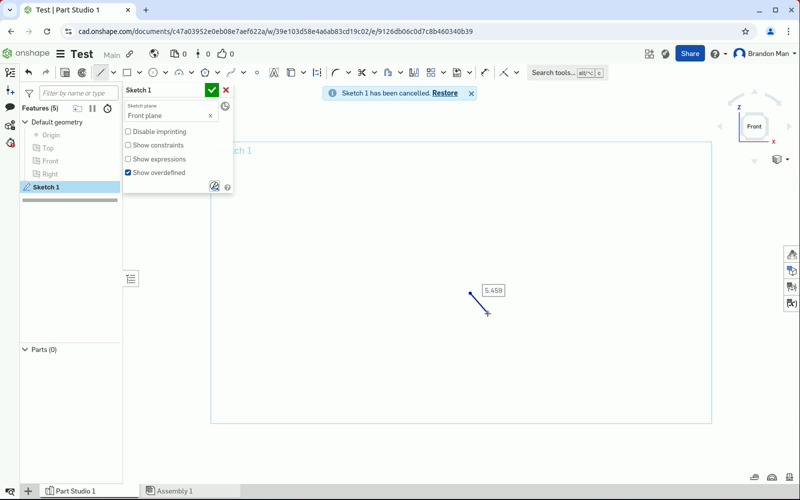
mouse_move(517, 313)
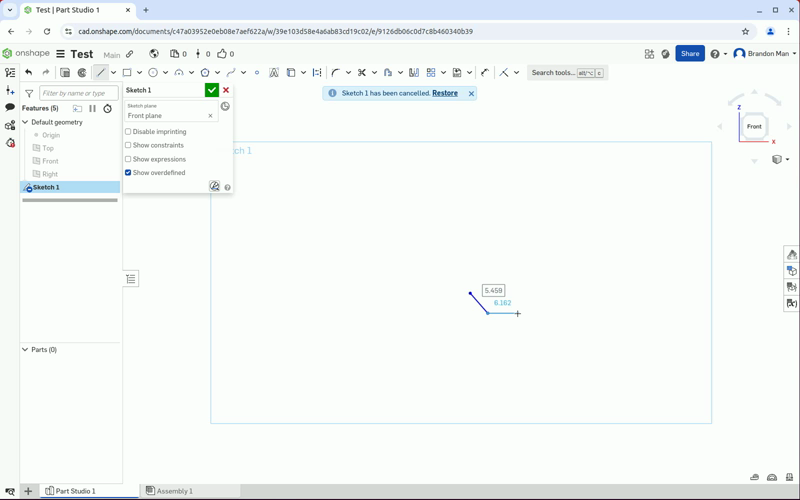
mouse_move(480, 270)
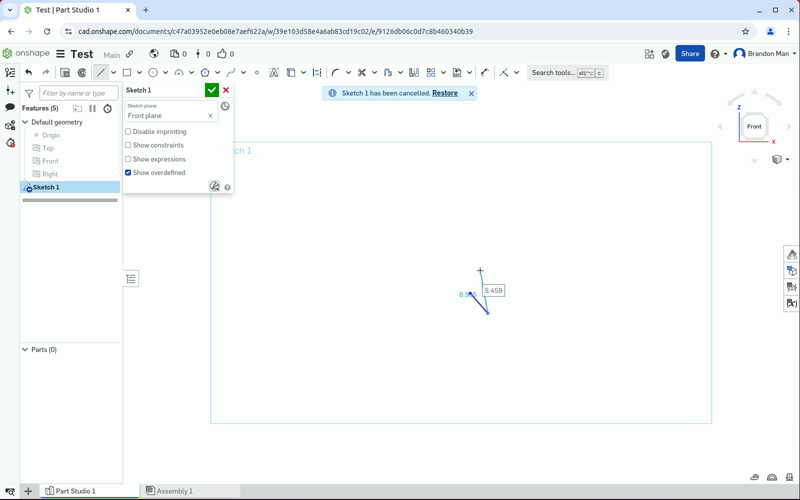
click(480, 270)
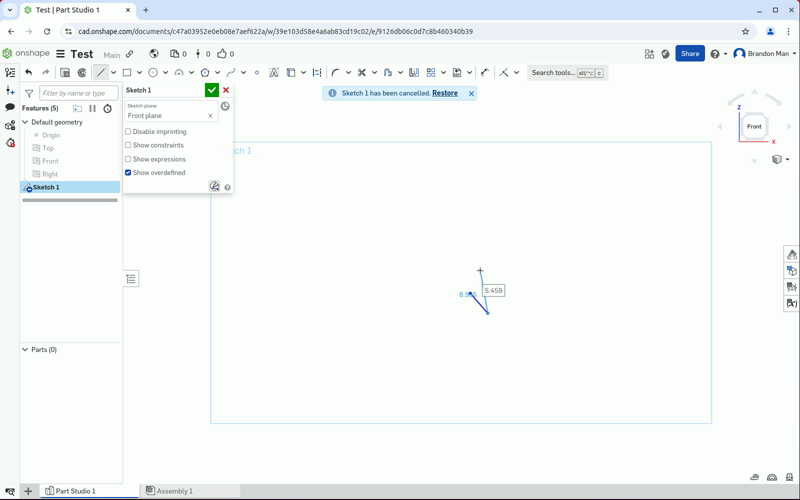
key_up(shift)
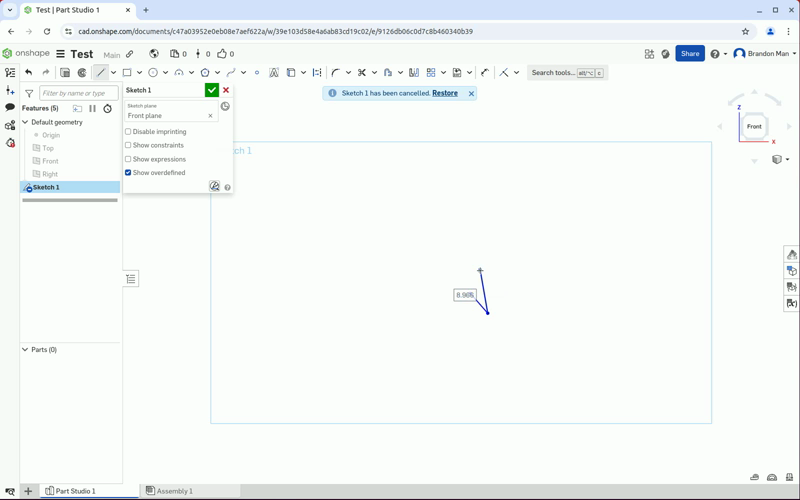
mouse_move(510, 270)
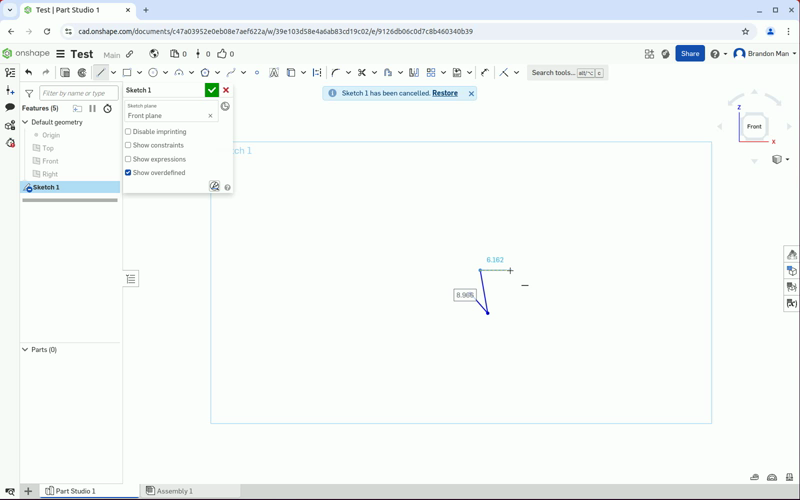
key_down(shift)
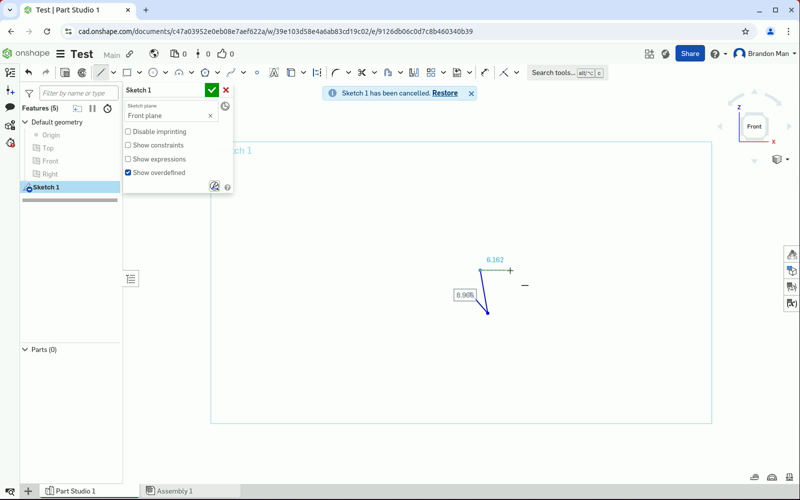
mouse_move(470, 293)
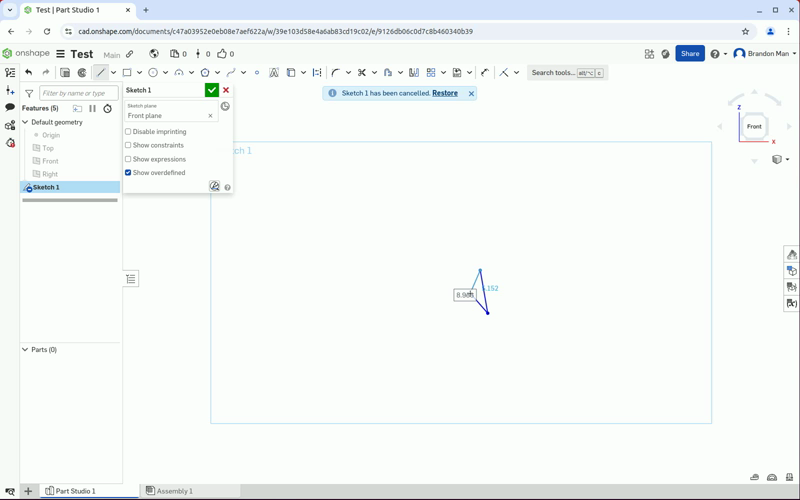
key_up(shift)
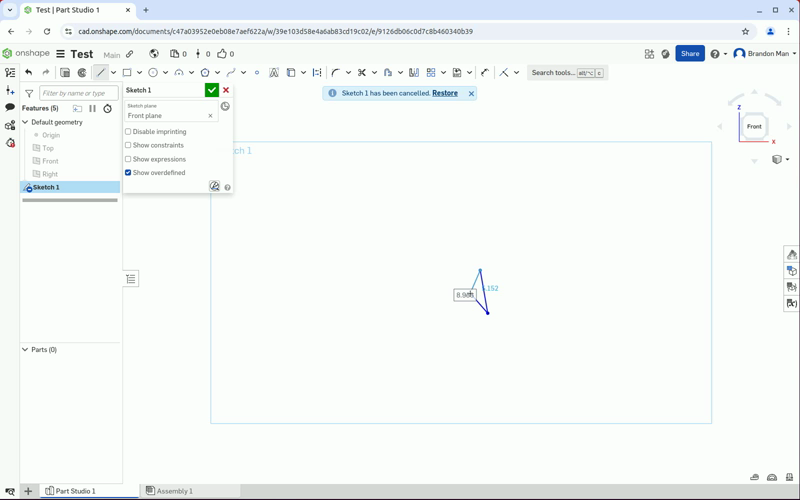
click(470, 293)
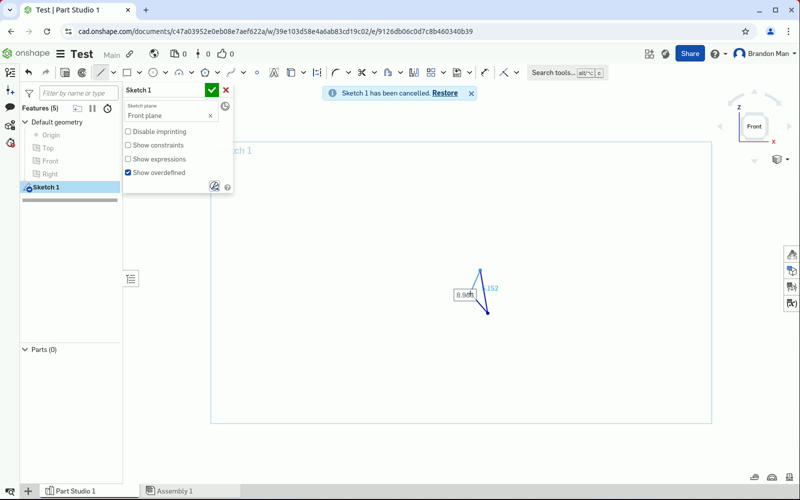
key(esc)
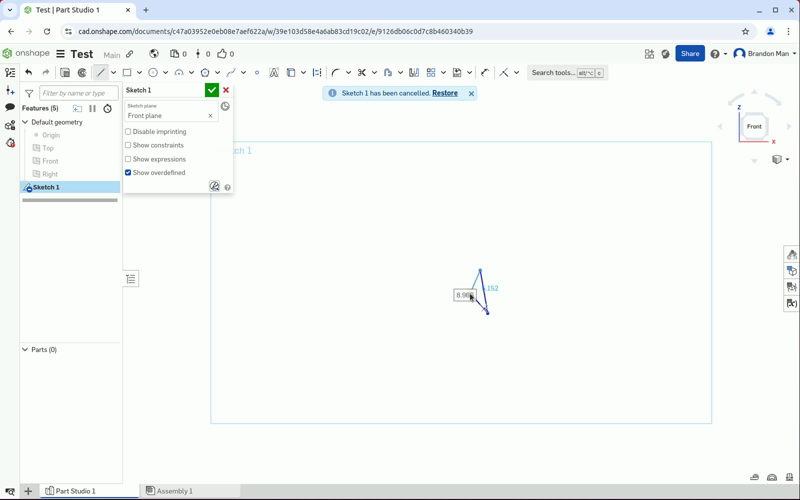
mouse_move(486, 311)
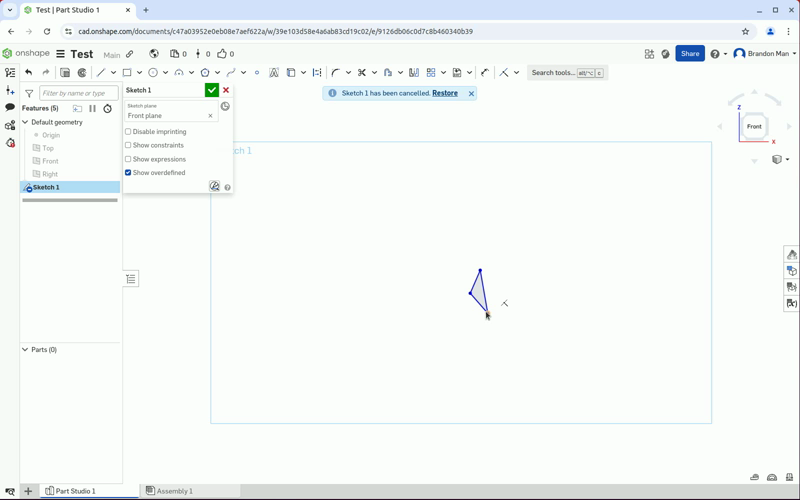
scroll(6)
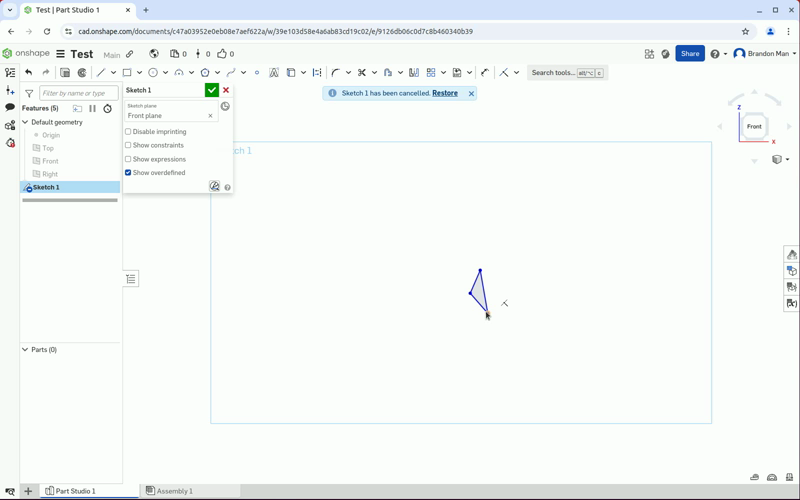
scroll(6)
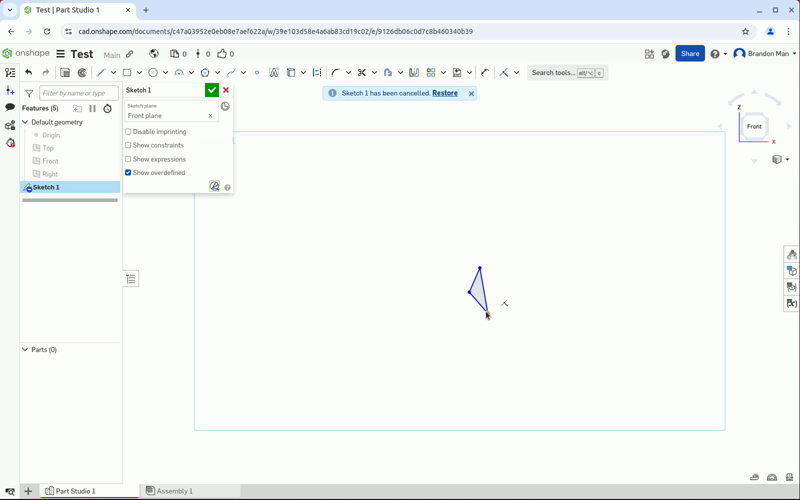
scroll(6)
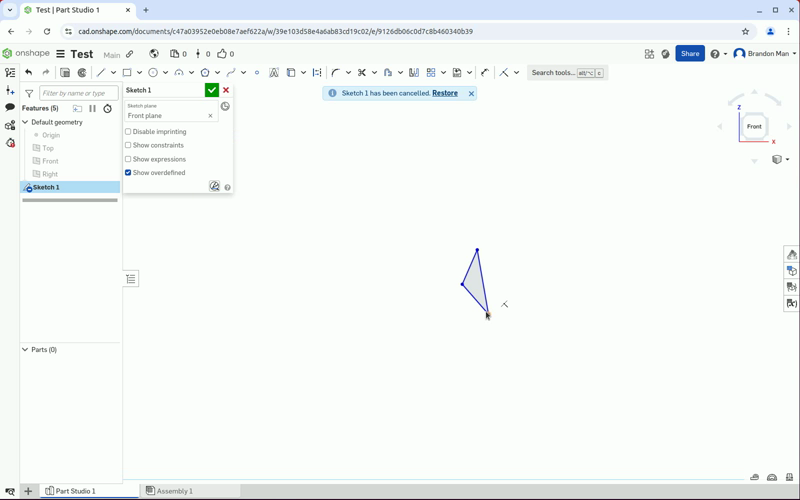
scroll(6)
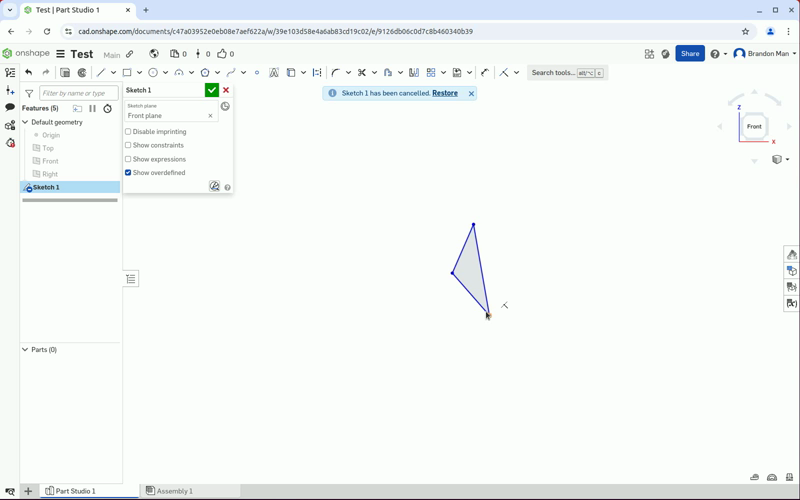
scroll(6)
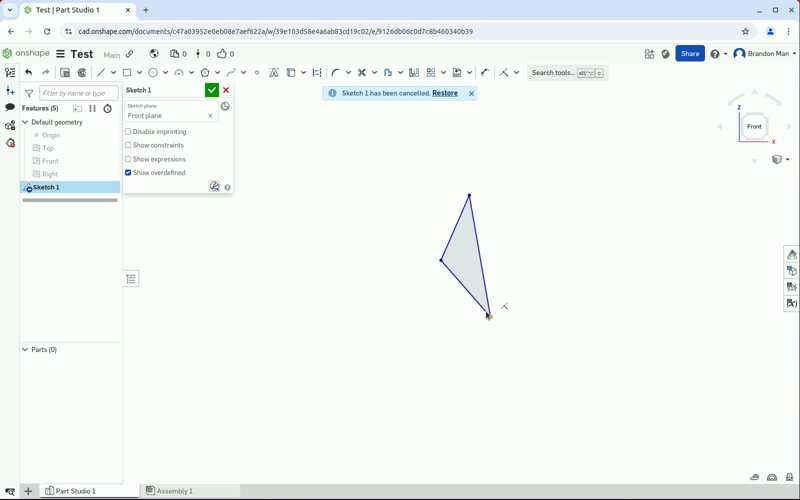
scroll(6)
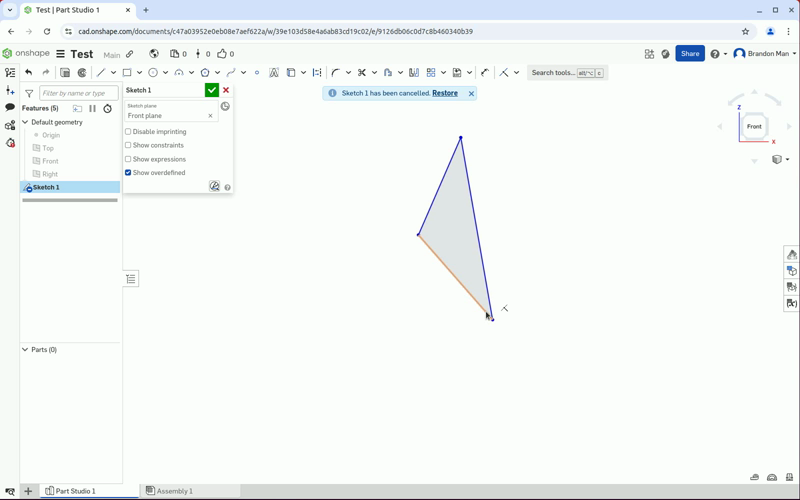
scroll(6)
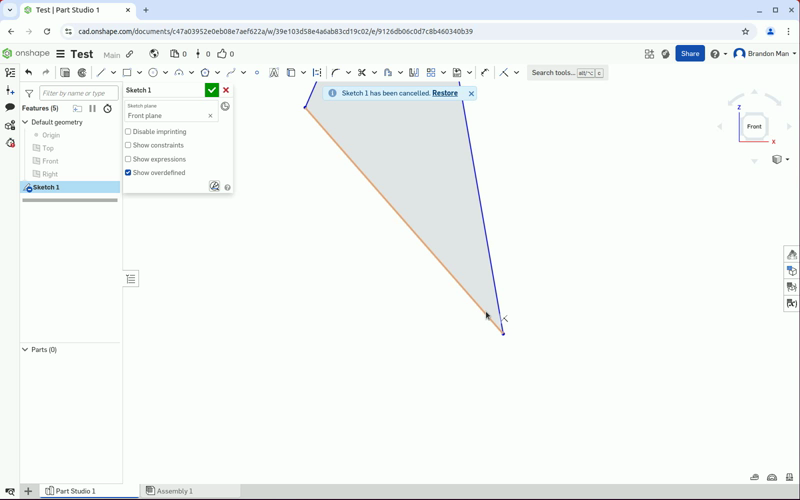
click(486, 311)
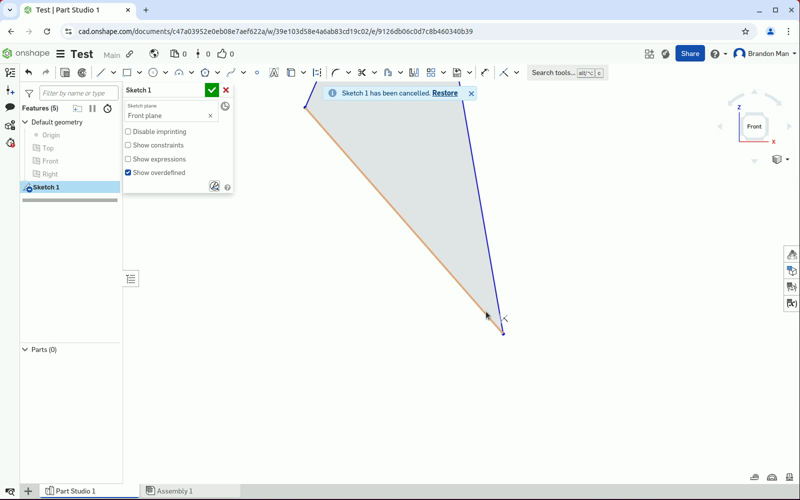
scroll(-6)
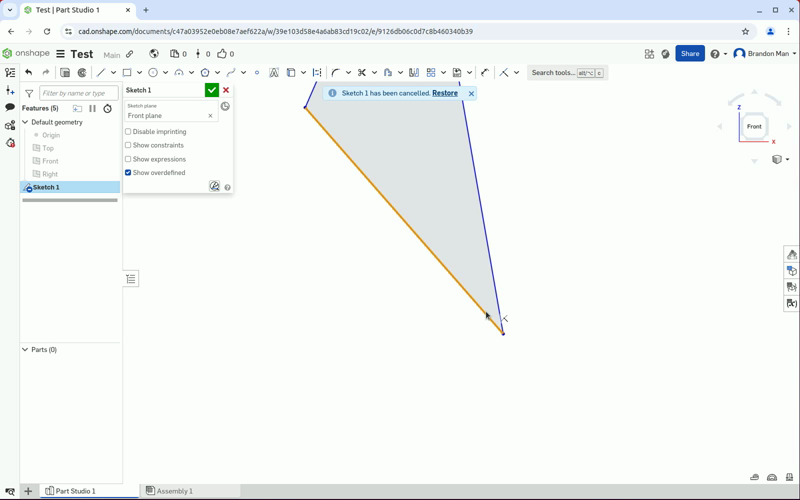
scroll(-6)
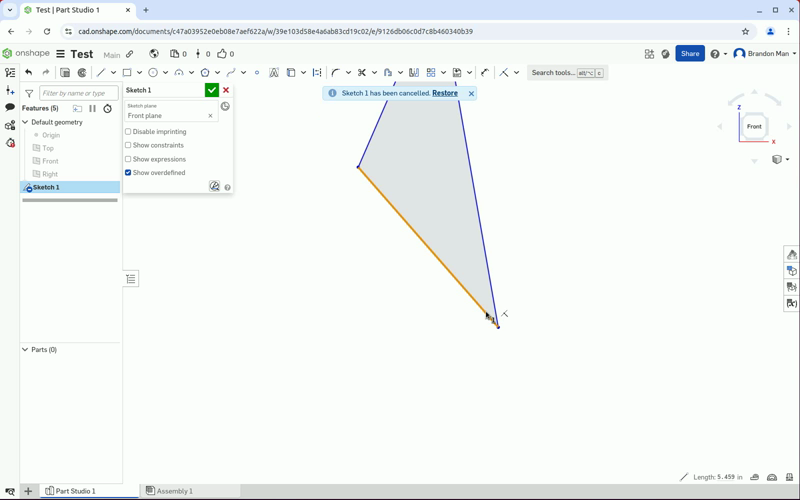
scroll(-6)
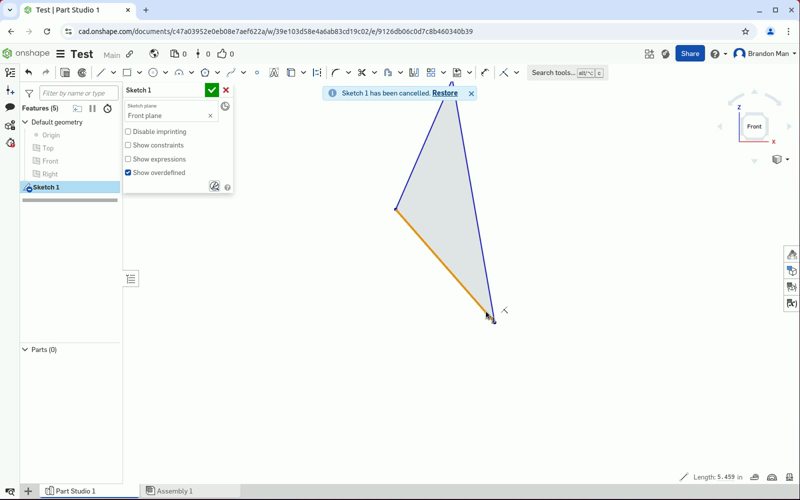
scroll(-6)
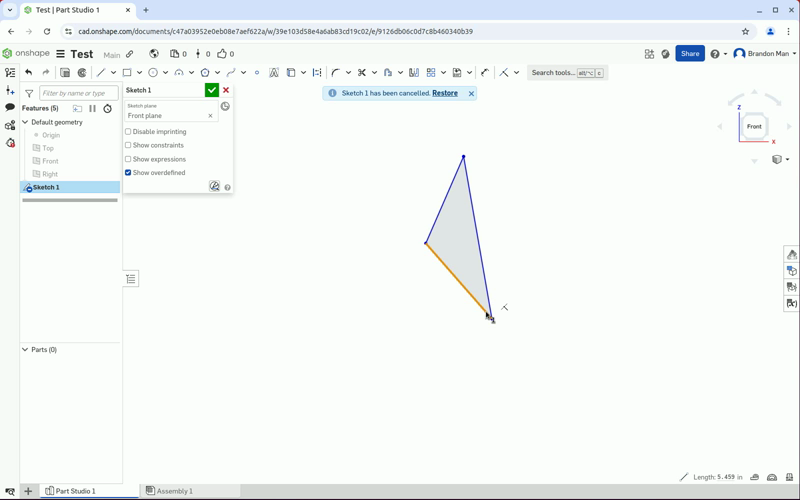
scroll(-6)
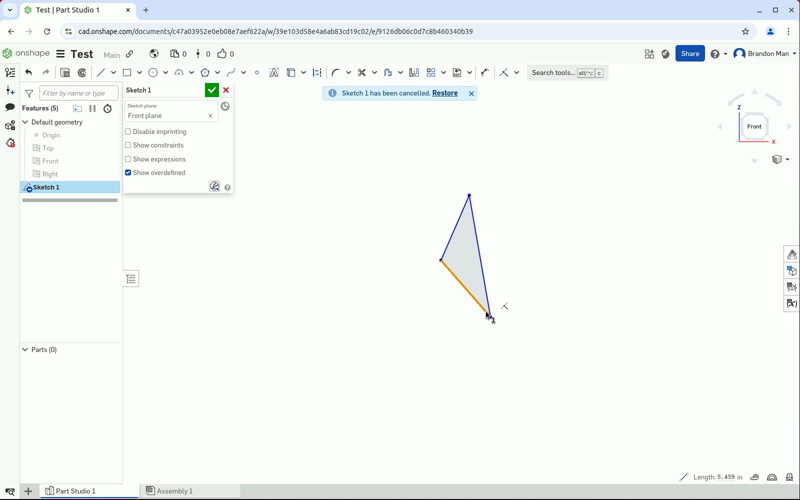
scroll(-6)
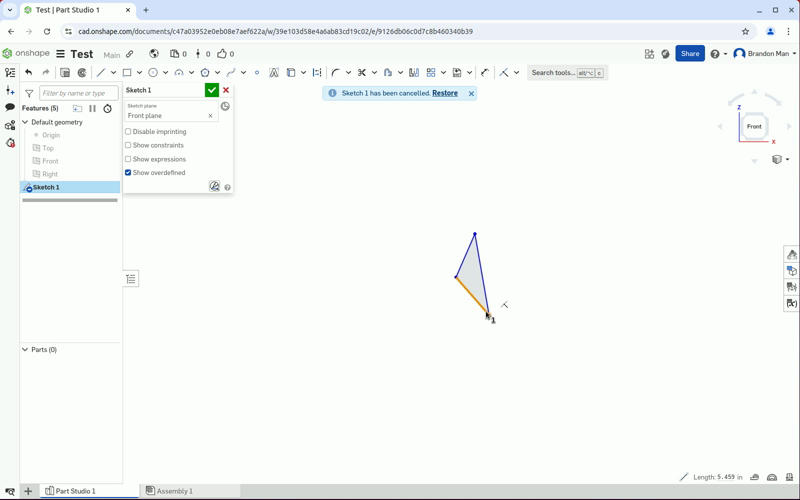
scroll(-6)
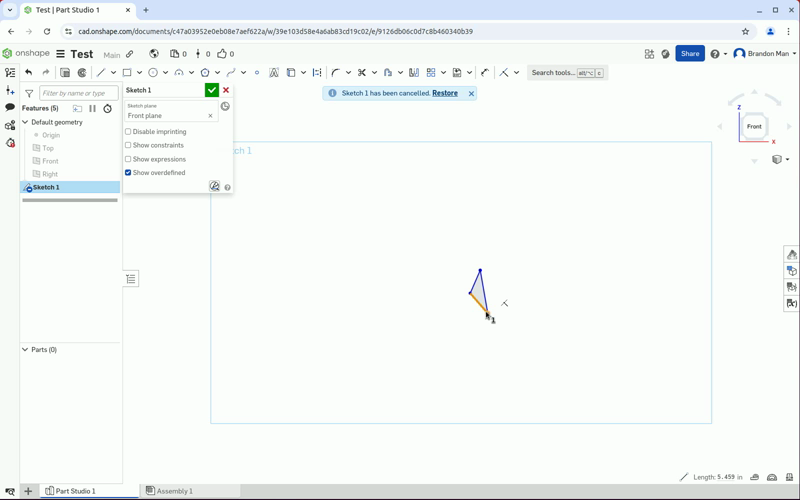
mouse_move(73, 352)
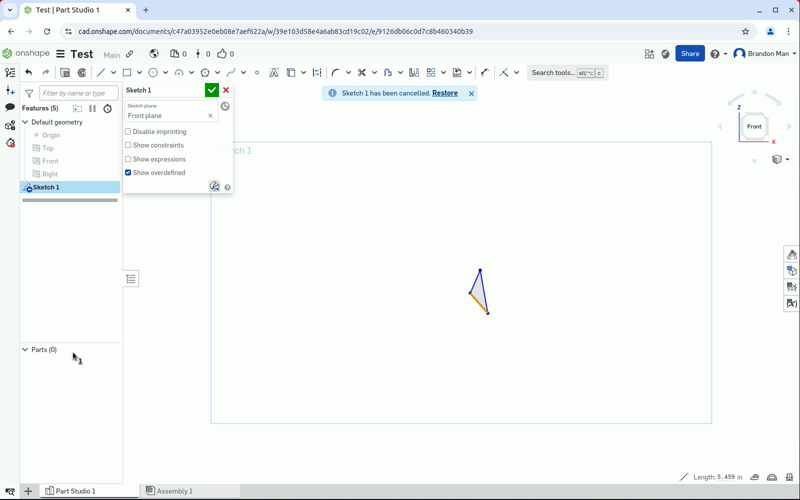
key(shift+y)
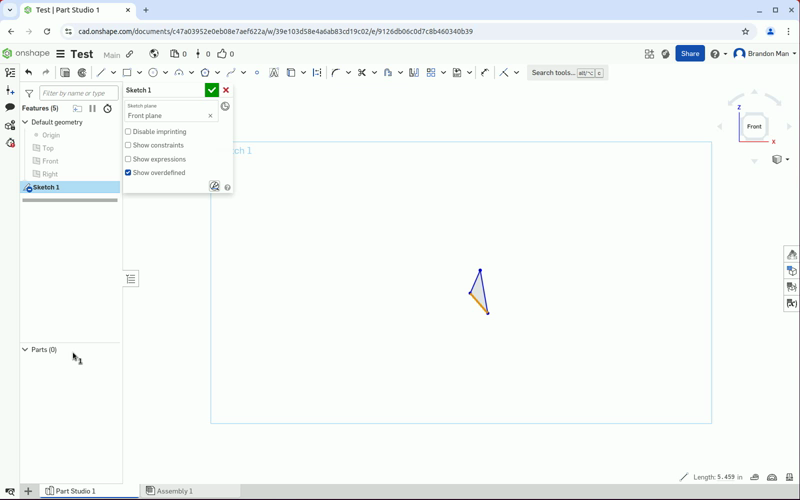
key(shift+e)
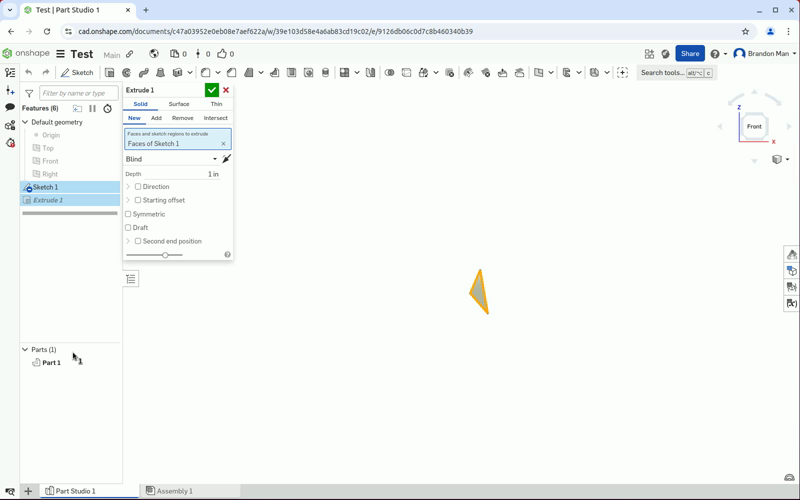
mouse_move(143, 106)
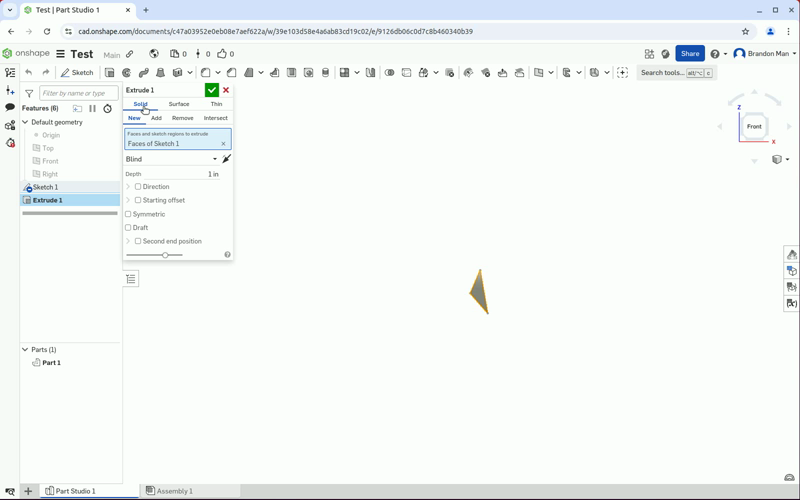
click(143, 106)
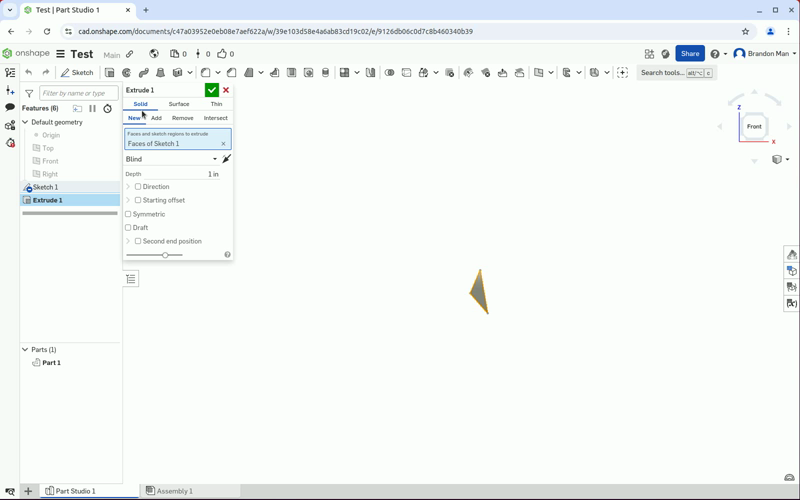
mouse_move(137, 120)
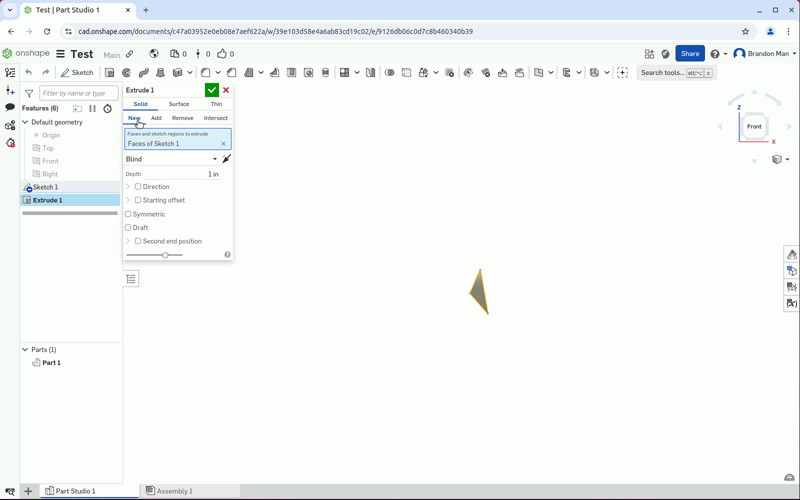
click(137, 120)
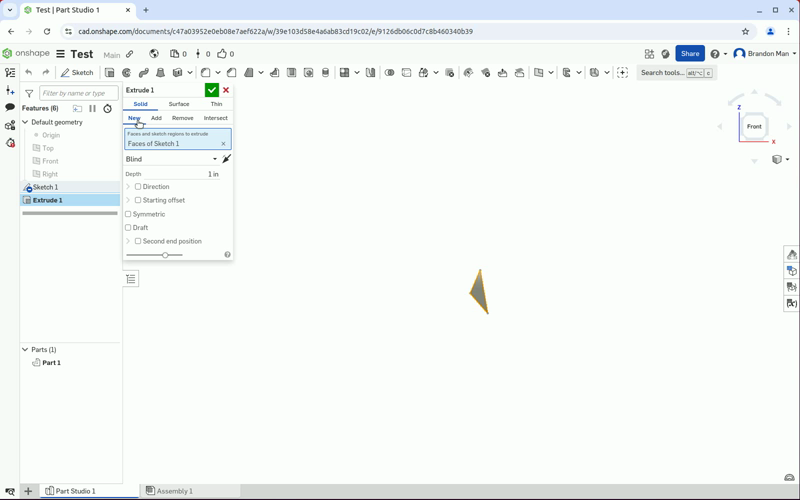
key(tab, 4)
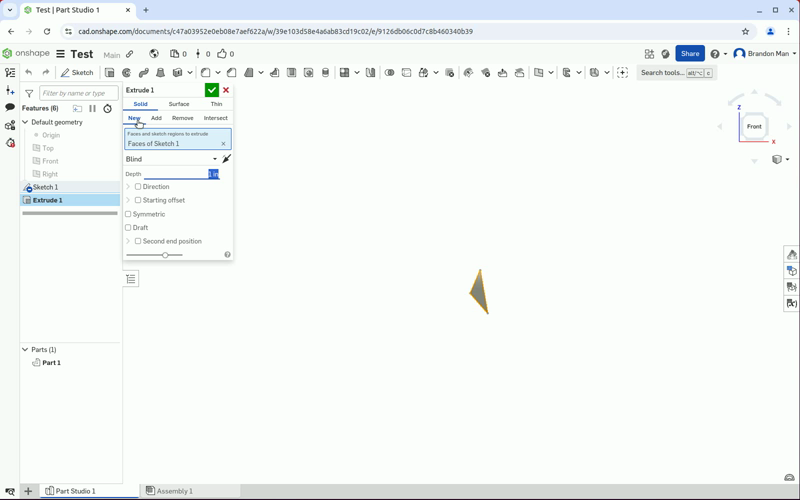
text(1.685)
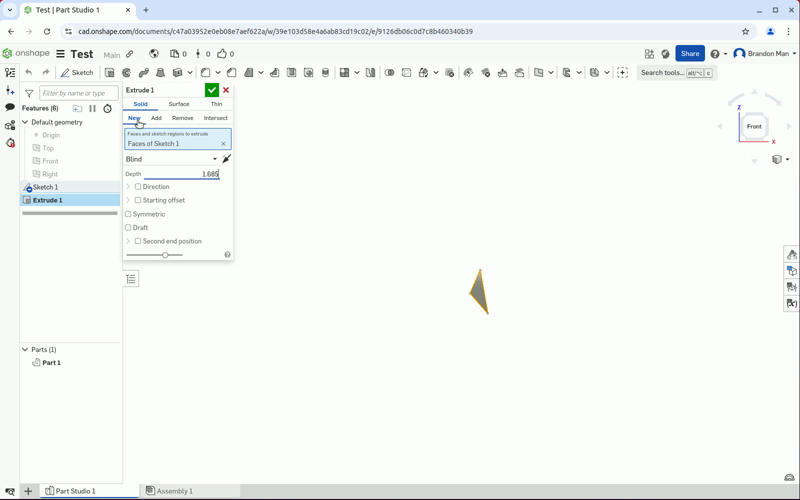
key(enter)
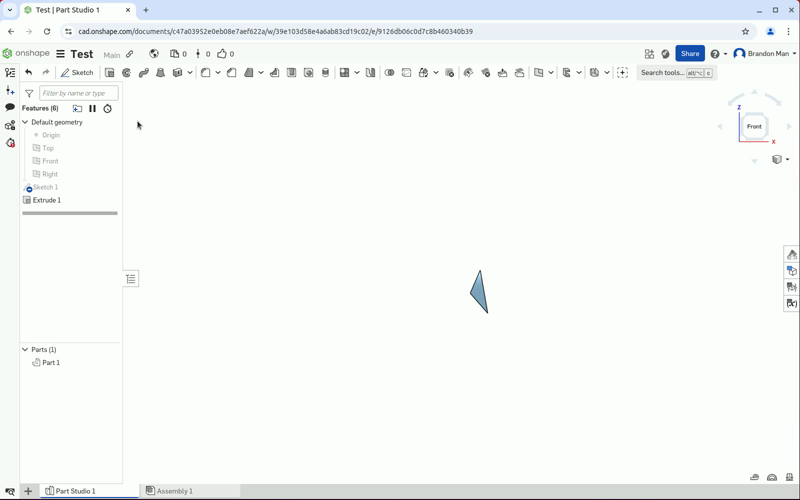
key(shift+h)
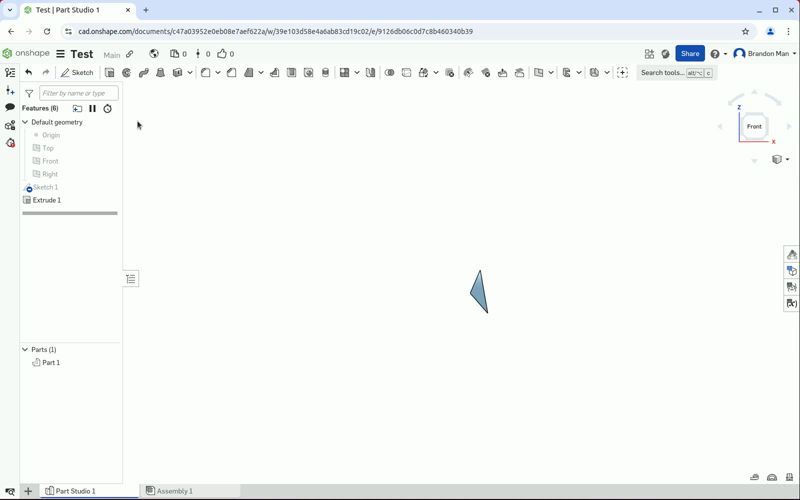
key(shift+h)
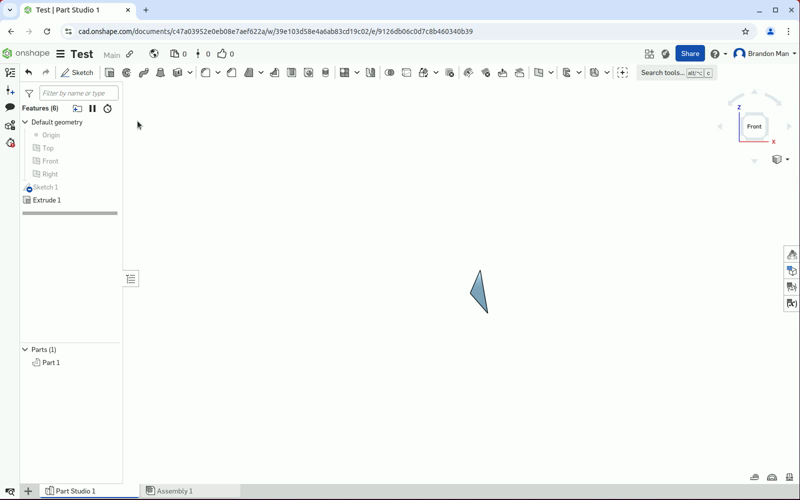
mouse_move(73, 189)
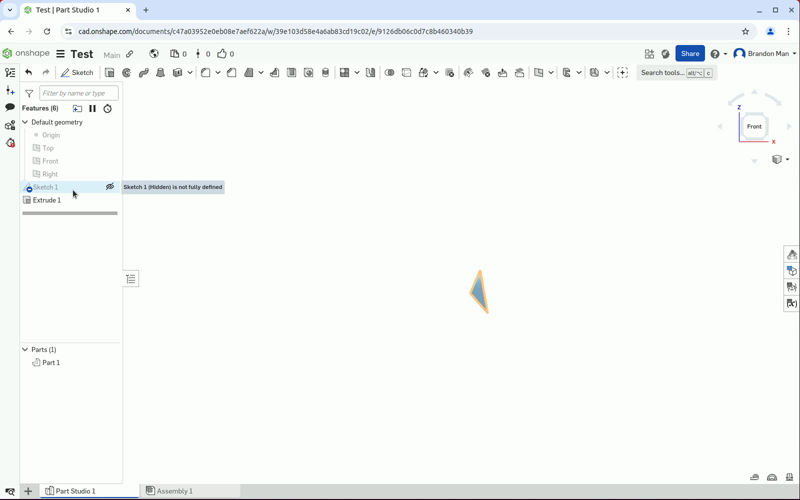
click(73, 189)
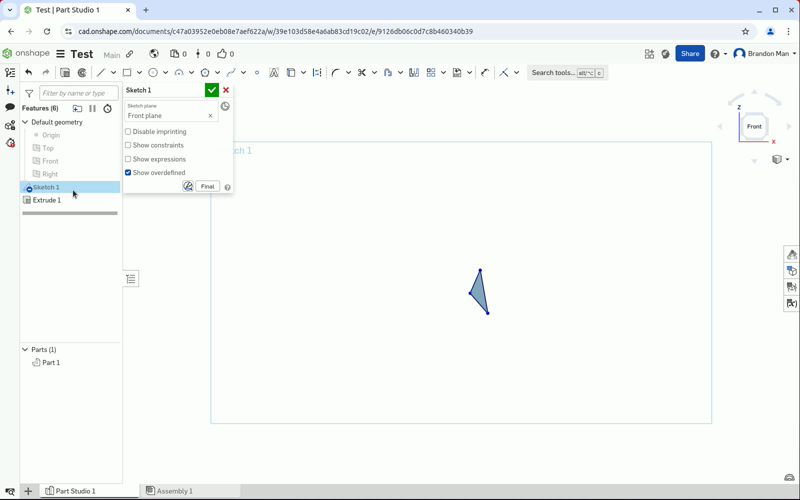
mouse_move(229, 92)
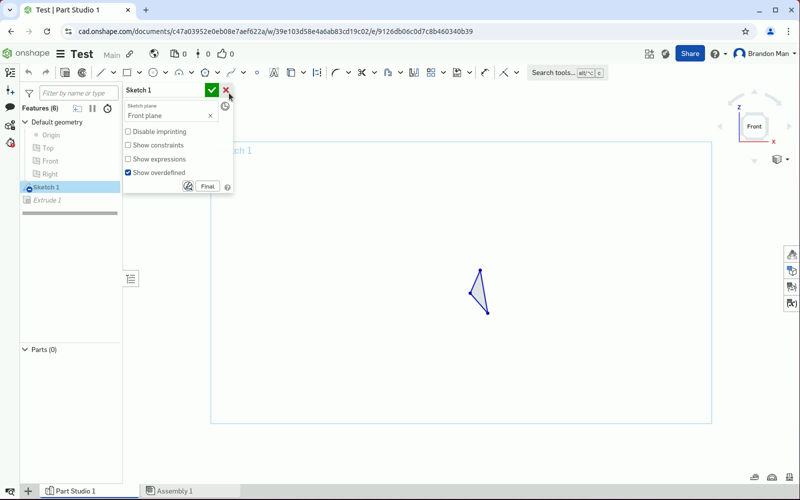
click(229, 92)
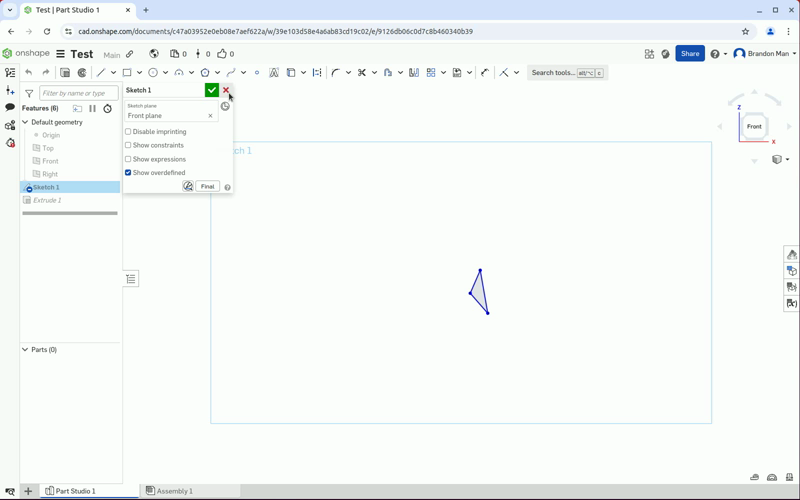
key(shift+s)
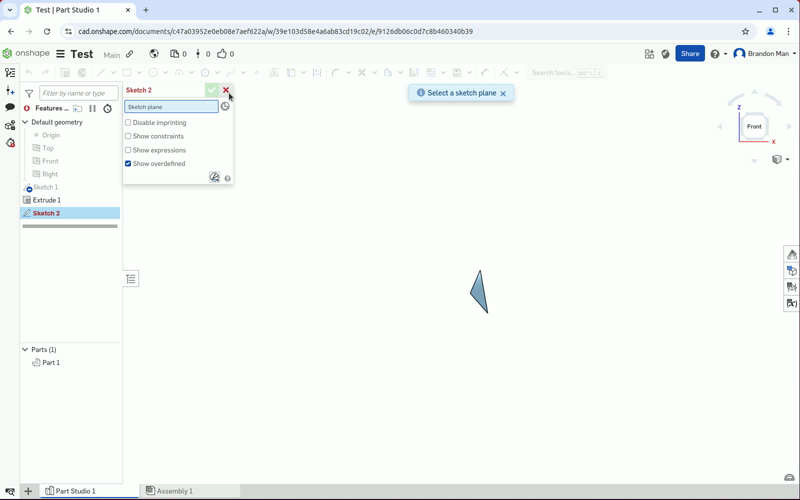
mouse_move(73, 163)
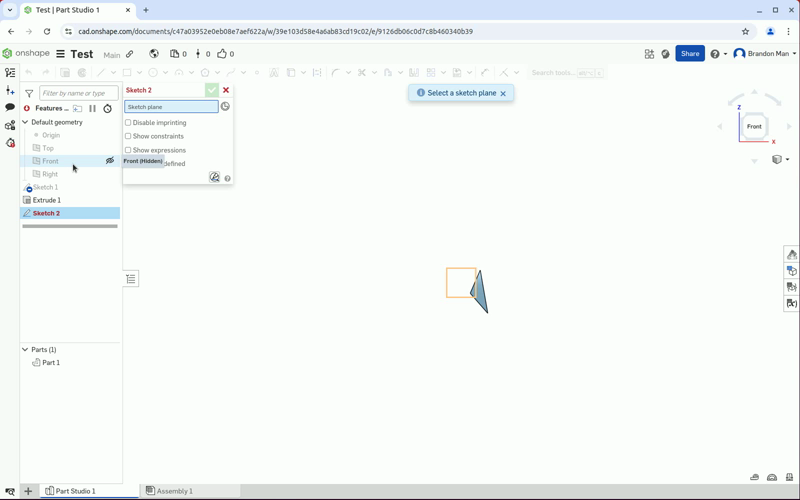
click(73, 163)
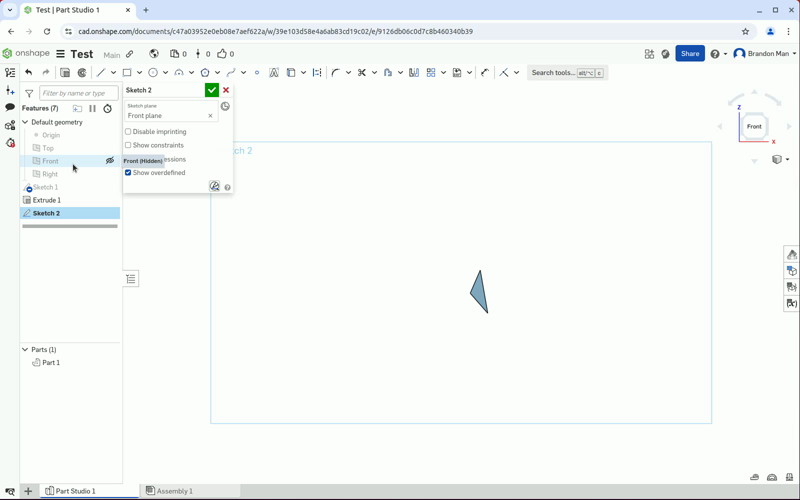
mouse_move(73, 352)
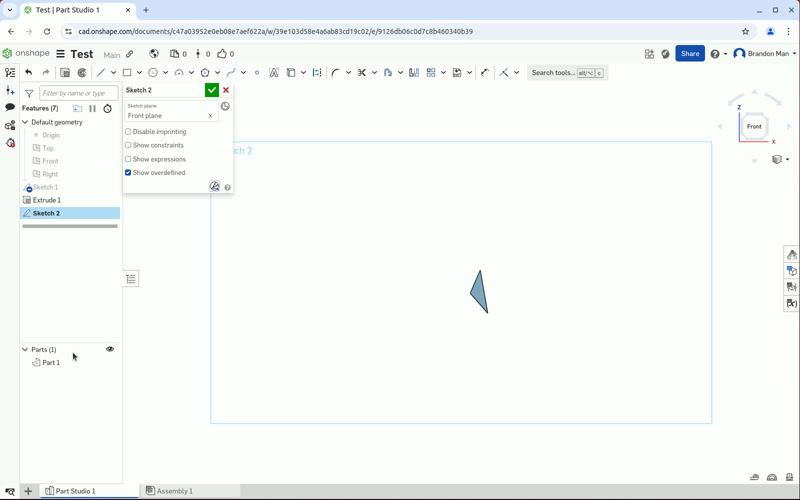
key(y)
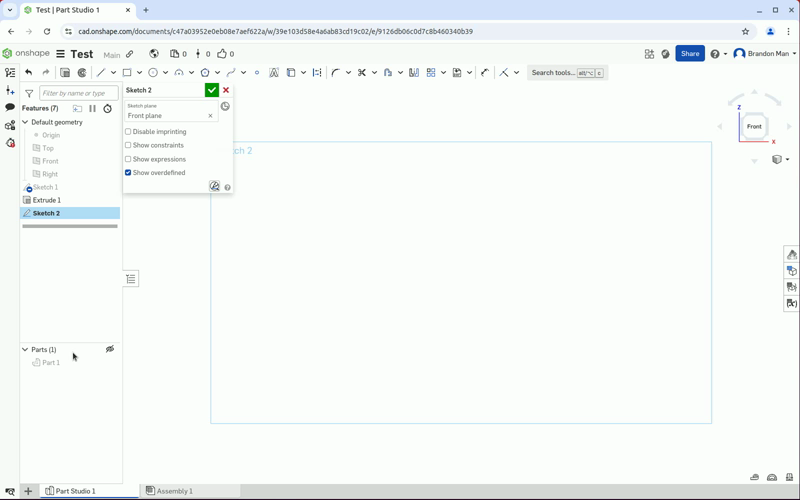
key(l)
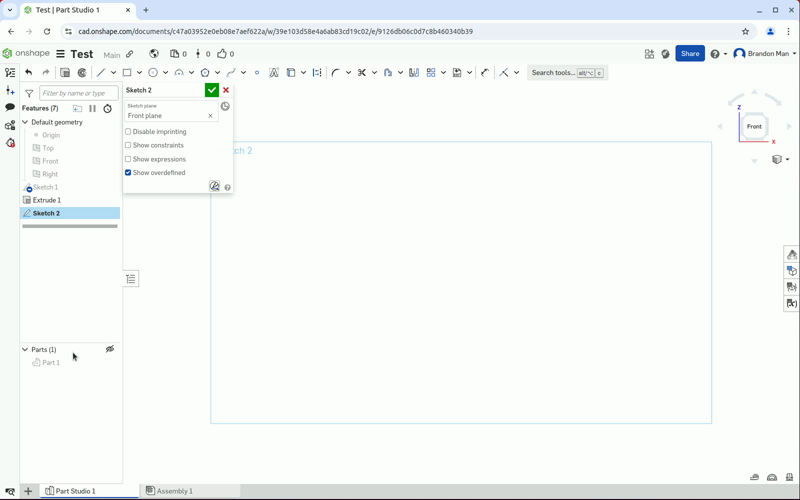
key_down(shift)
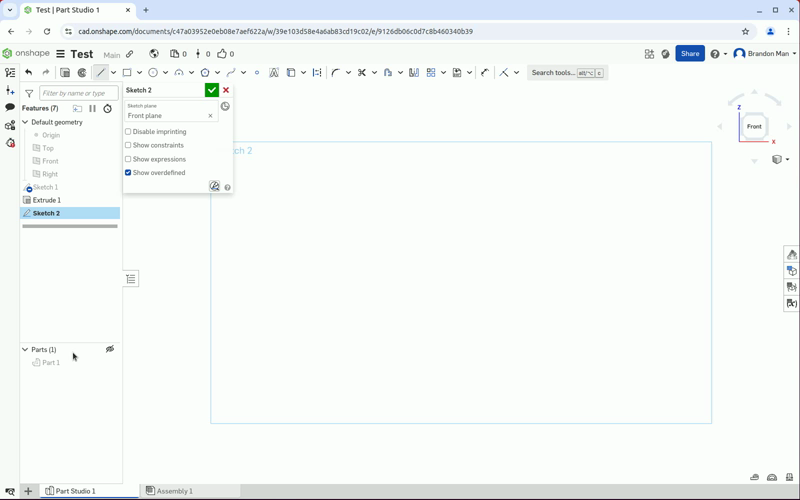
mouse_move(374, 170)
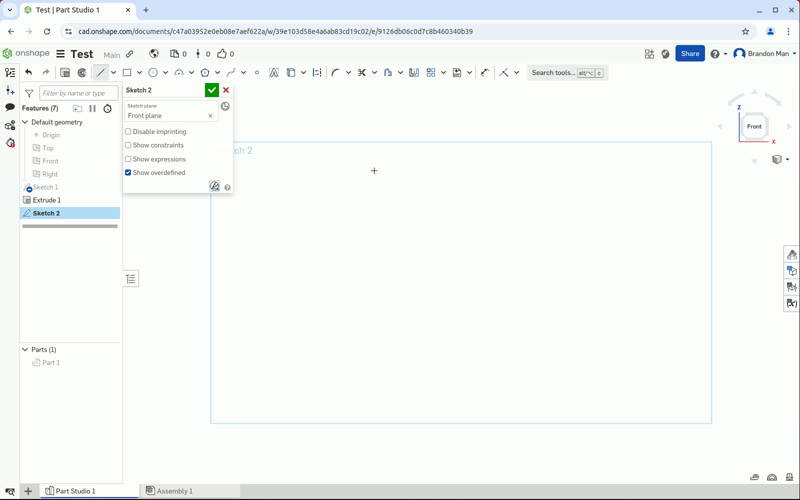
click(374, 170)
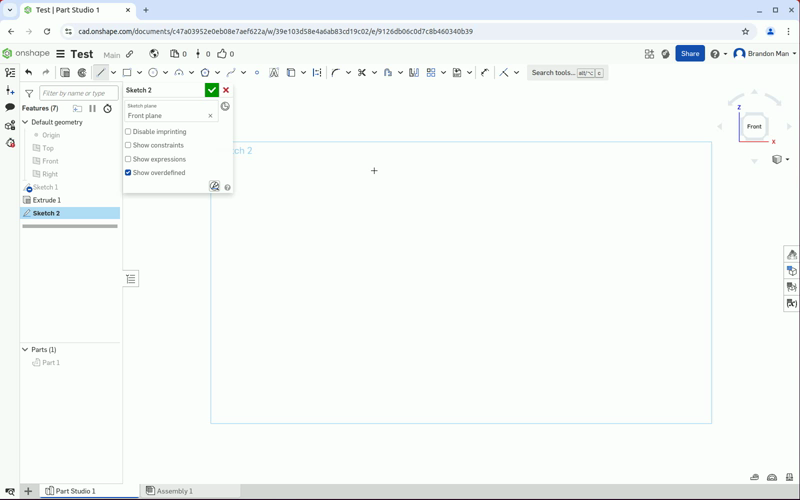
key_up(shift)
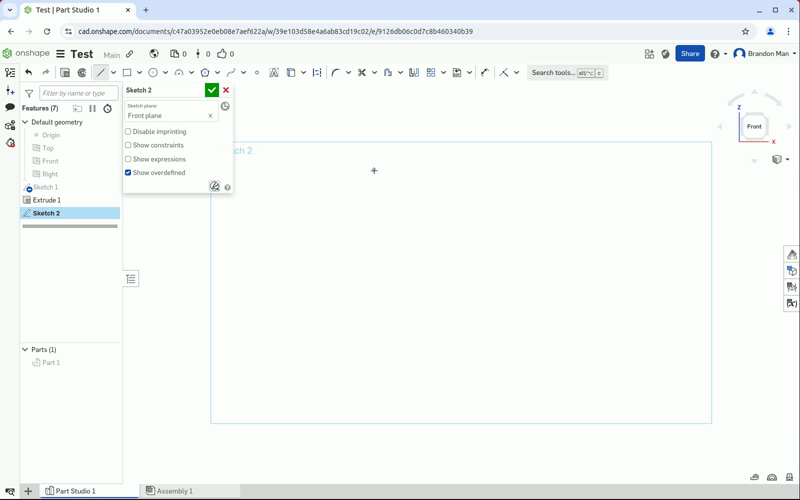
key_down(shift)
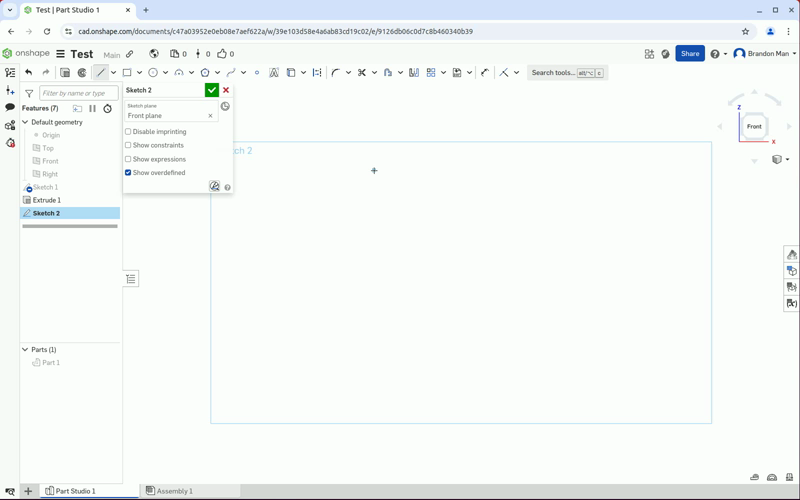
mouse_move(438, 254)
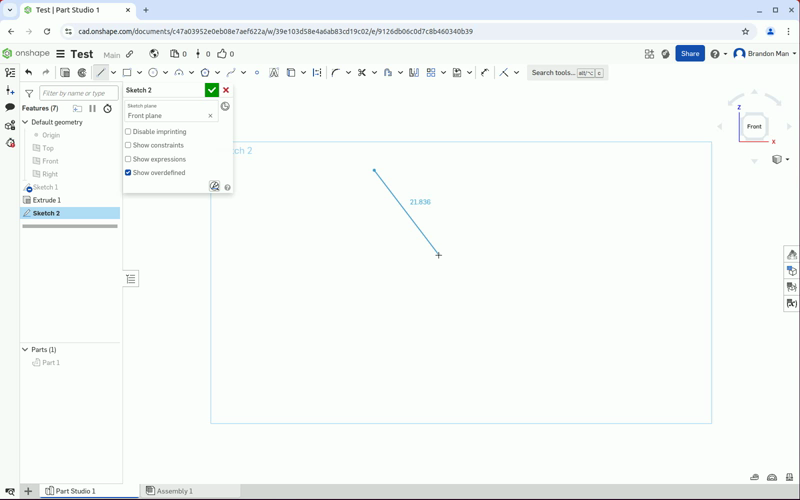
click(438, 254)
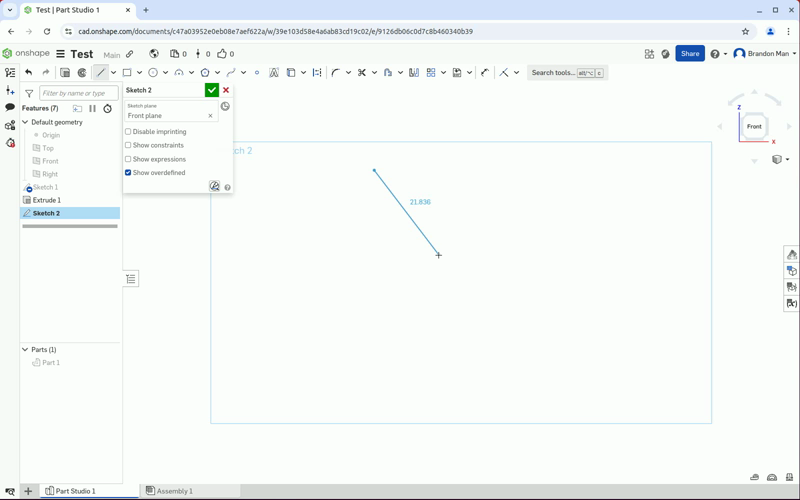
key_up(shift)
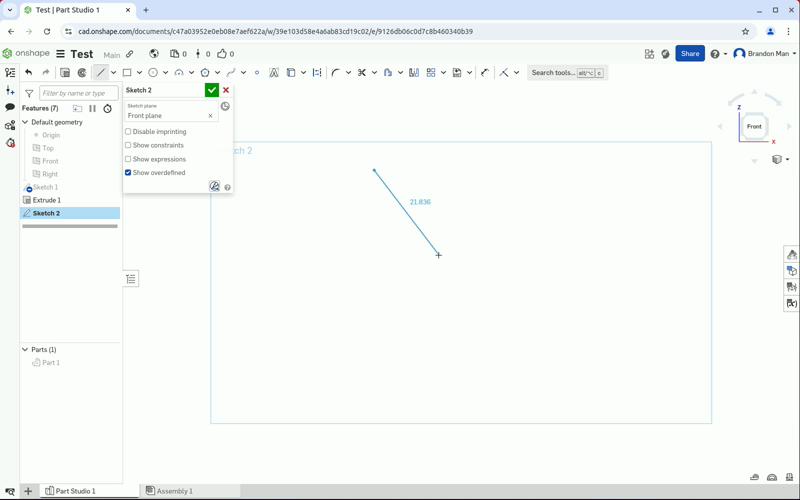
key_down(shift)
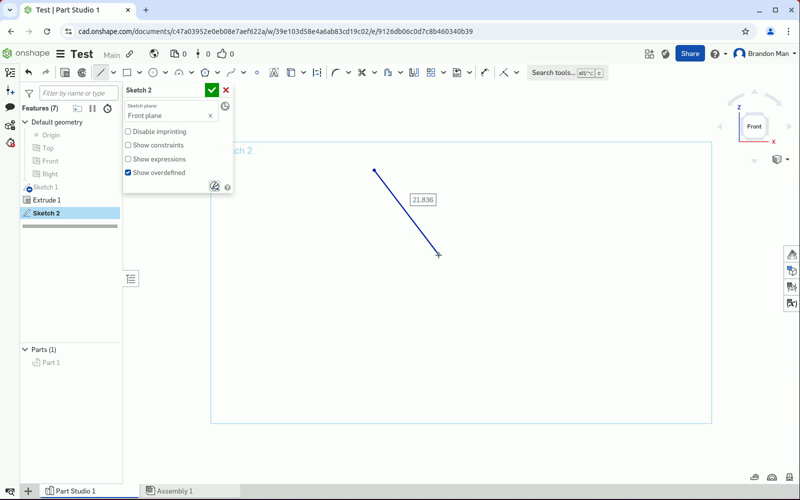
mouse_move(468, 254)
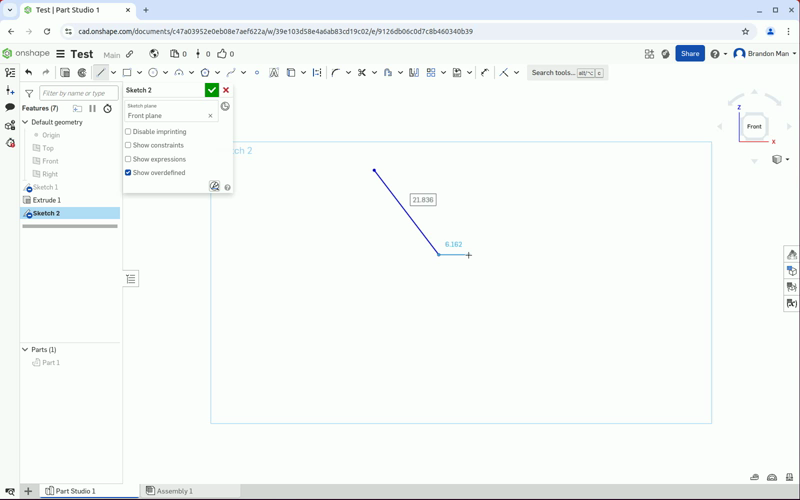
mouse_move(440, 260)
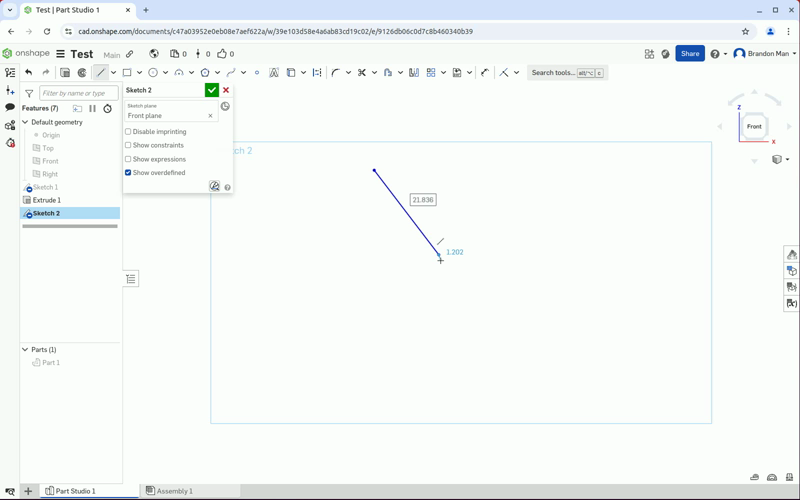
scroll(6)
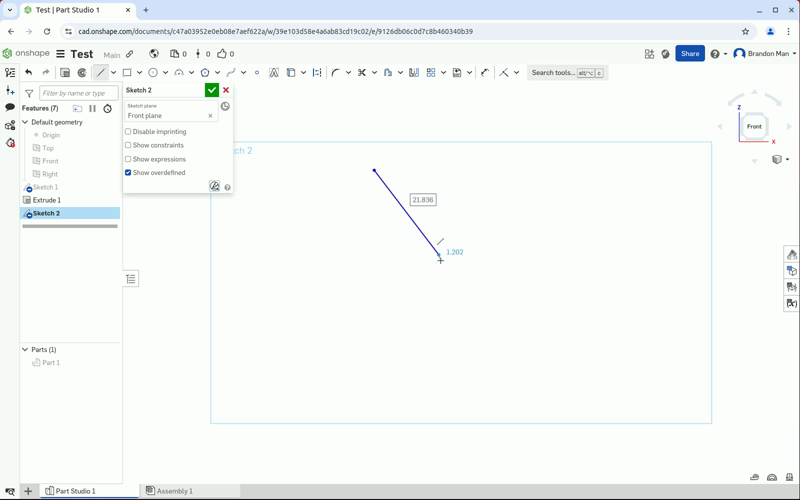
scroll(6)
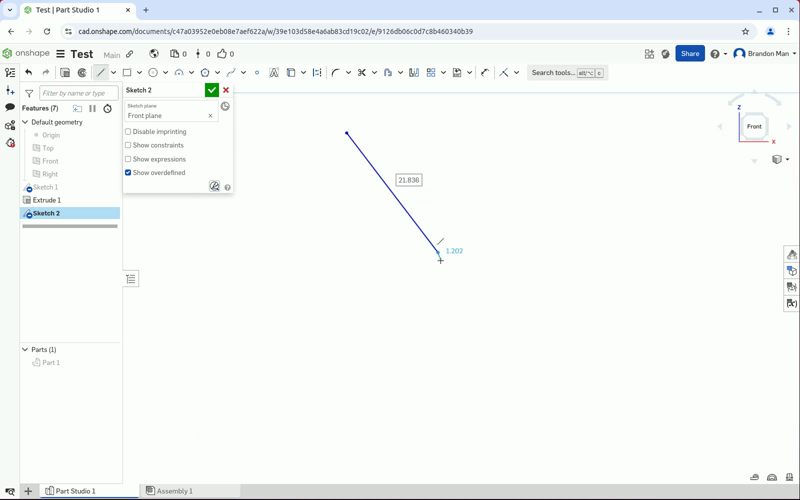
scroll(6)
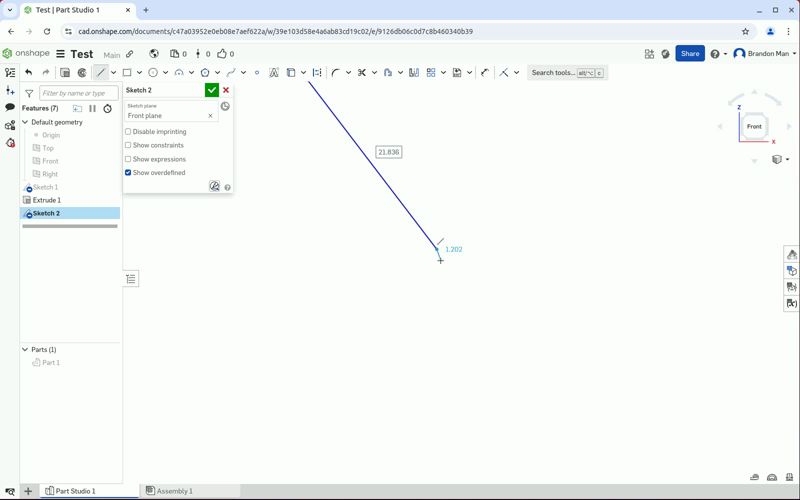
scroll(6)
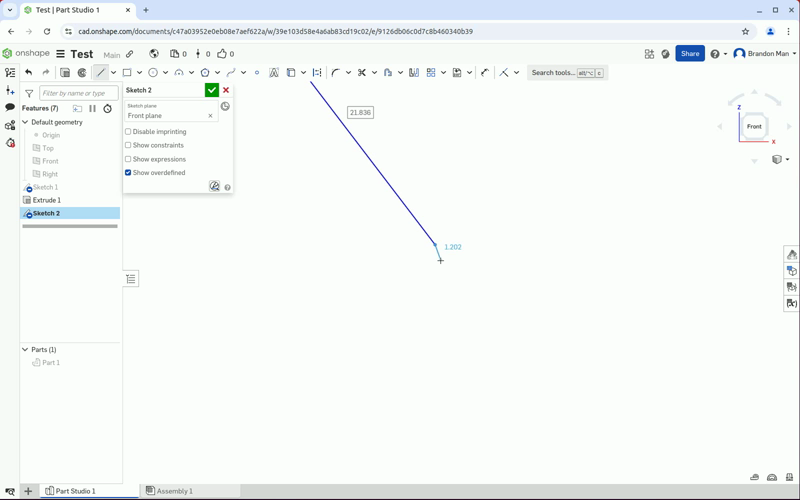
scroll(6)
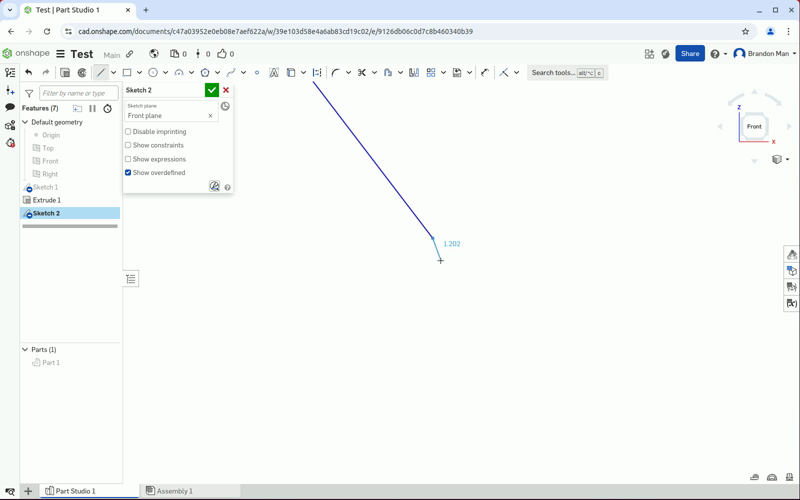
scroll(6)
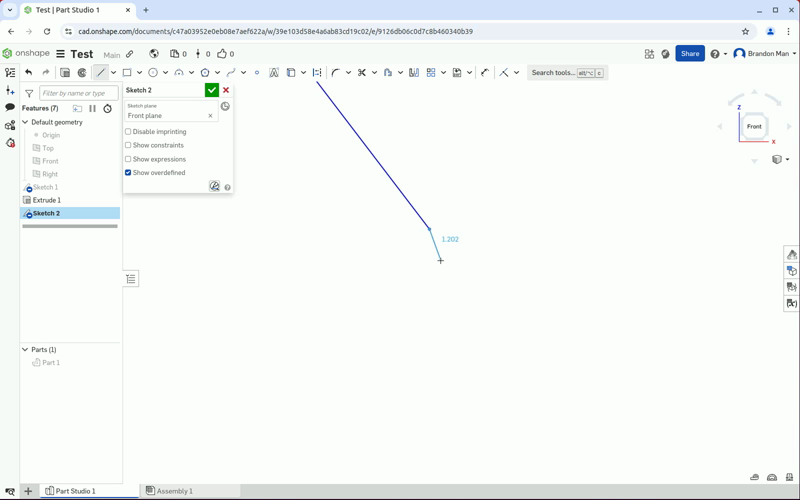
scroll(6)
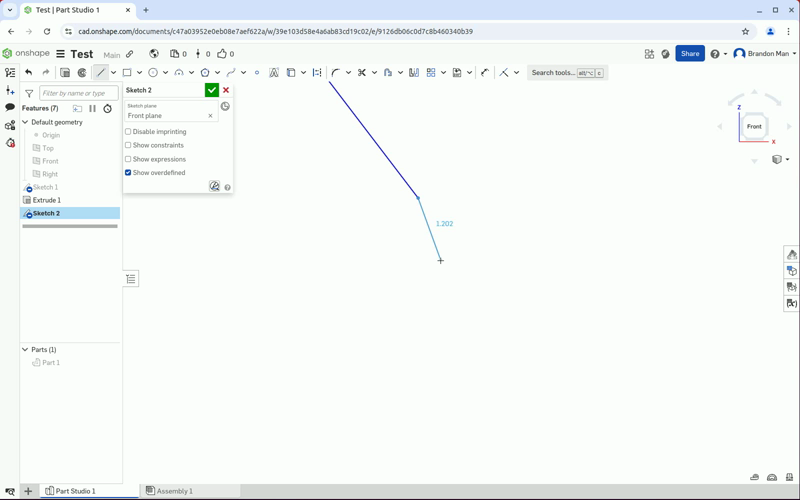
click(440, 260)
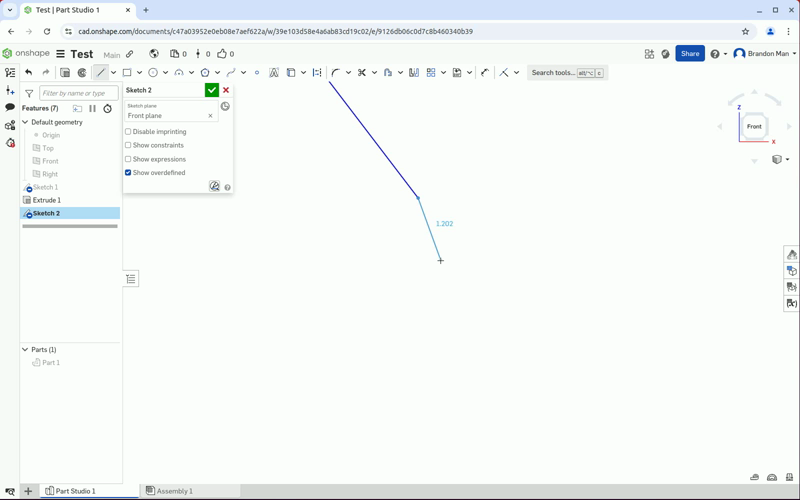
scroll(-6)
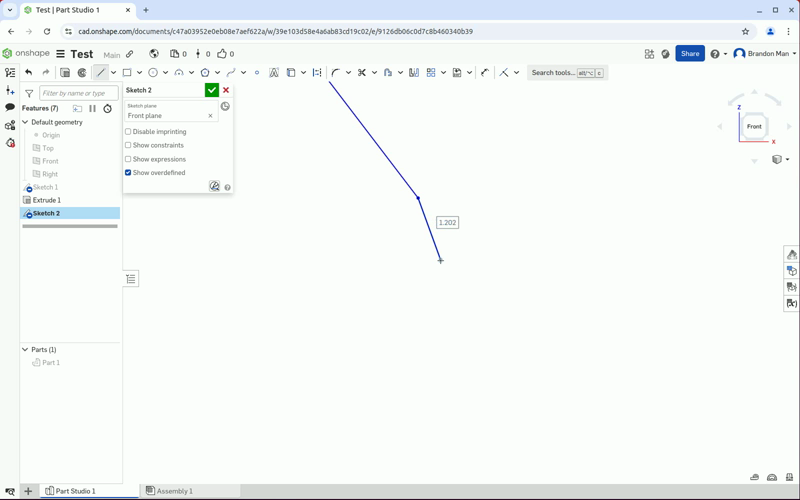
scroll(-6)
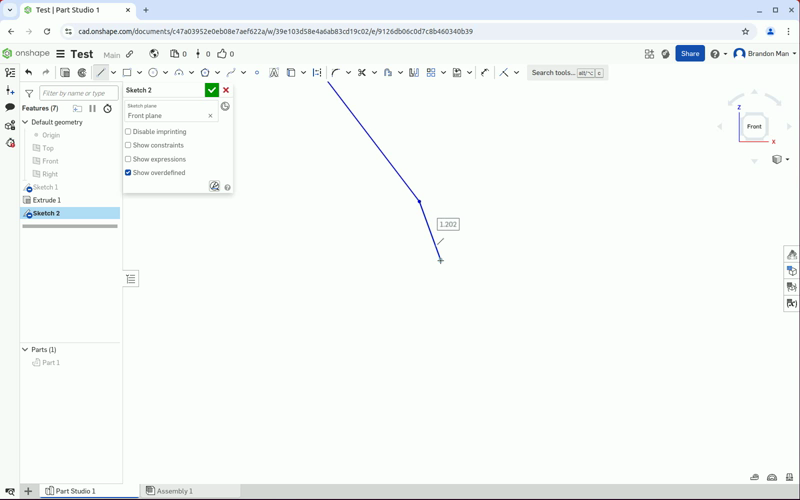
scroll(-6)
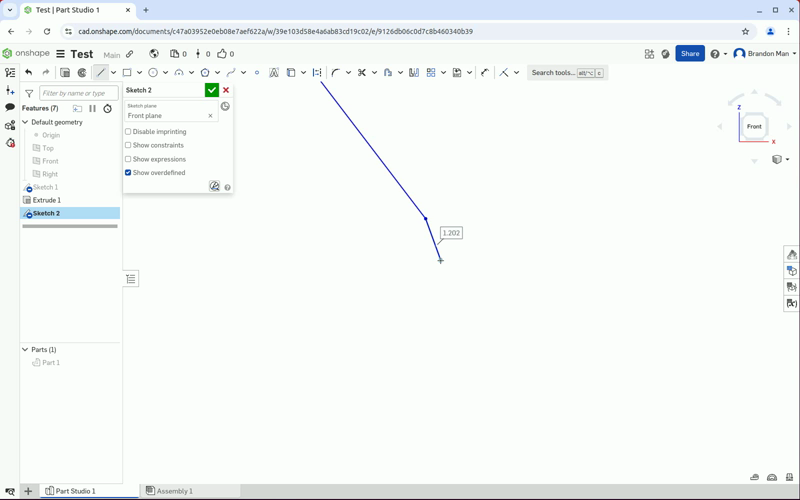
scroll(-6)
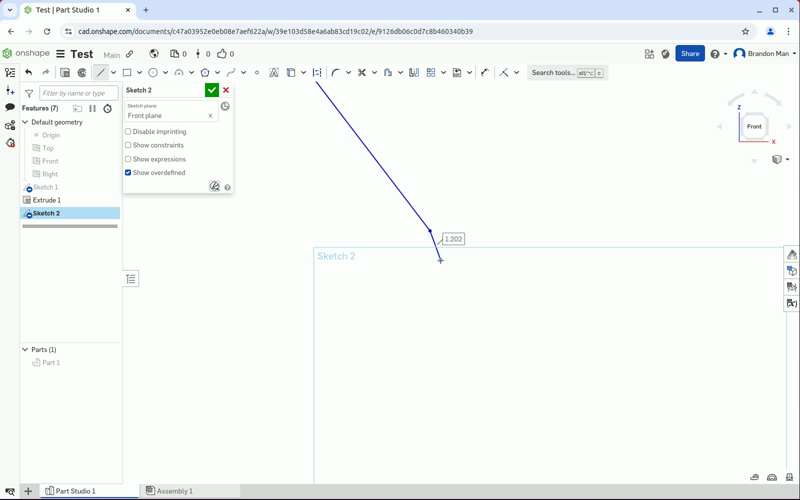
scroll(-6)
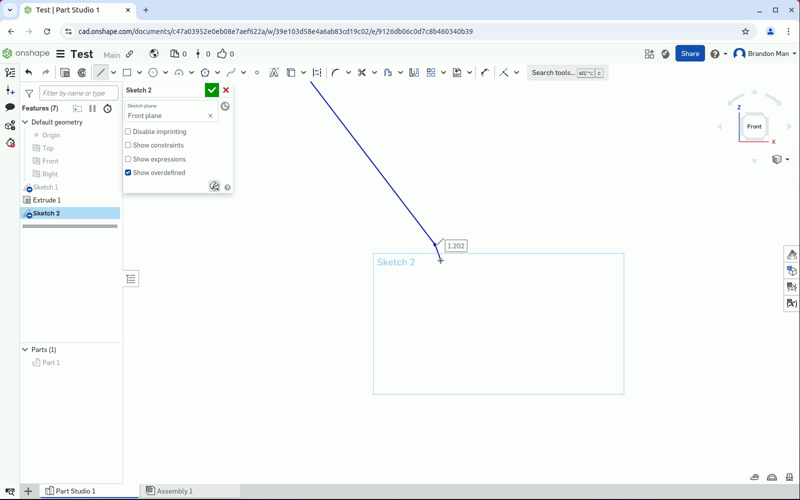
scroll(-6)
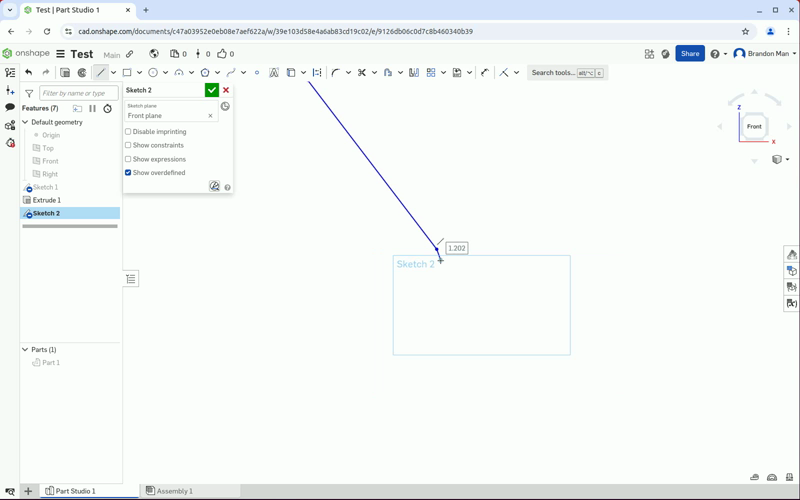
scroll(-6)
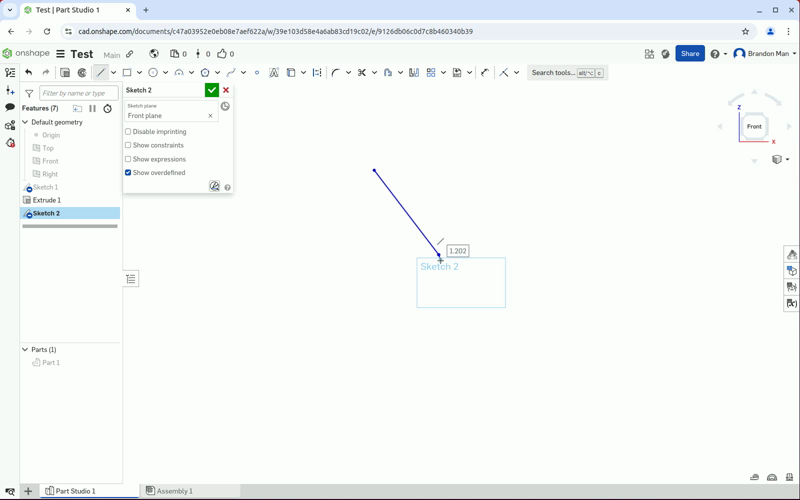
key_up(shift)
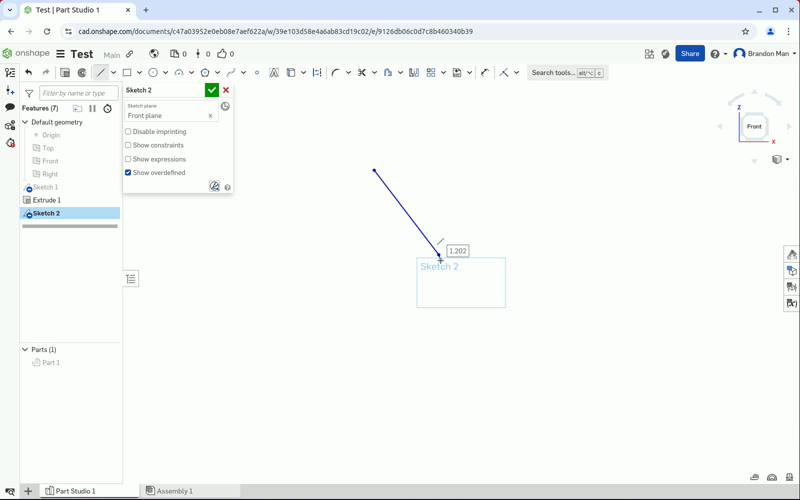
key_down(shift)
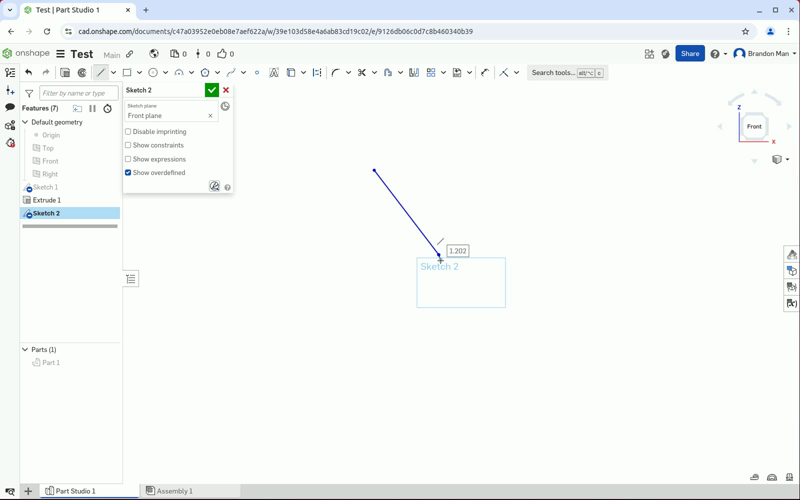
mouse_move(470, 260)
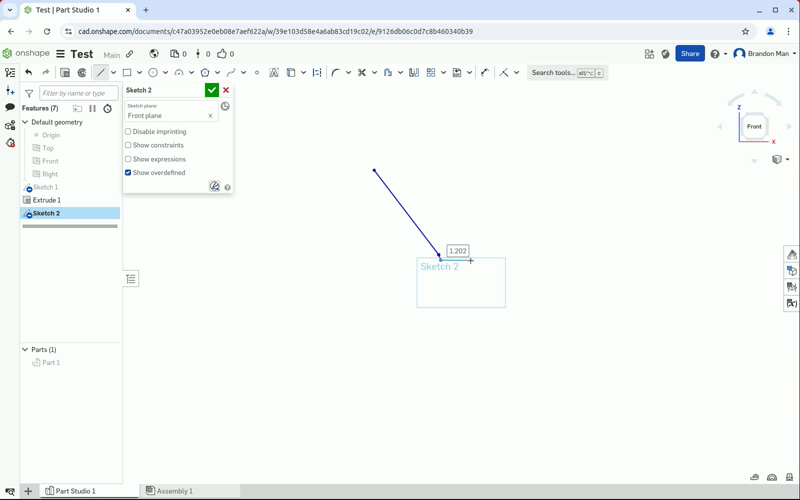
mouse_move(479, 271)
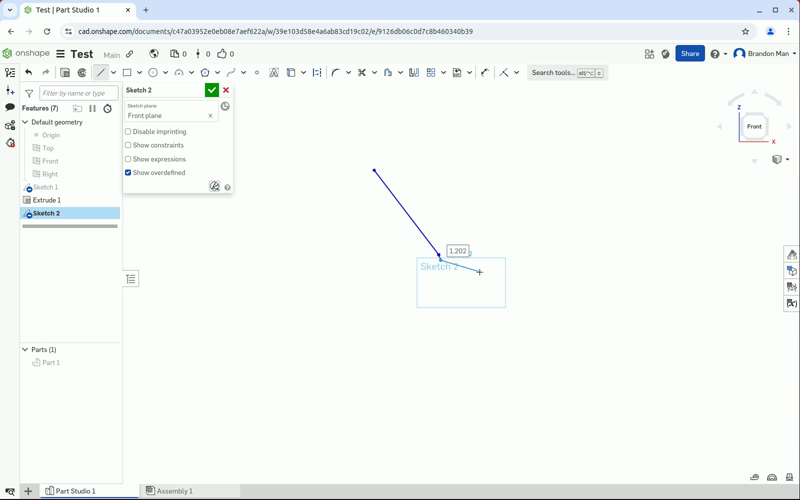
click(479, 271)
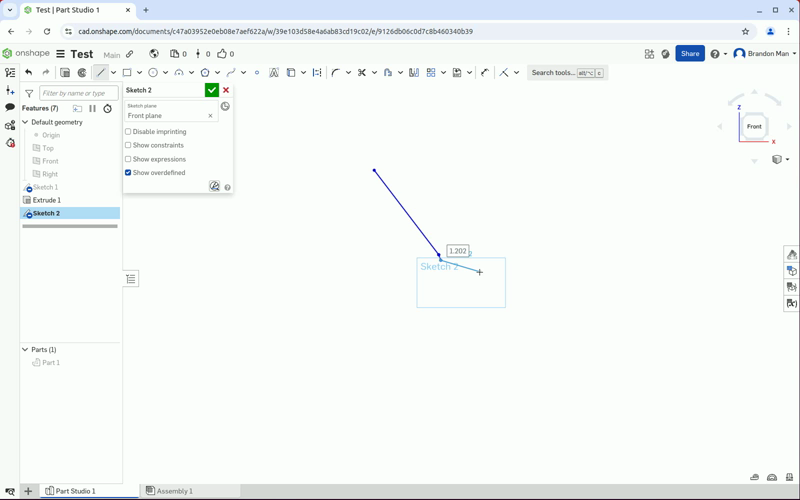
key_up(shift)
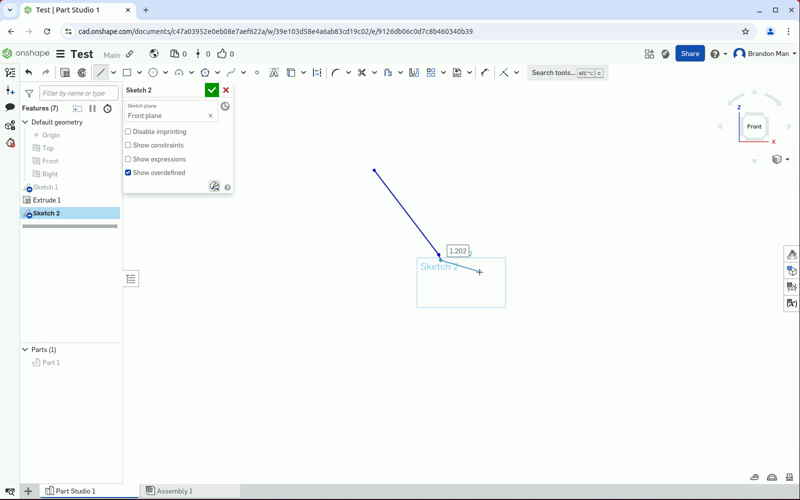
key_down(shift)
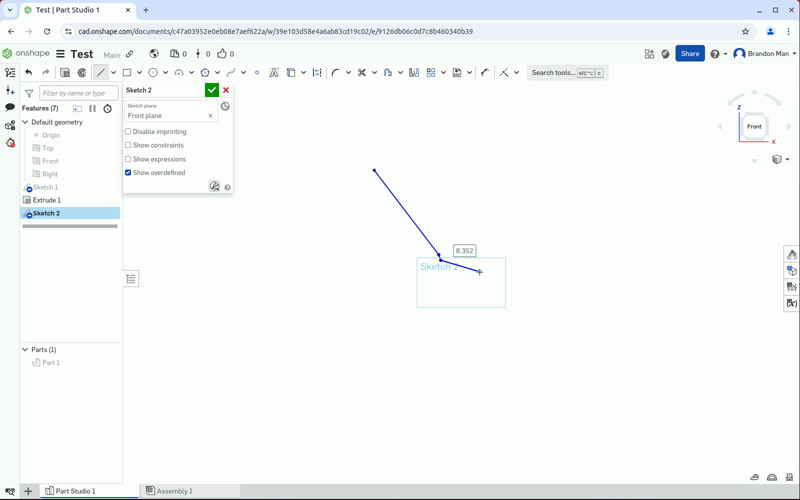
mouse_move(374, 170)
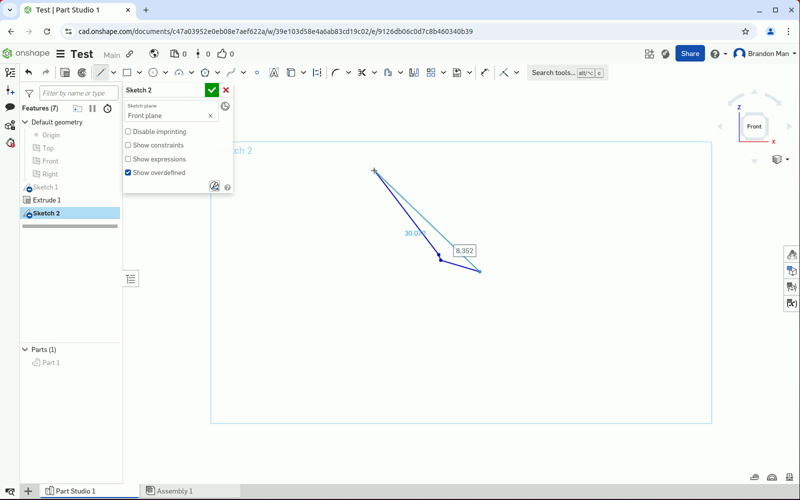
key_up(shift)
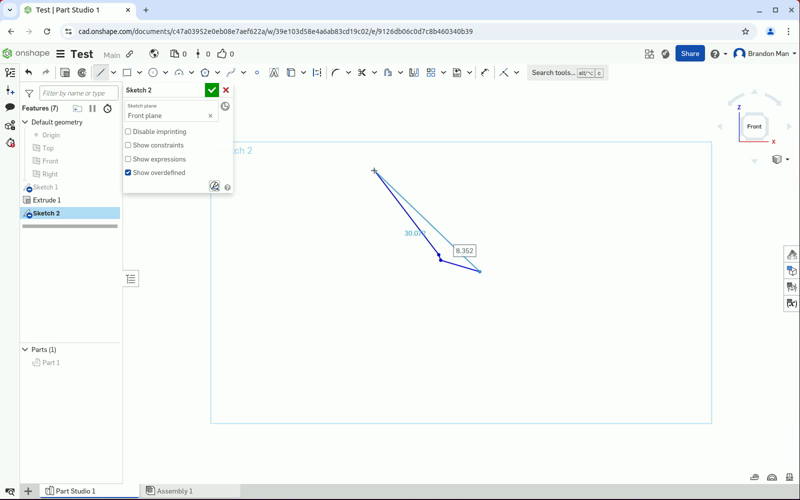
click(374, 170)
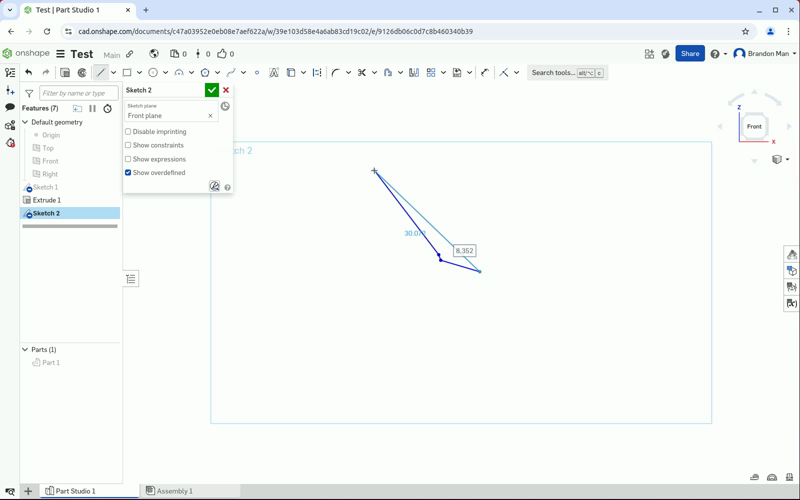
key(esc)
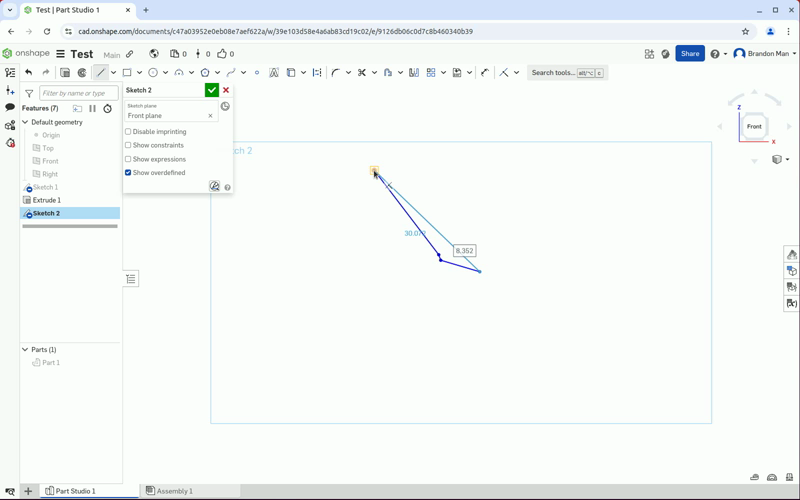
mouse_move(461, 260)
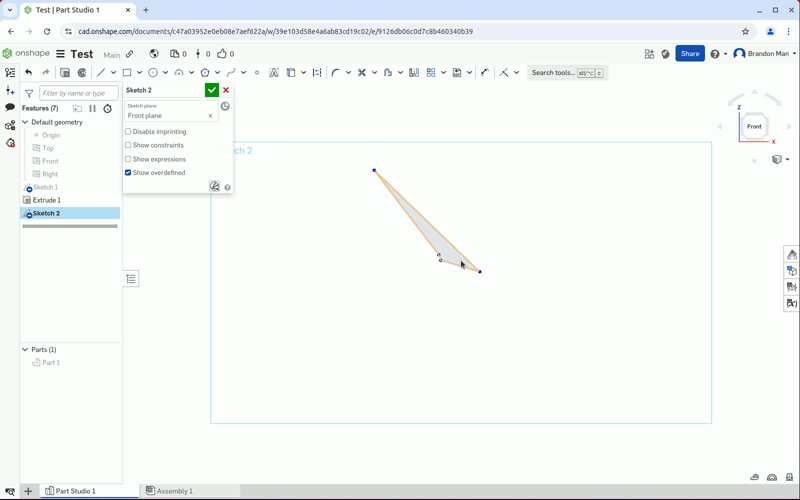
scroll(6)
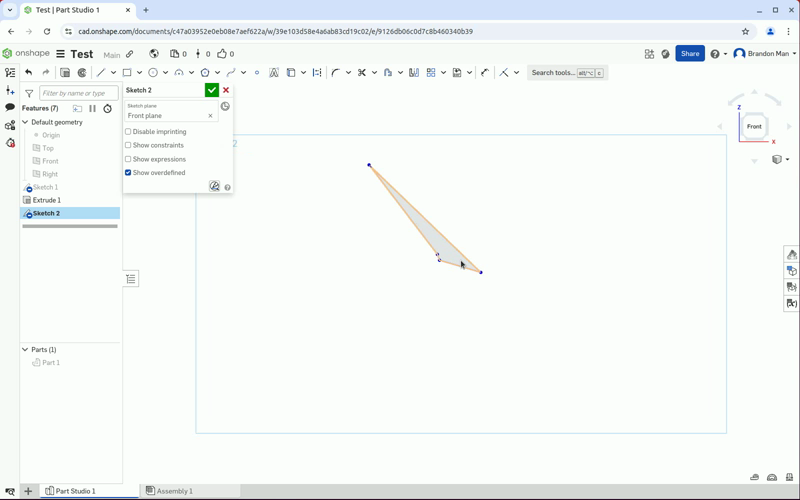
scroll(6)
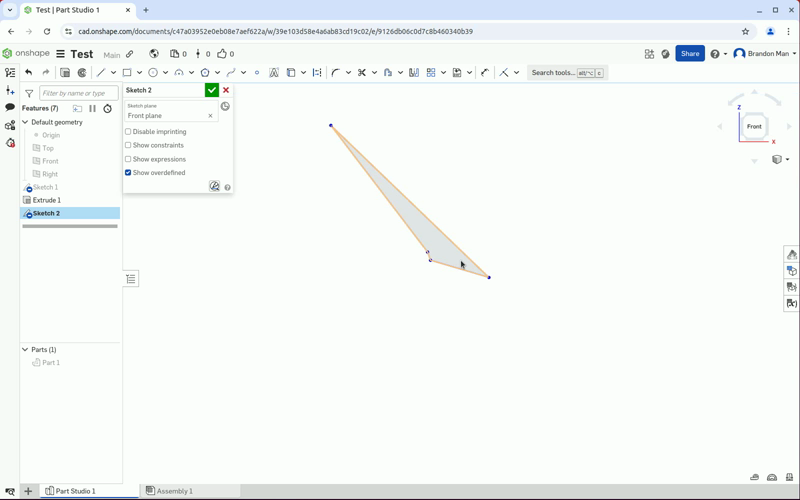
scroll(6)
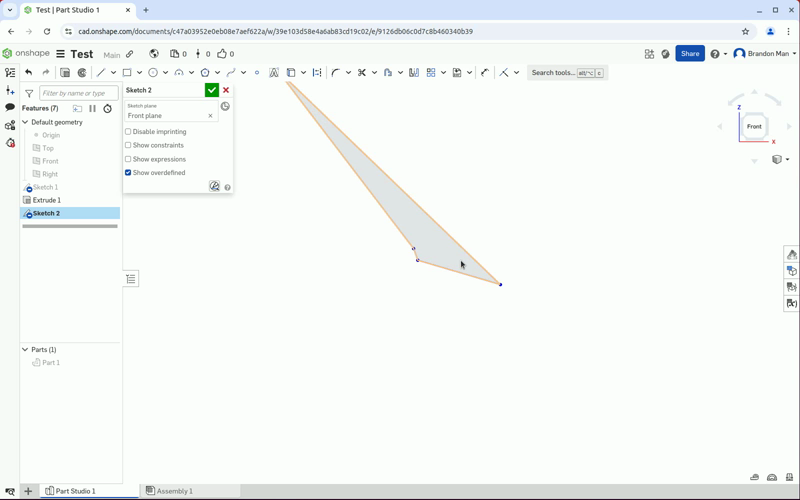
scroll(6)
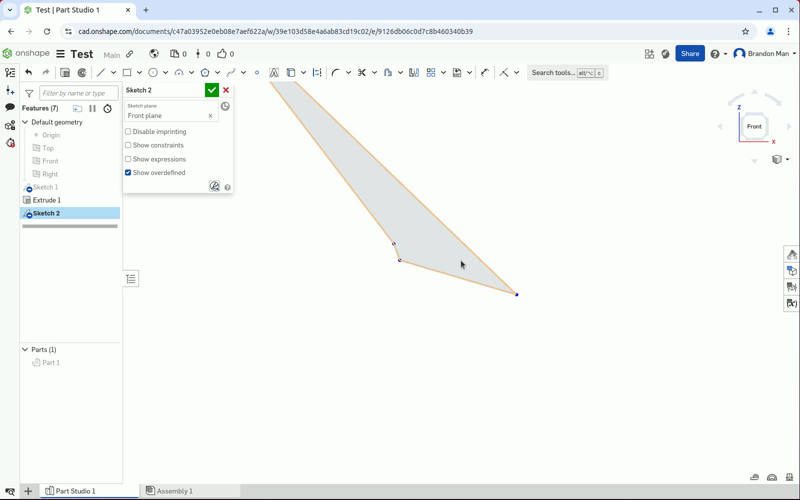
scroll(6)
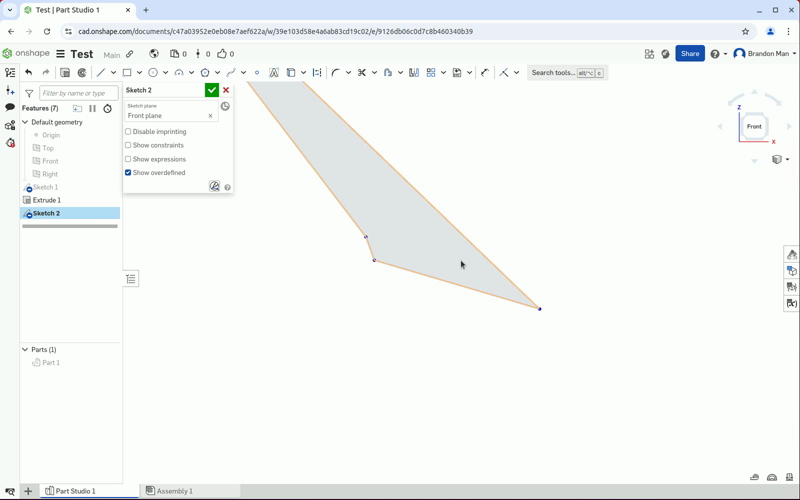
scroll(6)
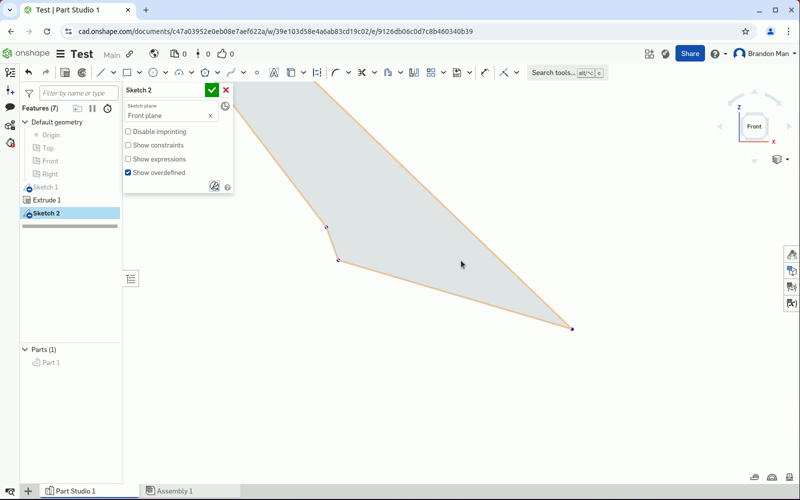
scroll(6)
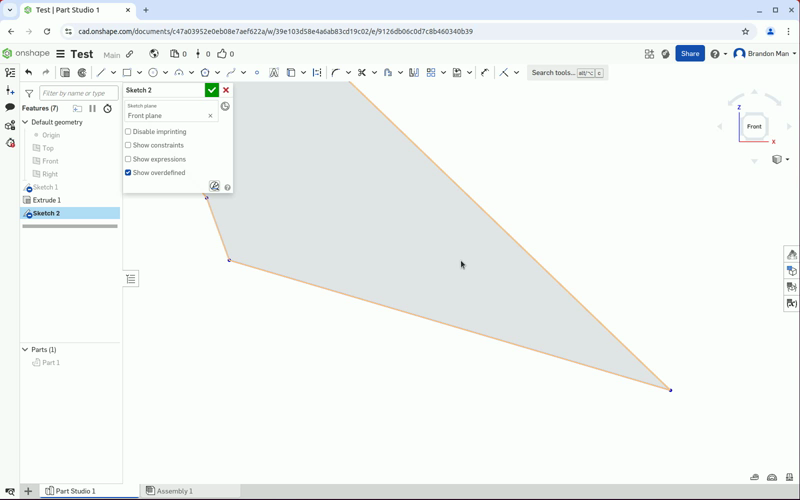
click(461, 260)
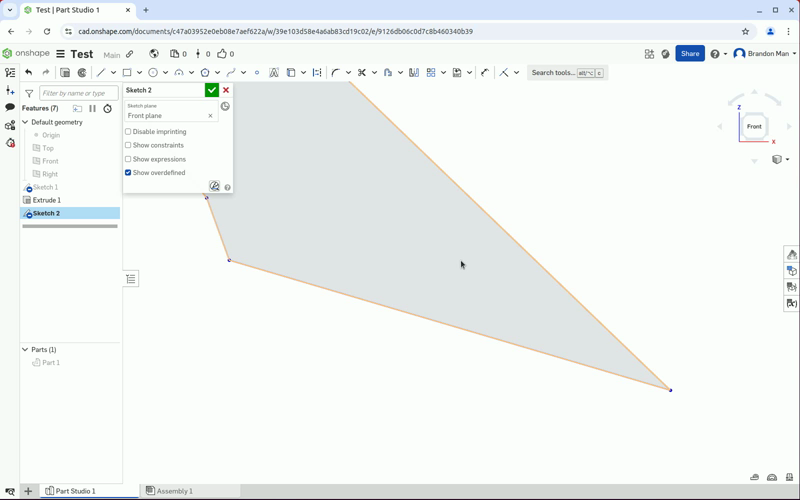
scroll(-6)
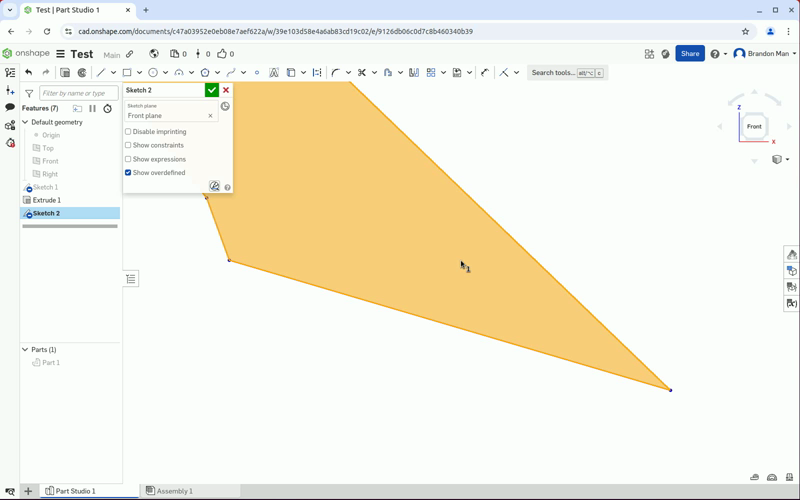
scroll(-6)
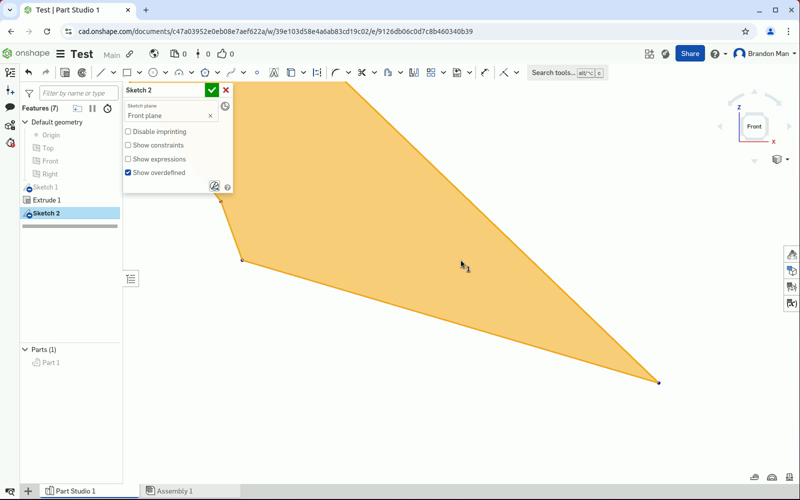
scroll(-6)
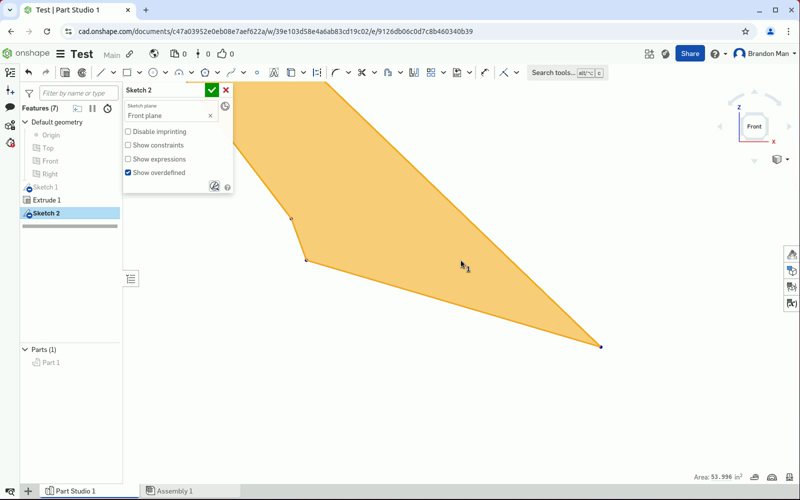
scroll(-6)
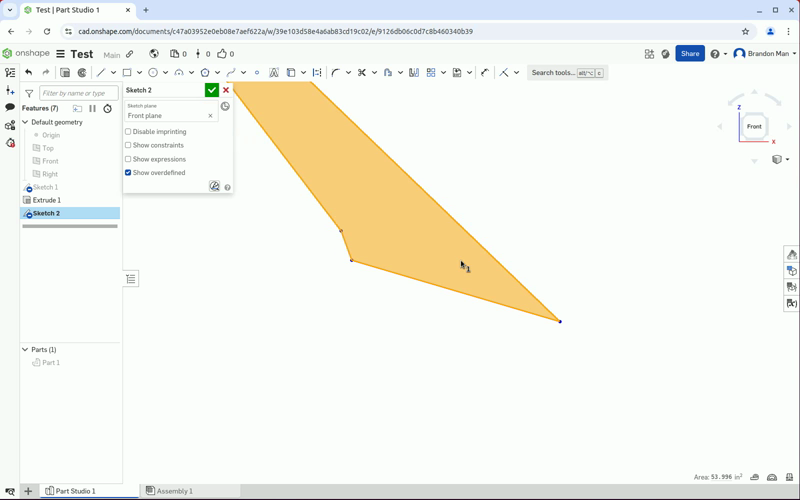
scroll(-6)
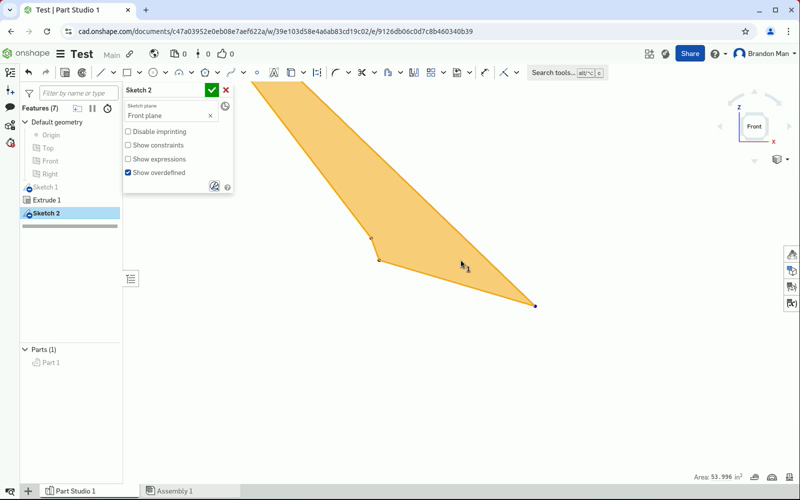
scroll(-6)
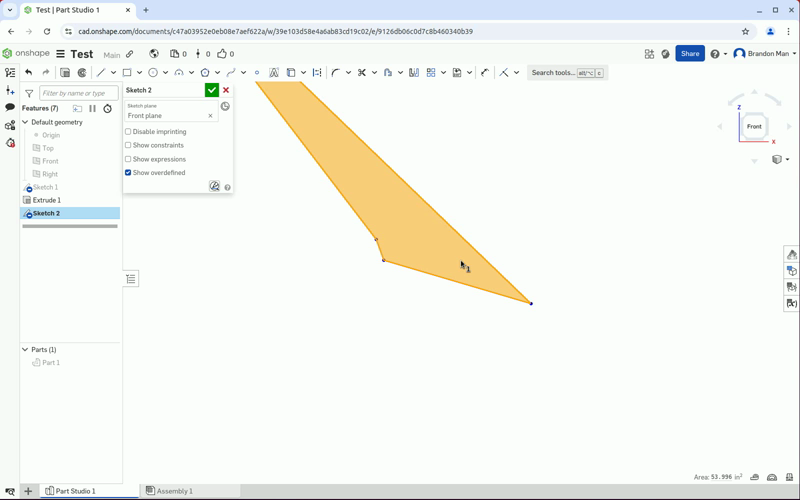
scroll(-6)
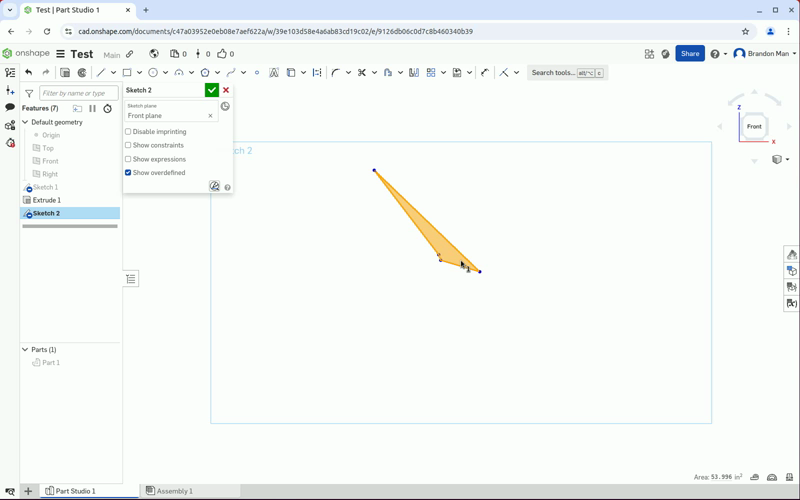
mouse_move(73, 352)
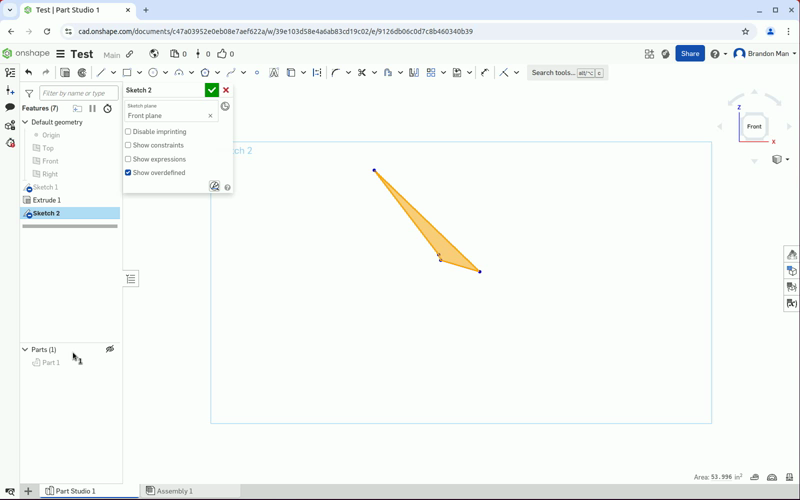
key(shift+y)
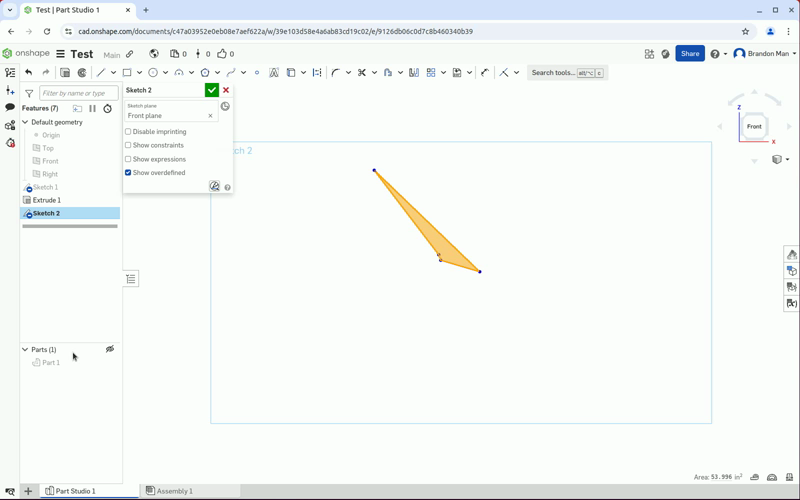
key(shift+e)
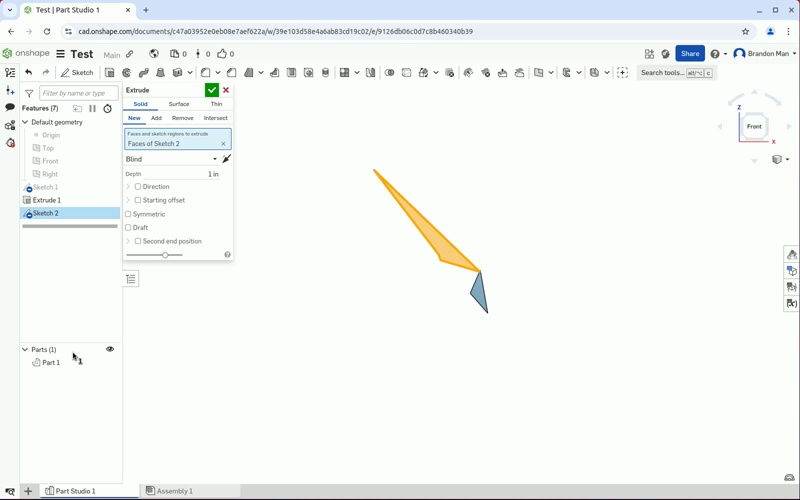
mouse_move(143, 106)
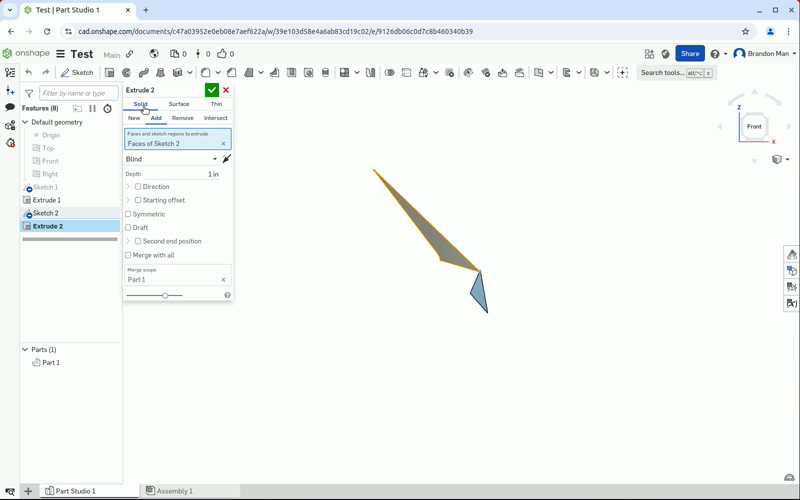
click(143, 106)
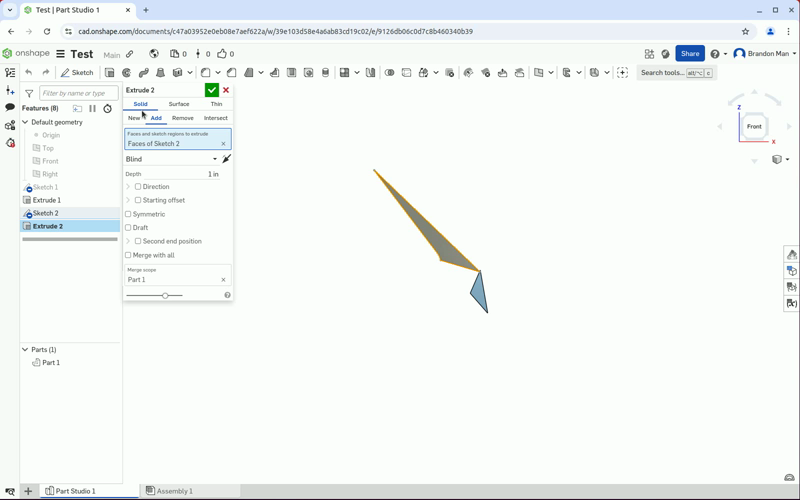
mouse_move(137, 120)
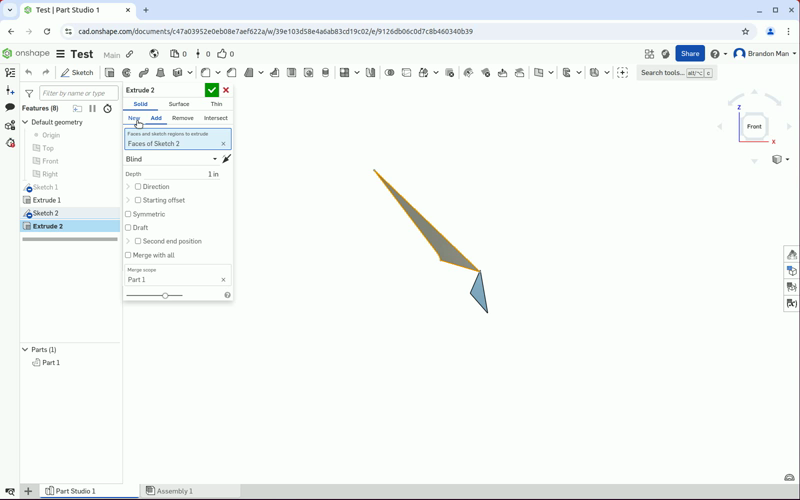
click(137, 120)
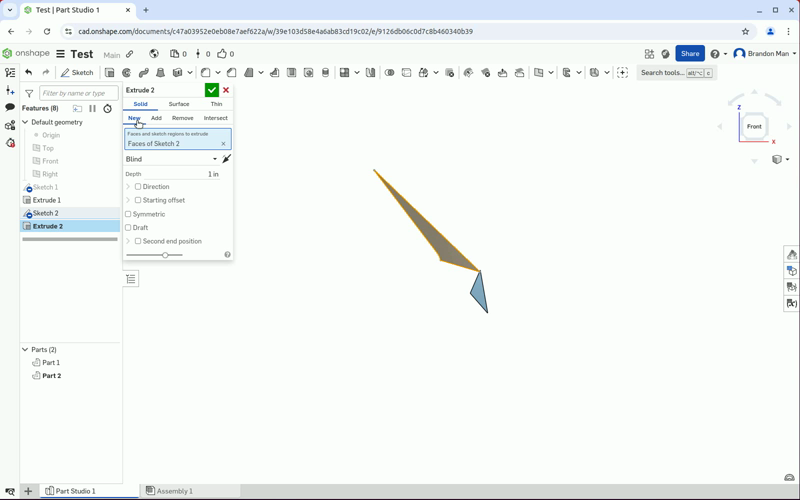
key(tab, 4)
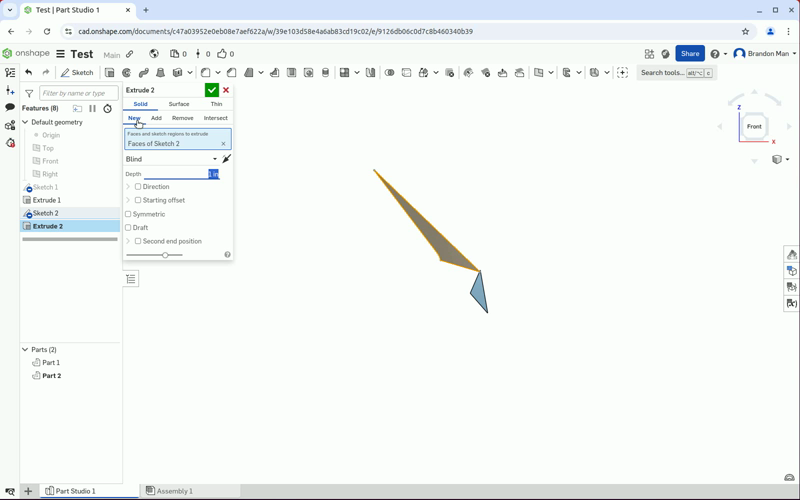
text(1.685)
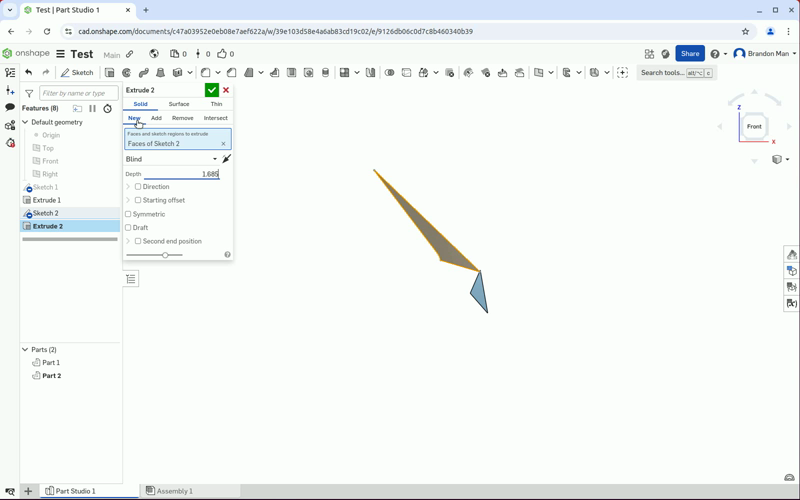
key(enter)
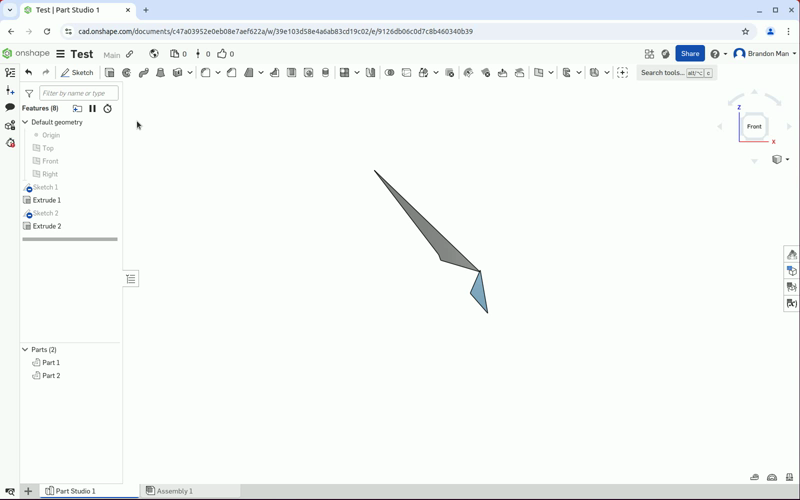
key(shift+h)
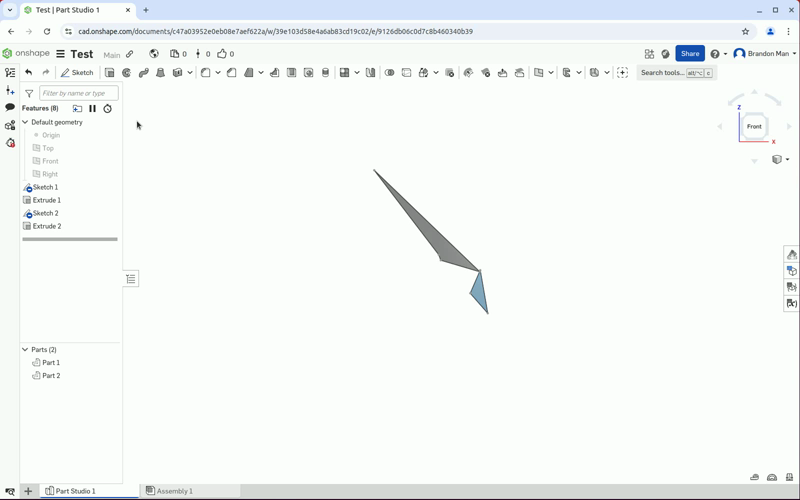
key(shift+h)
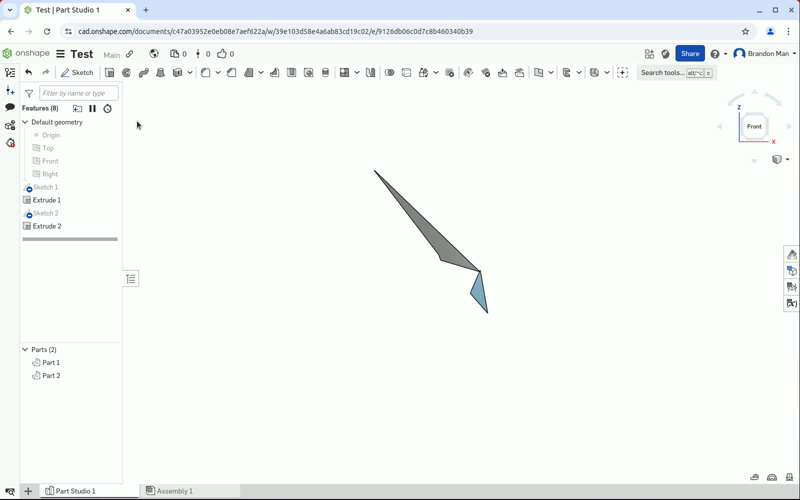
mouse_move(73, 189)
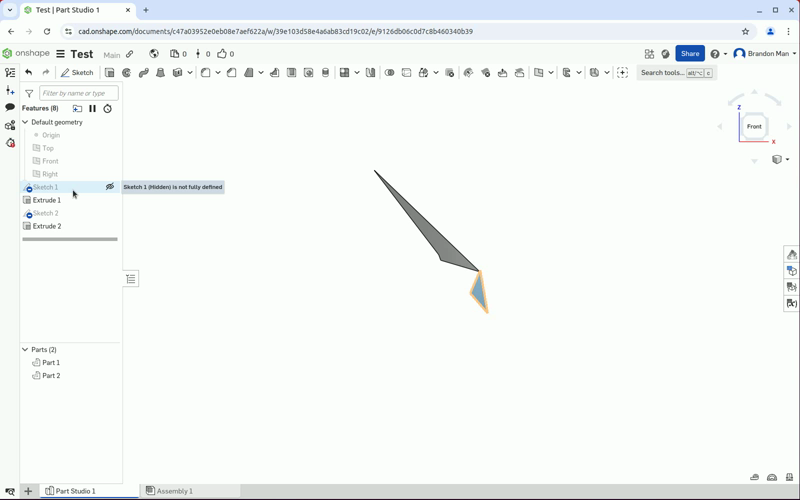
click(73, 189)
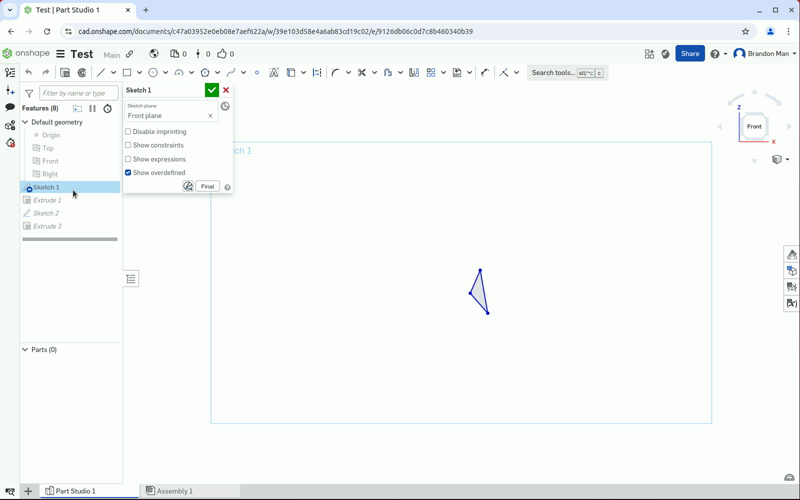
mouse_move(229, 92)
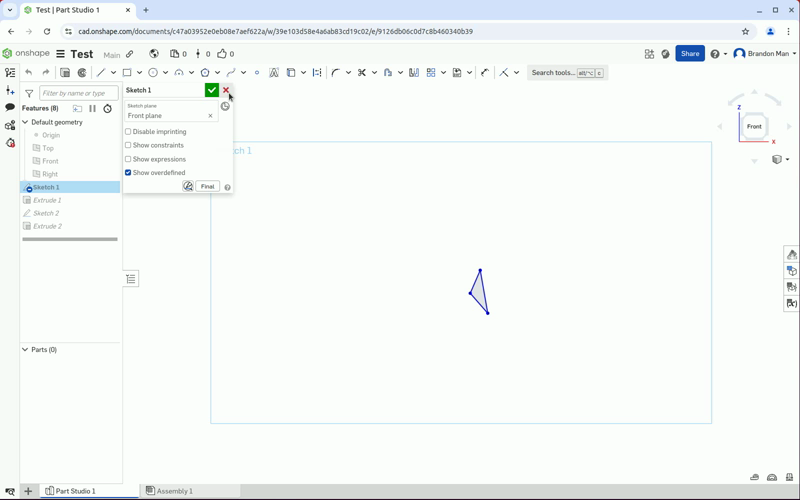
click(229, 92)
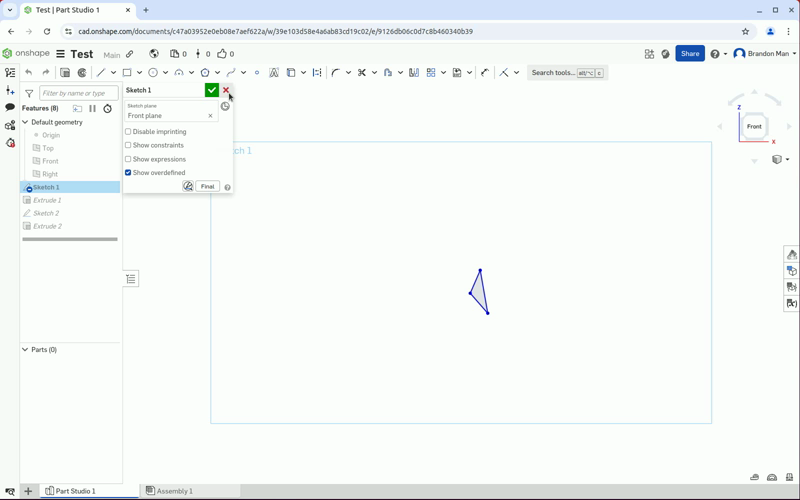
key(shift+s)
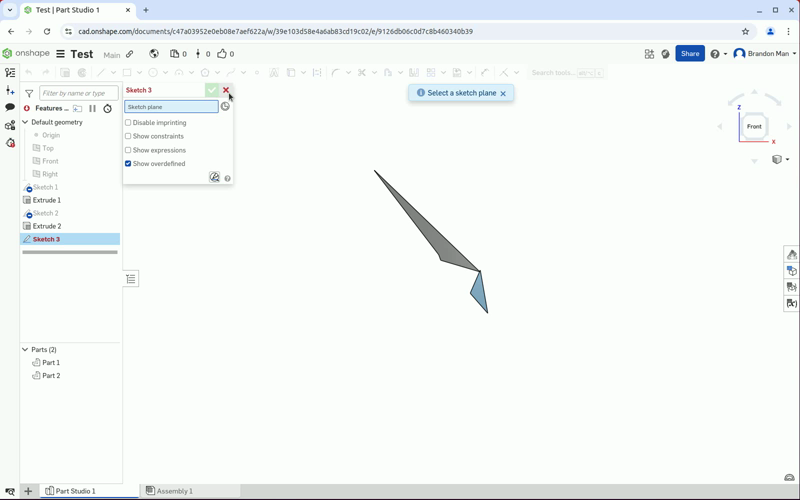
mouse_move(73, 163)
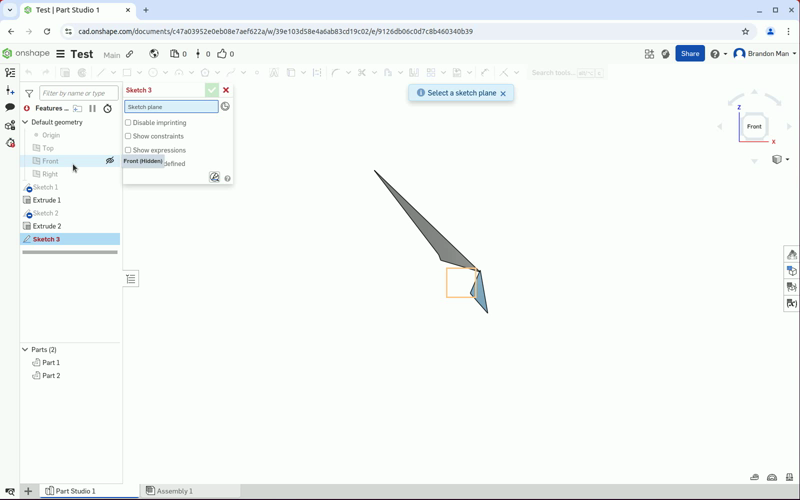
click(73, 163)
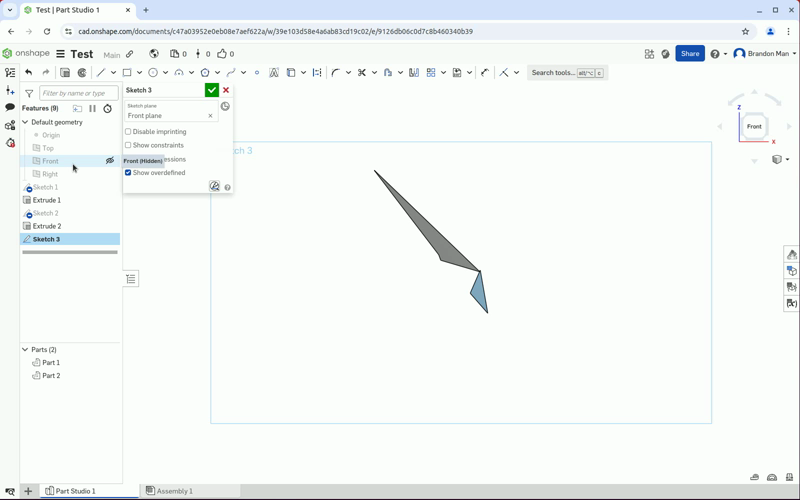
mouse_move(73, 352)
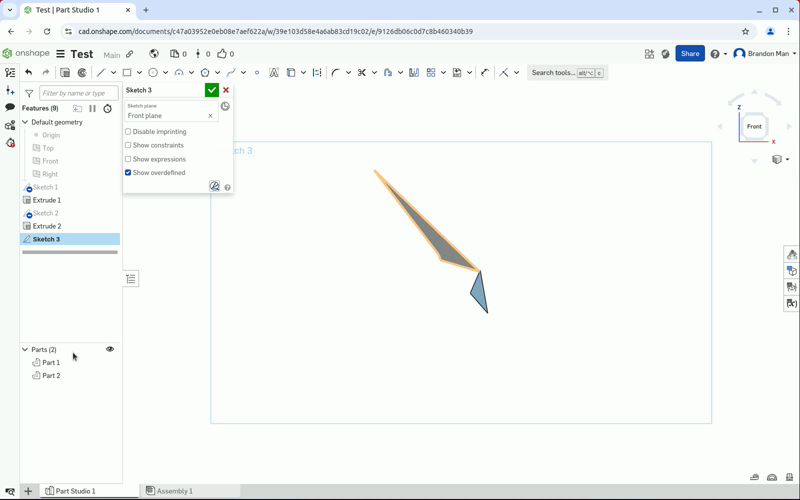
key(y)
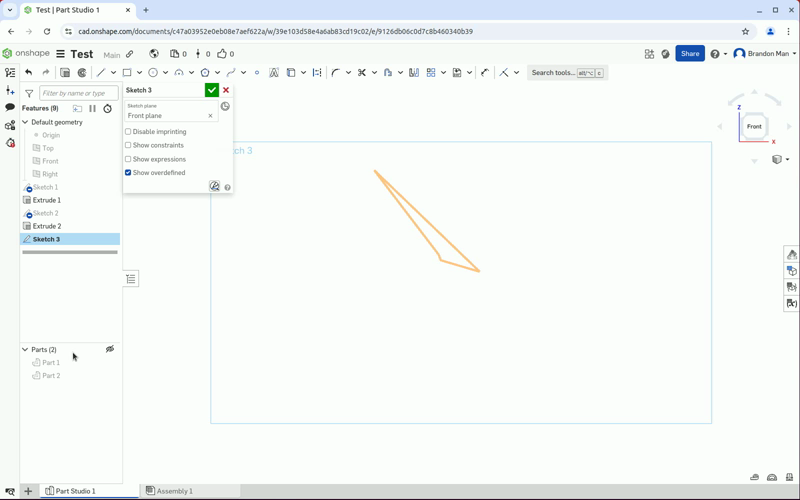
key(l)
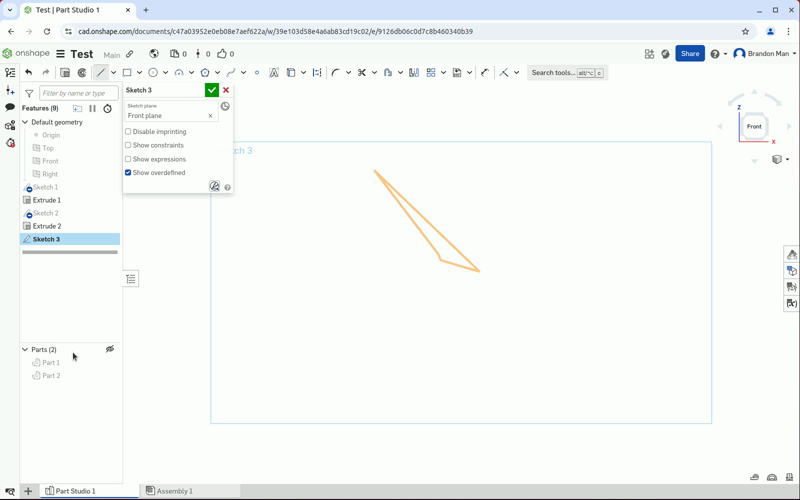
key_down(shift)
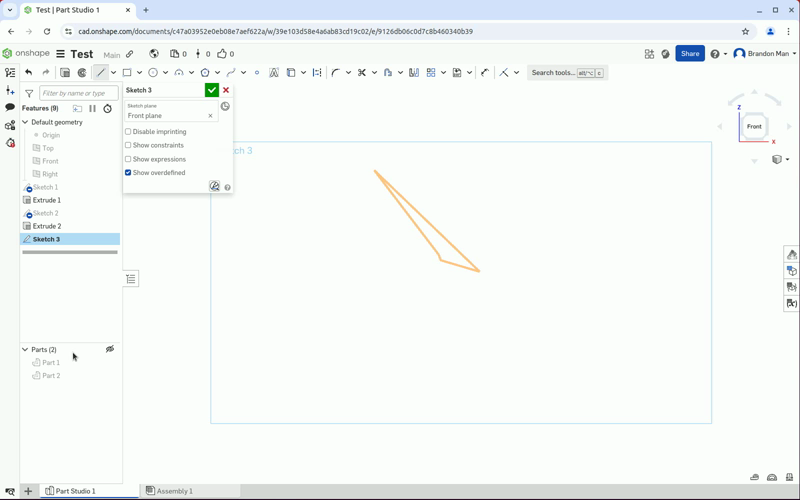
mouse_move(440, 260)
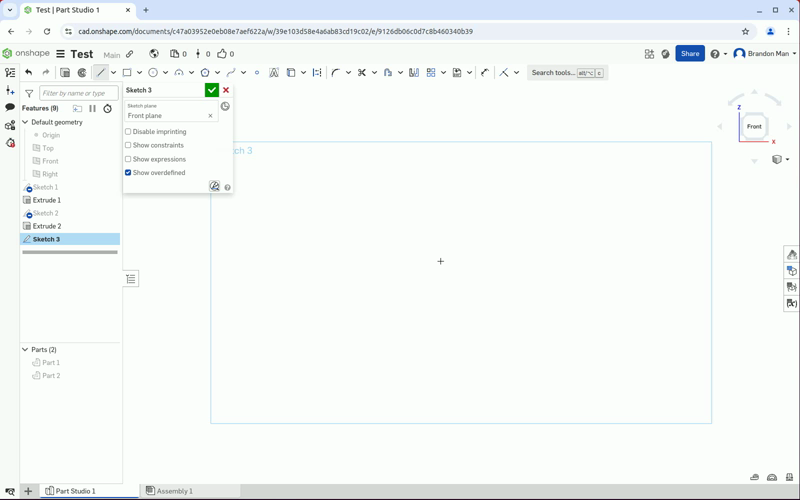
click(440, 260)
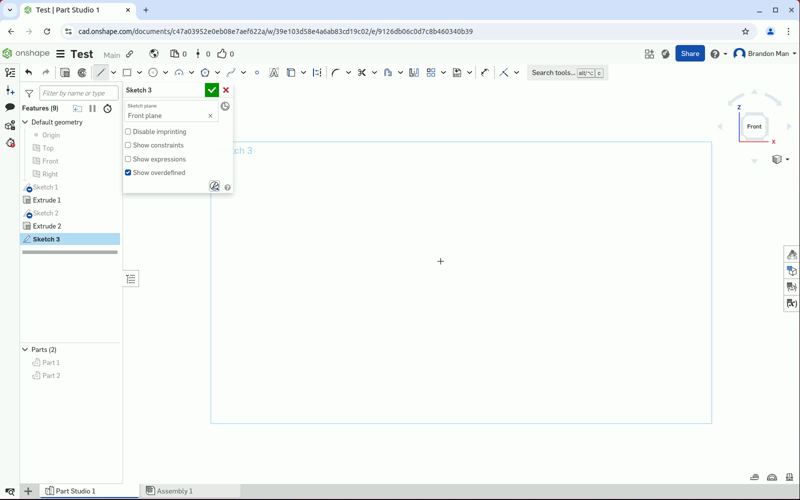
key_up(shift)
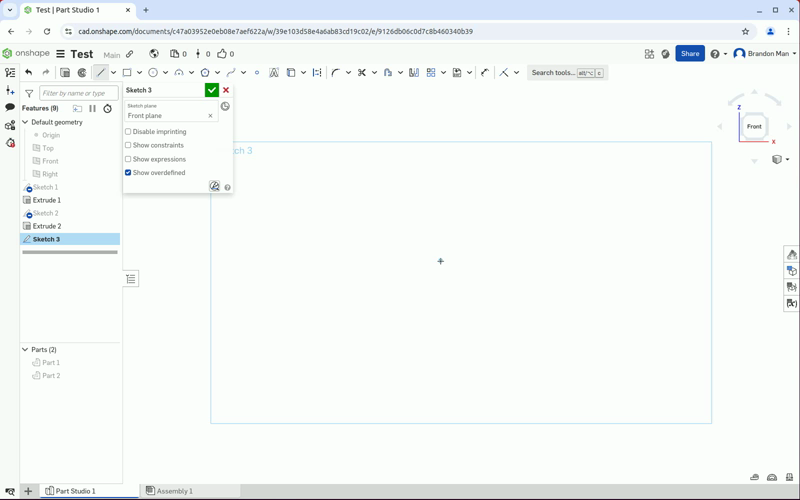
key_down(shift)
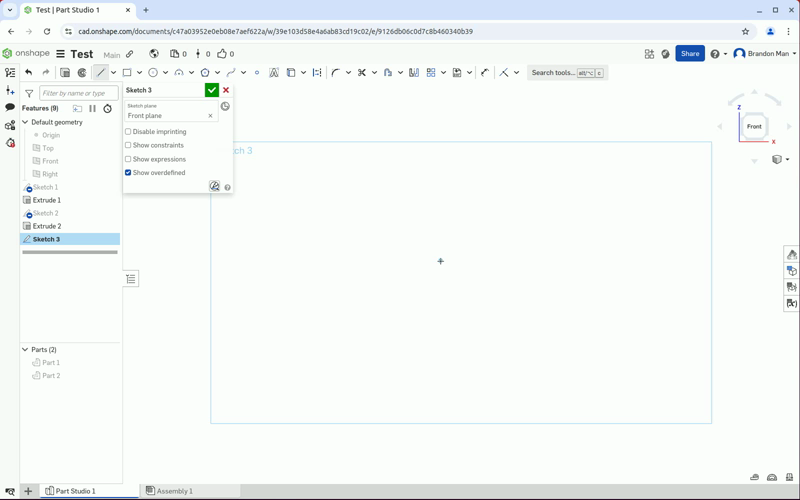
mouse_move(470, 260)
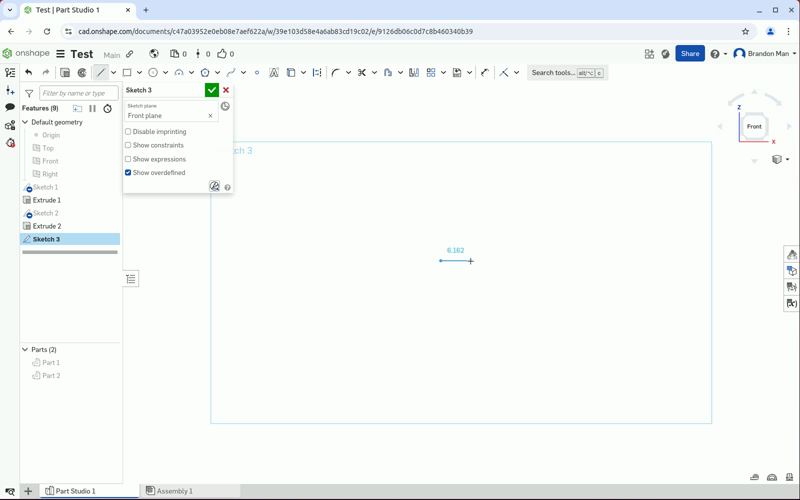
mouse_move(470, 294)
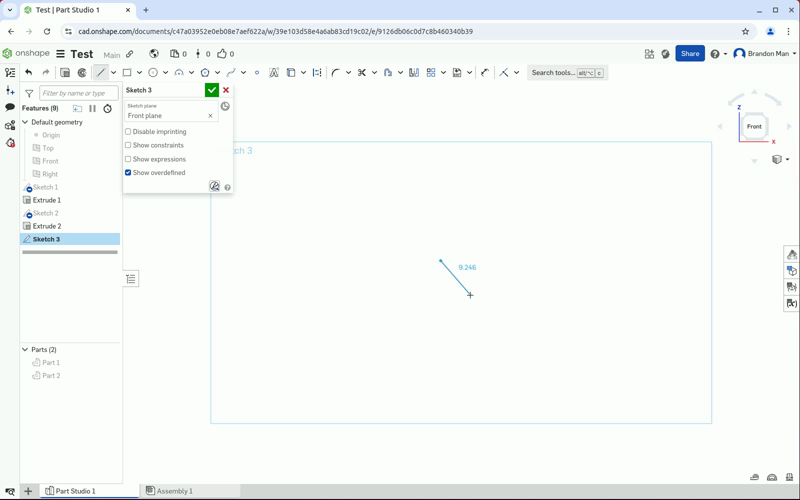
click(470, 294)
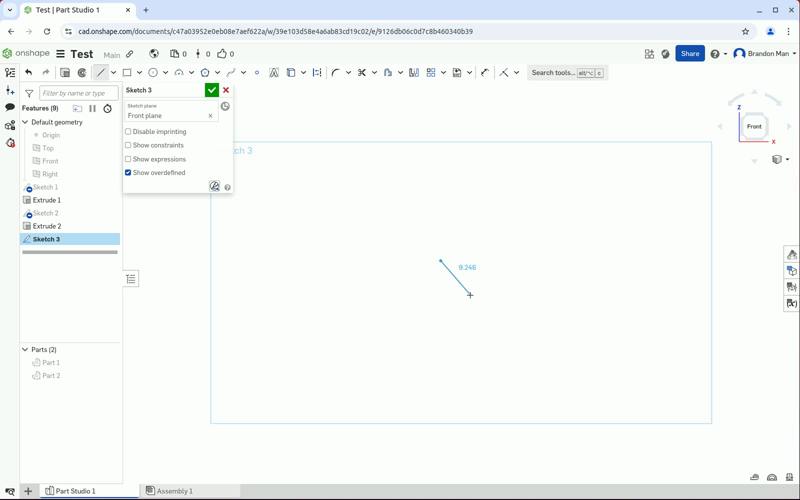
key_up(shift)
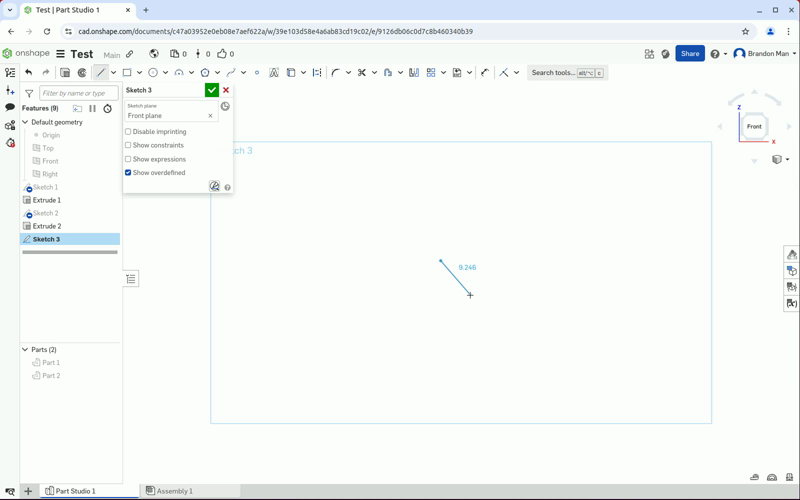
key_down(shift)
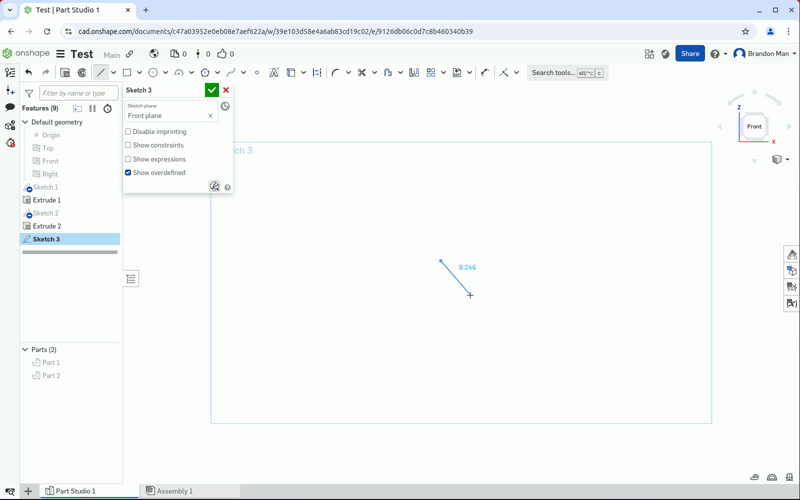
mouse_move(500, 294)
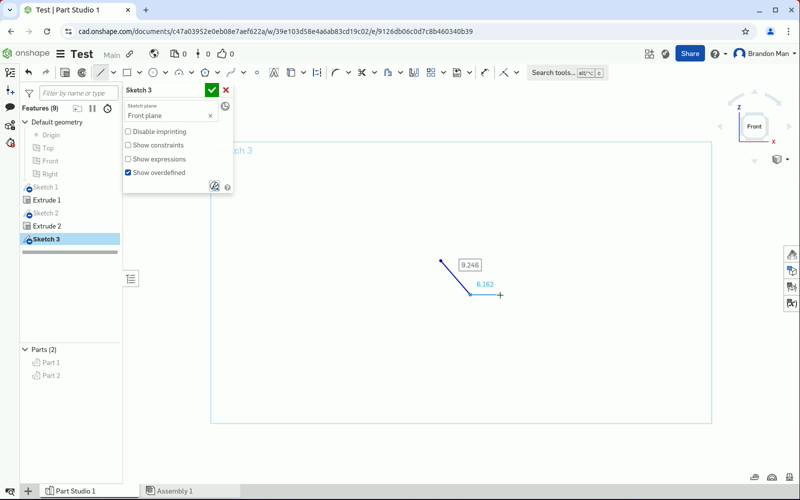
mouse_move(480, 272)
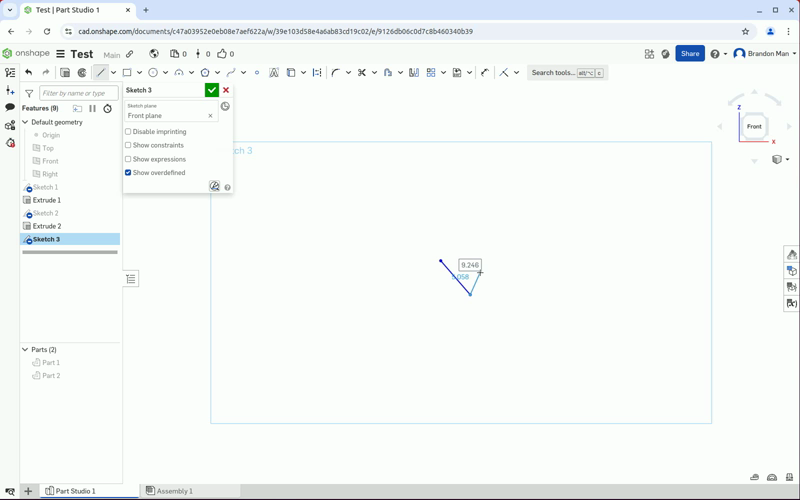
click(480, 272)
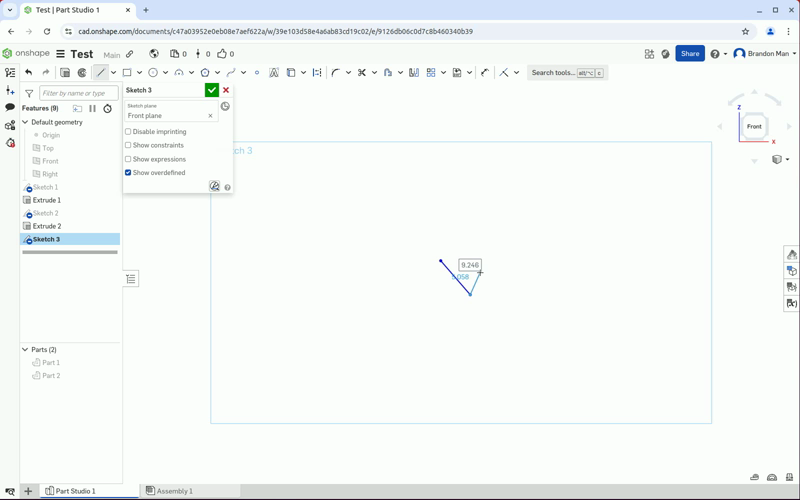
key_up(shift)
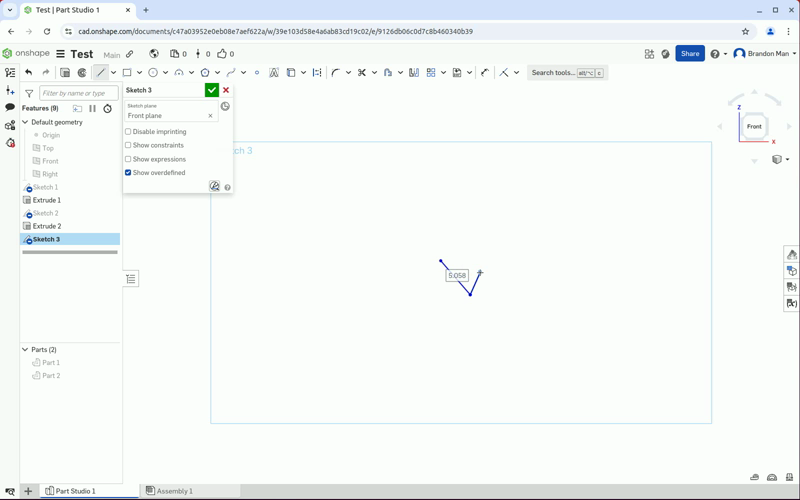
key_down(shift)
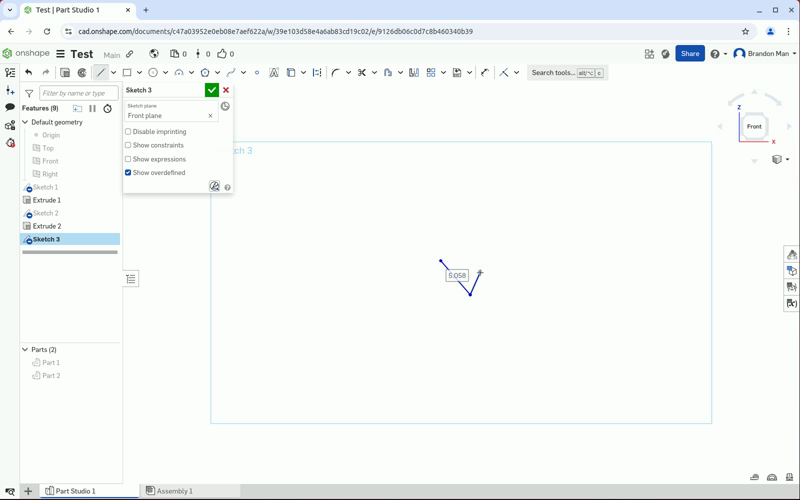
mouse_move(510, 272)
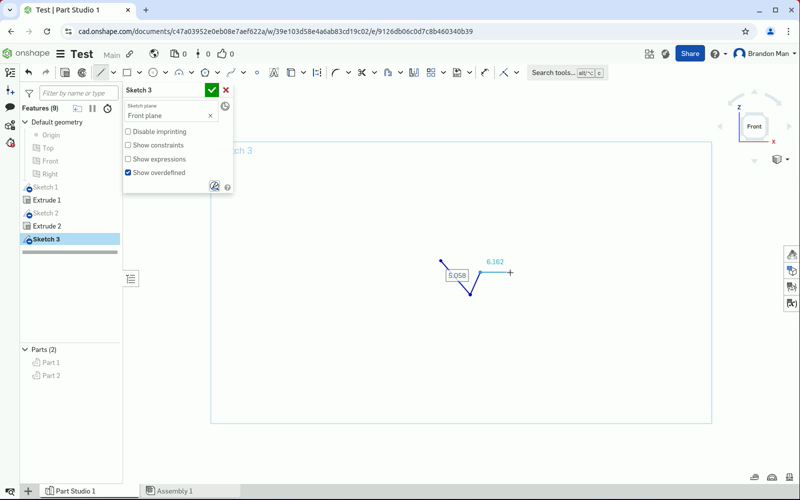
mouse_move(480, 271)
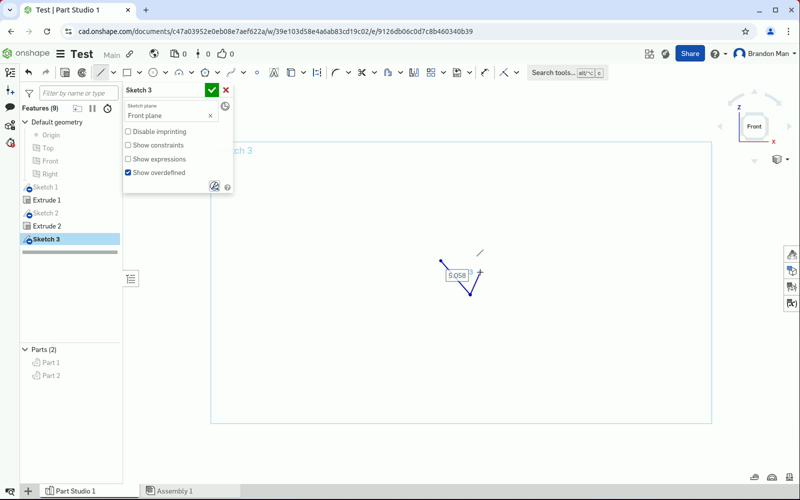
scroll(6)
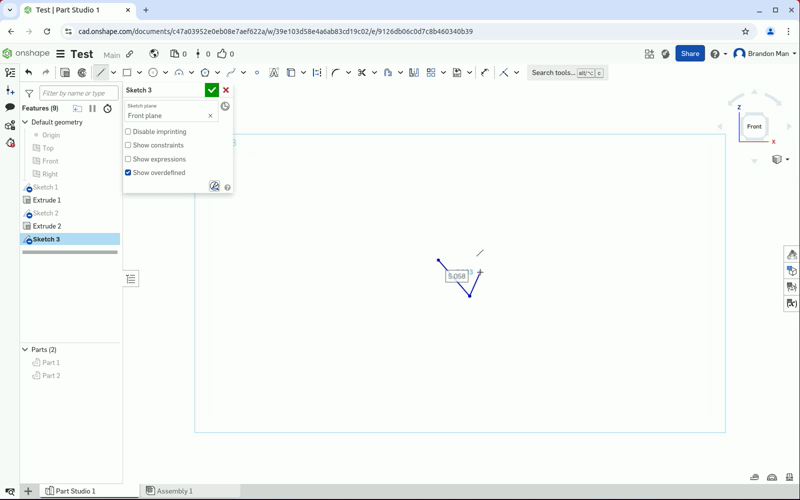
scroll(6)
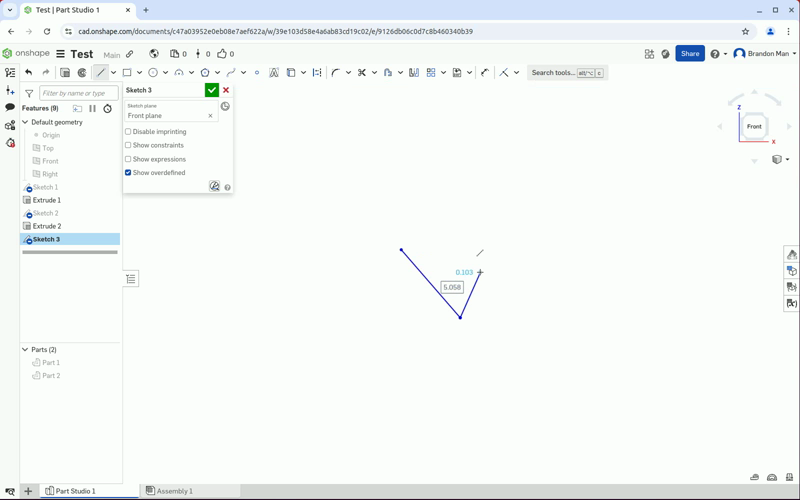
scroll(6)
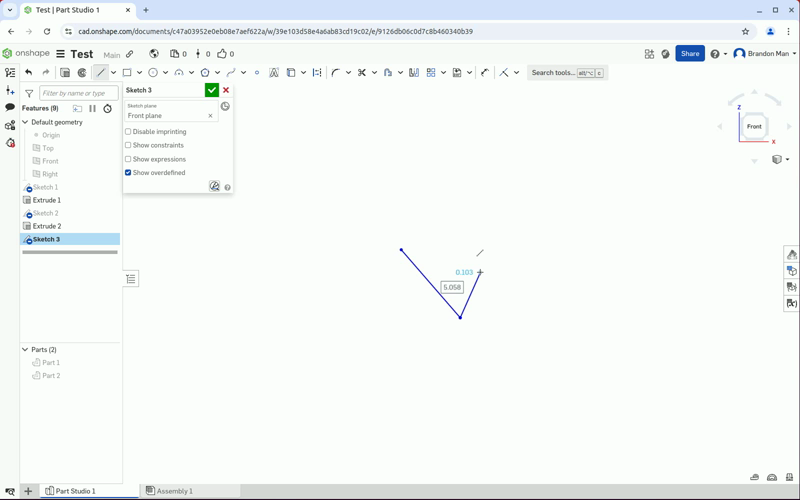
scroll(6)
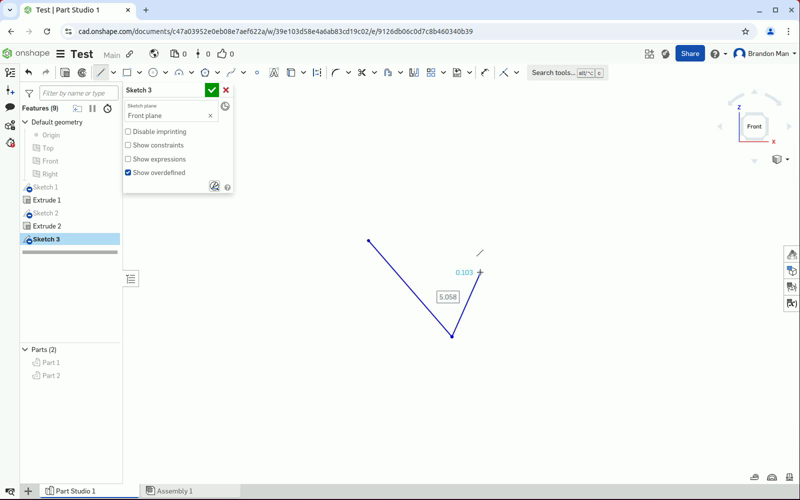
scroll(6)
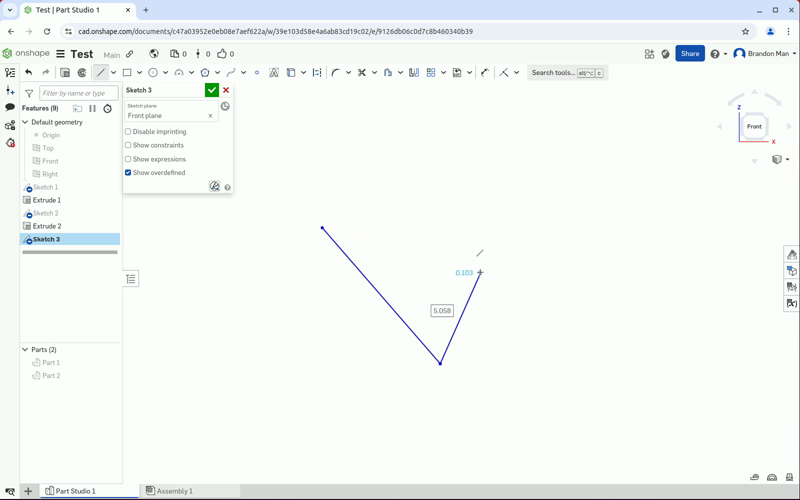
scroll(6)
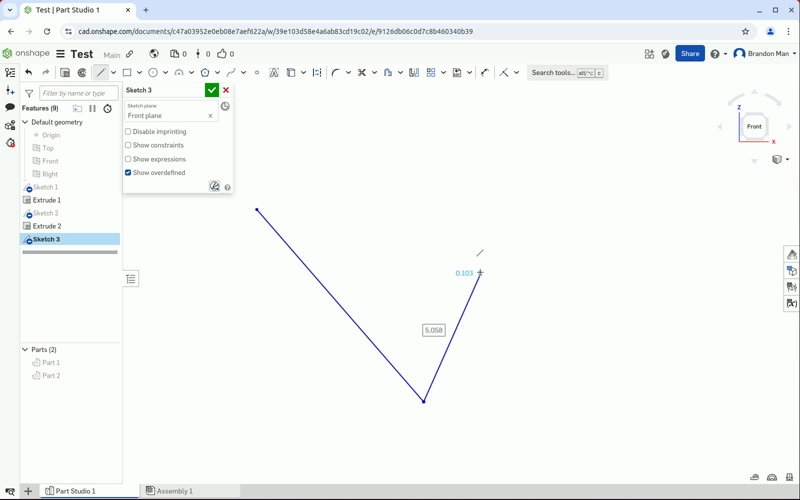
scroll(6)
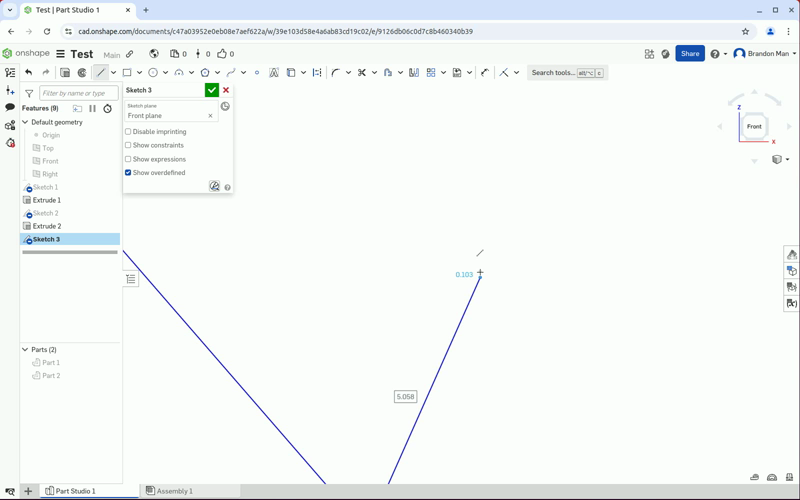
click(480, 271)
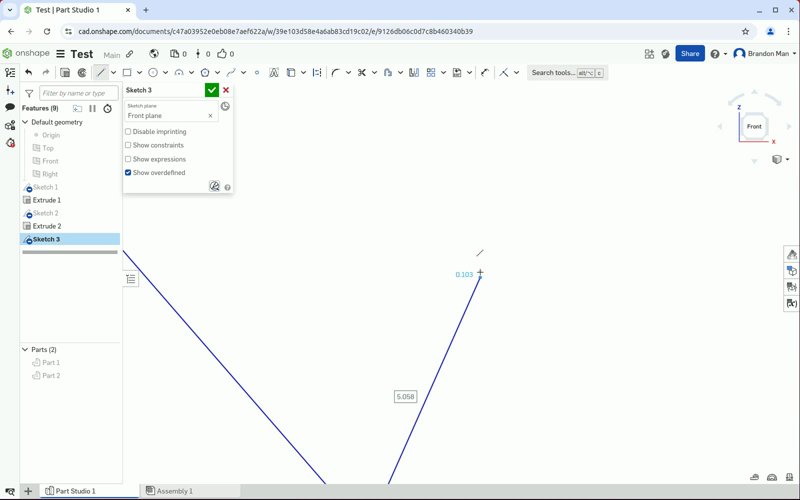
scroll(-6)
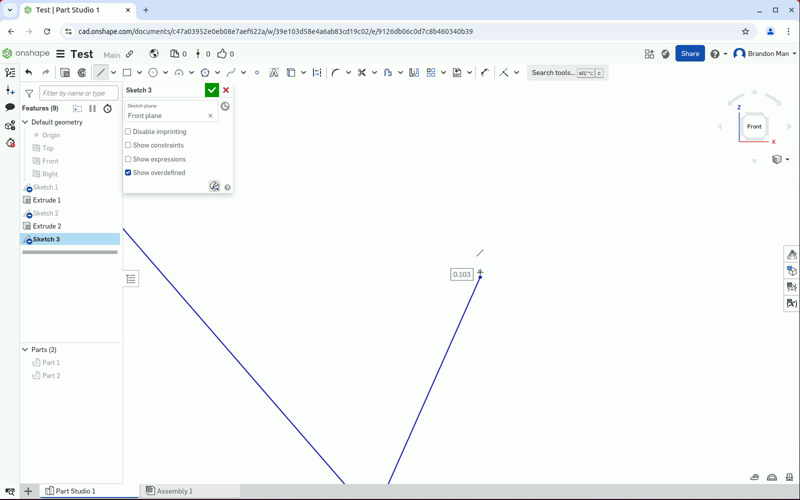
scroll(-6)
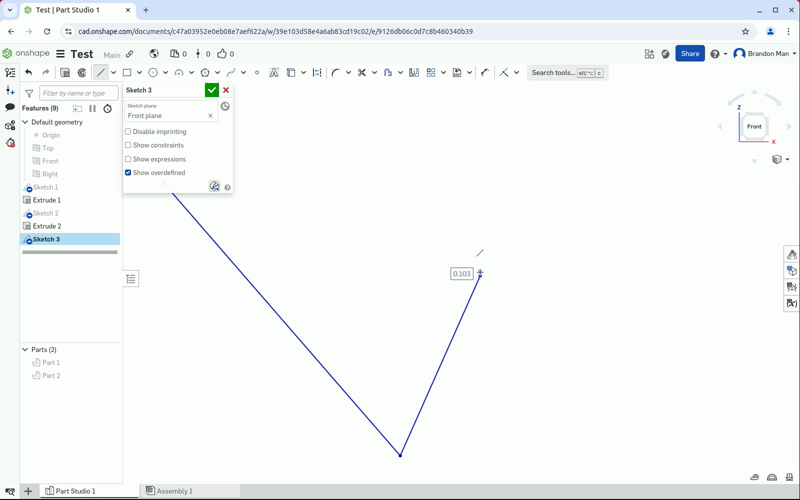
scroll(-6)
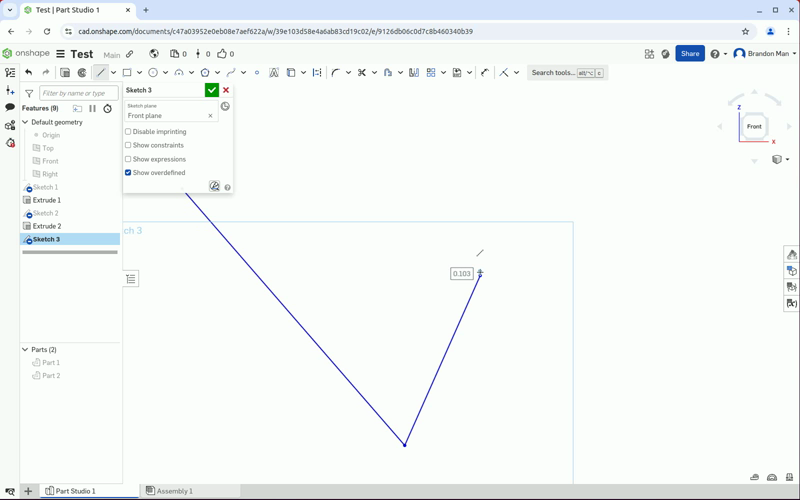
scroll(-6)
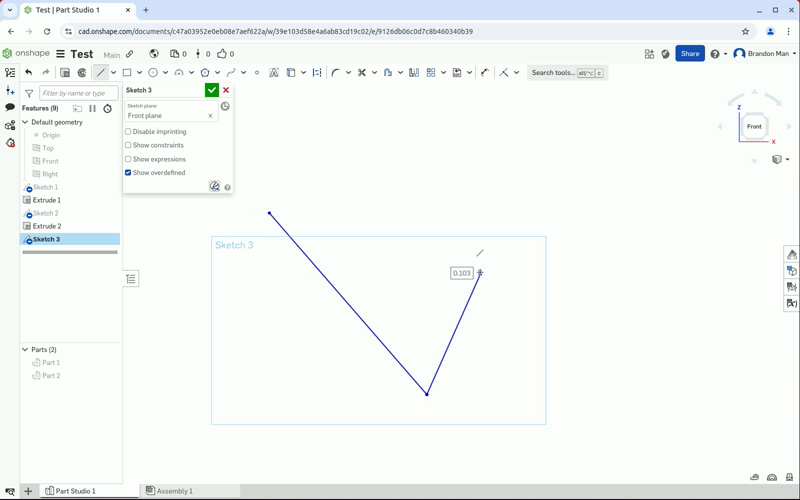
scroll(-6)
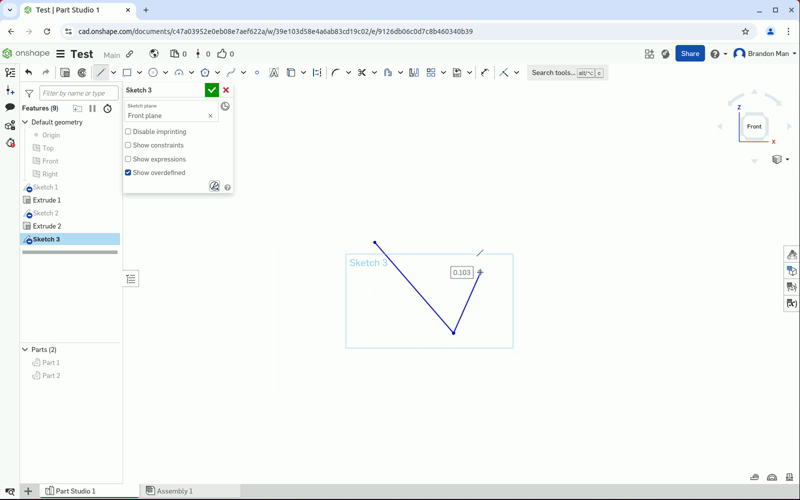
scroll(-6)
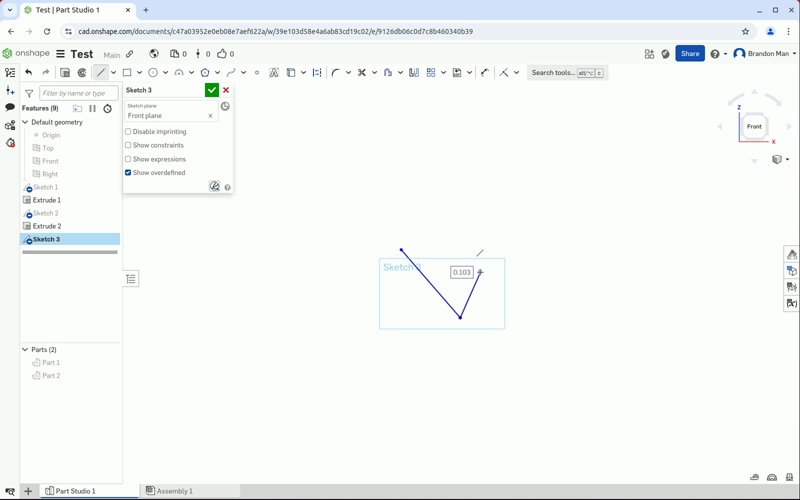
scroll(-6)
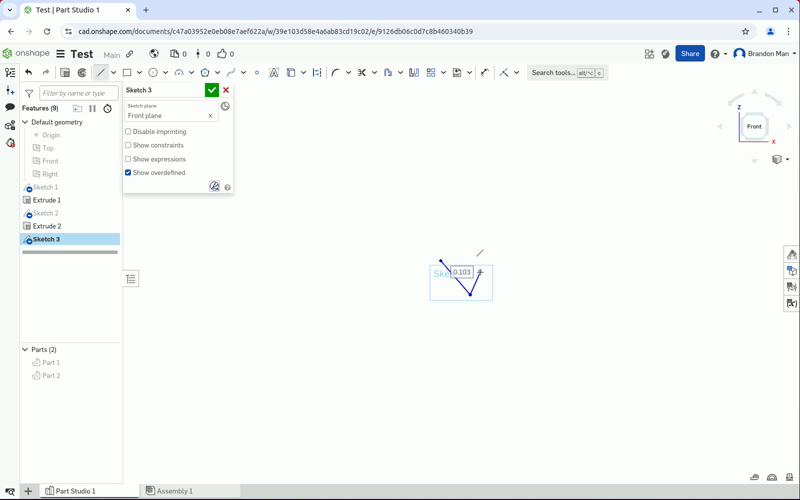
key_up(shift)
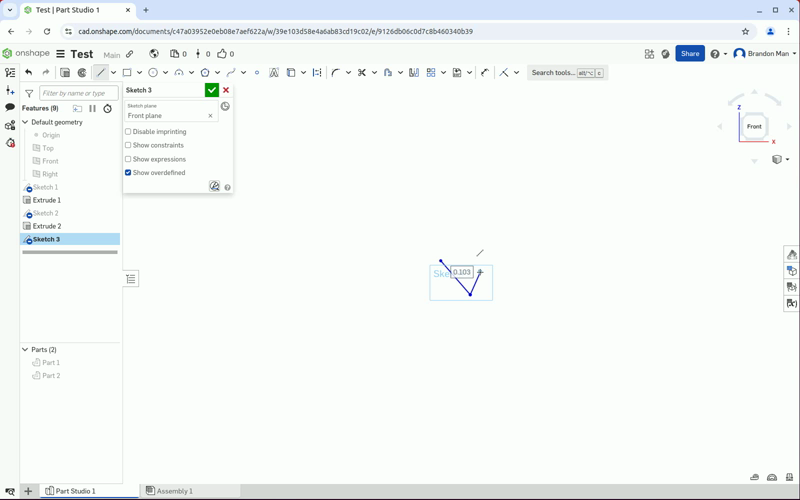
mouse_move(510, 271)
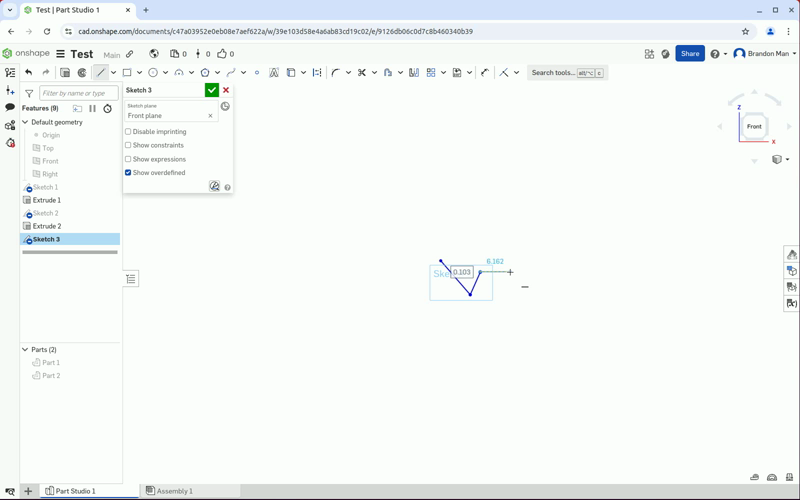
key_down(shift)
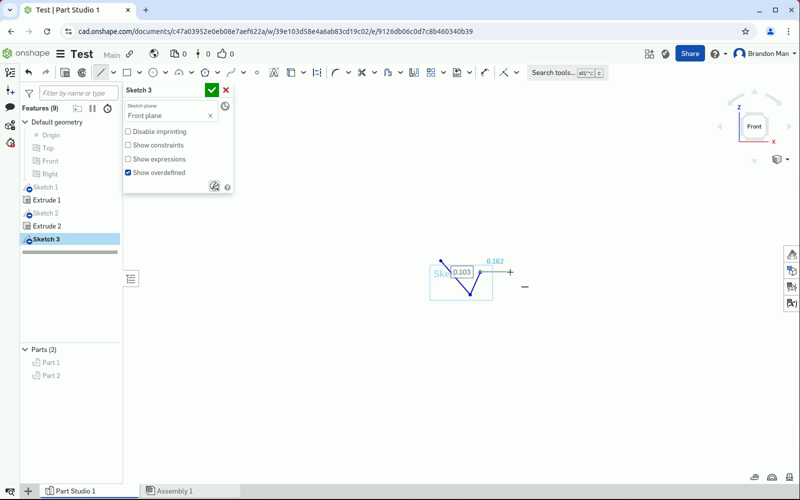
mouse_move(440, 260)
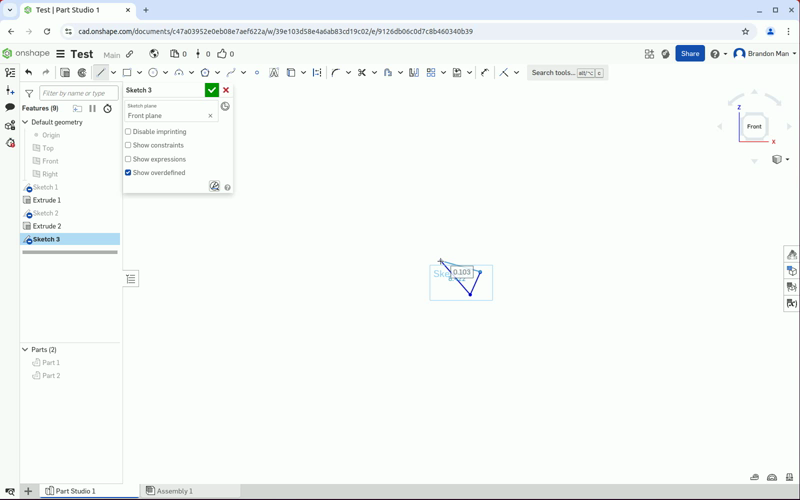
key_up(shift)
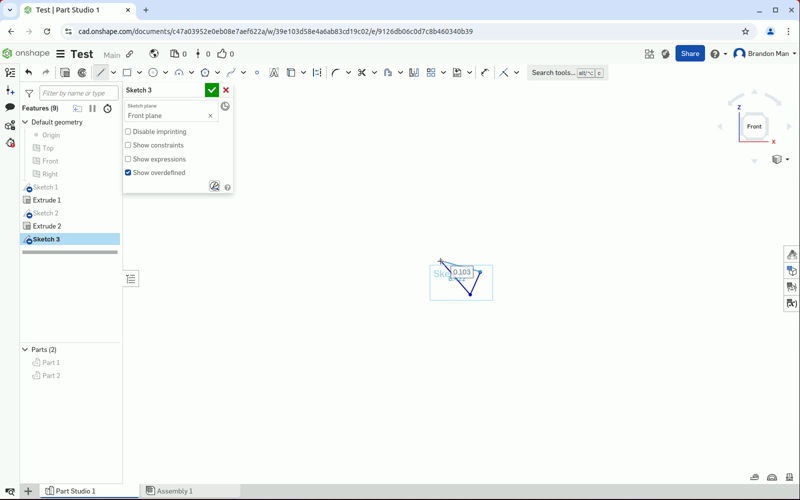
click(440, 260)
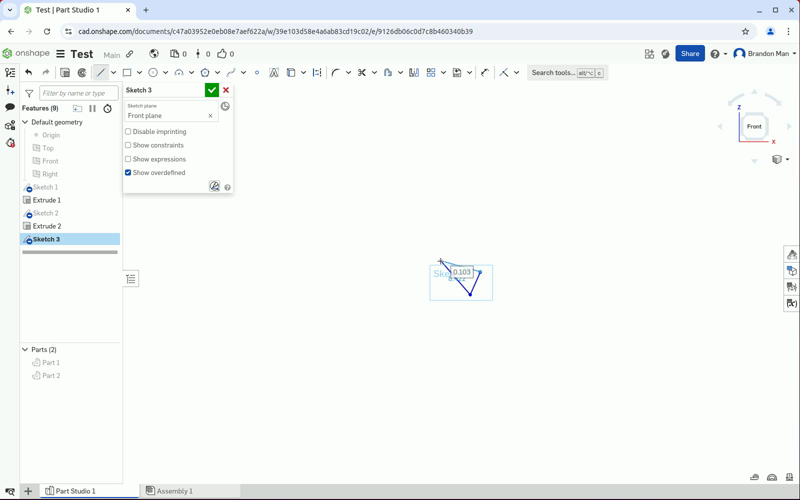
key(esc)
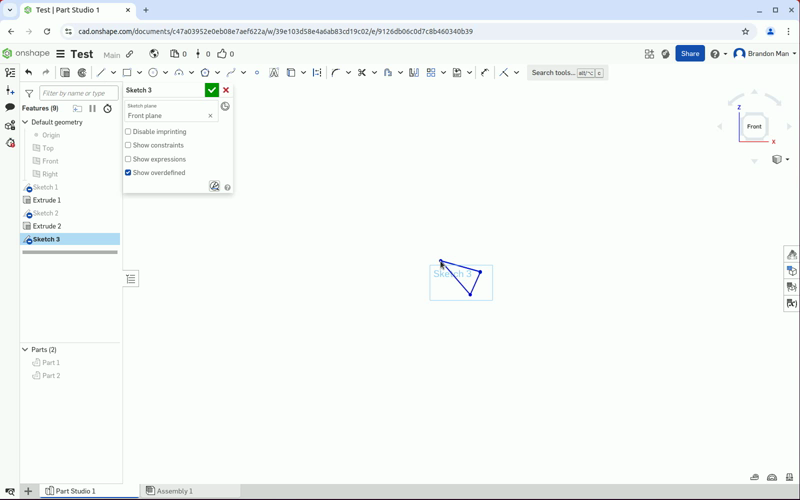
mouse_move(457, 267)
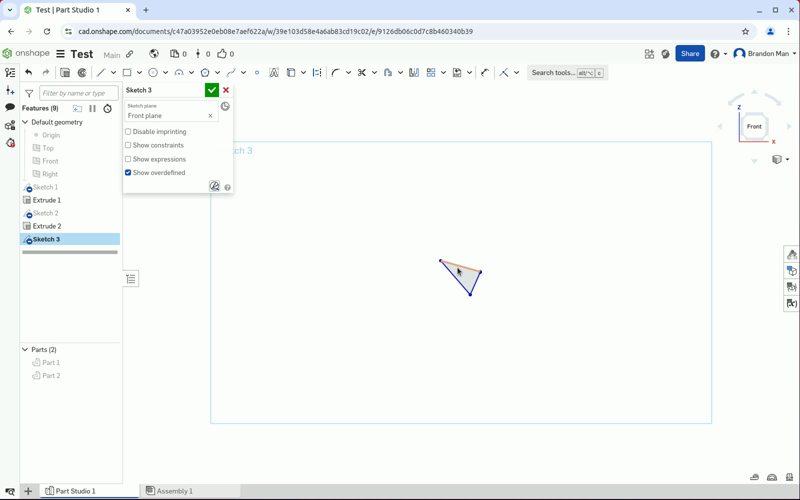
scroll(6)
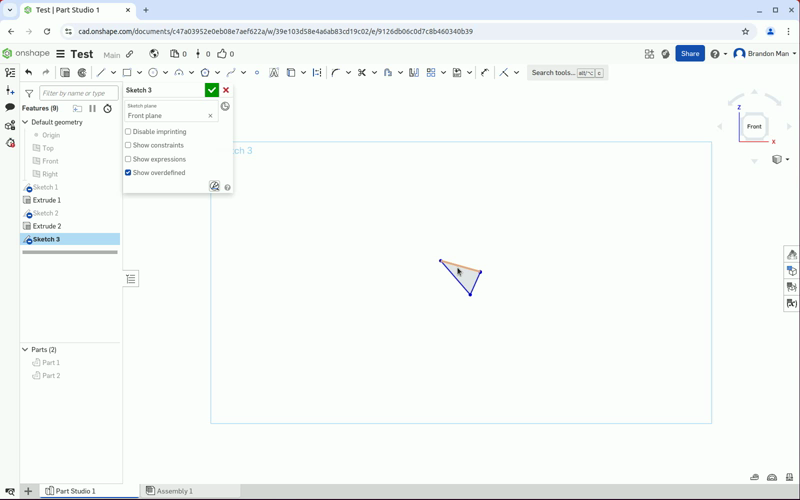
scroll(6)
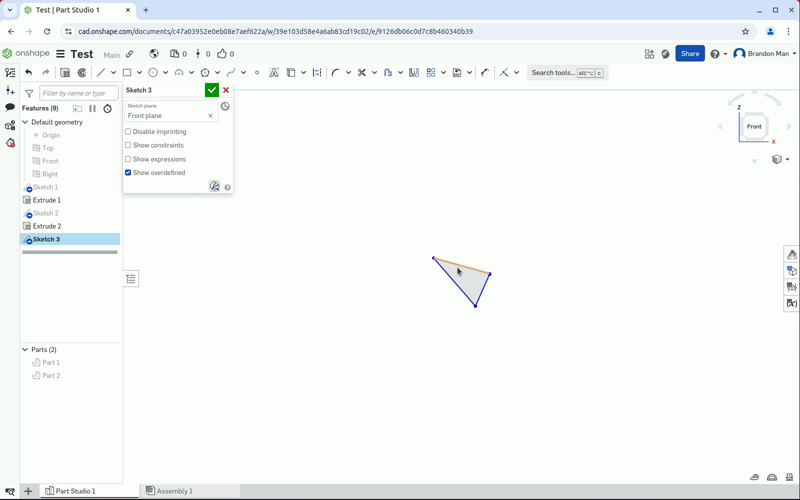
scroll(6)
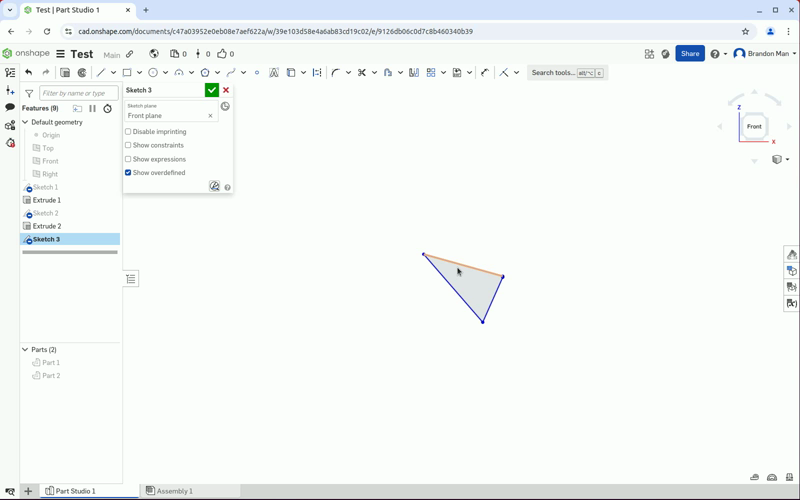
scroll(6)
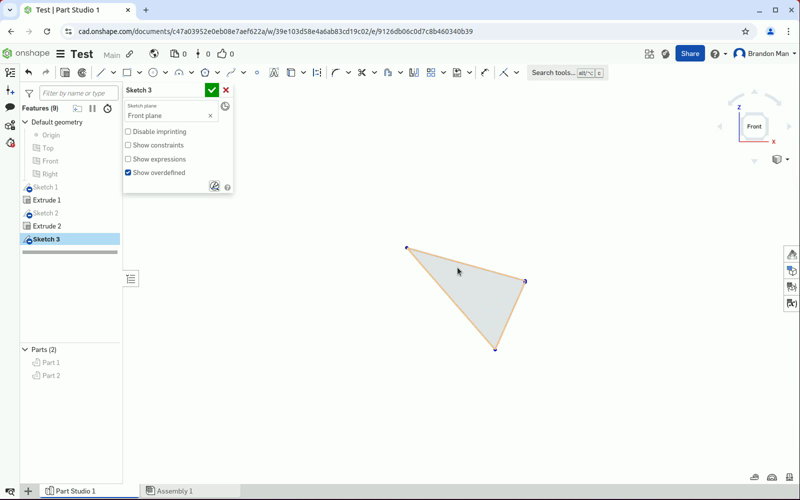
scroll(6)
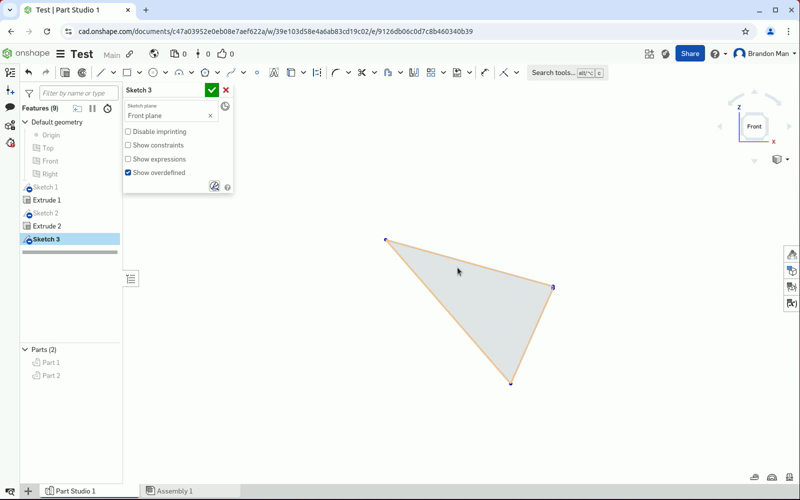
scroll(6)
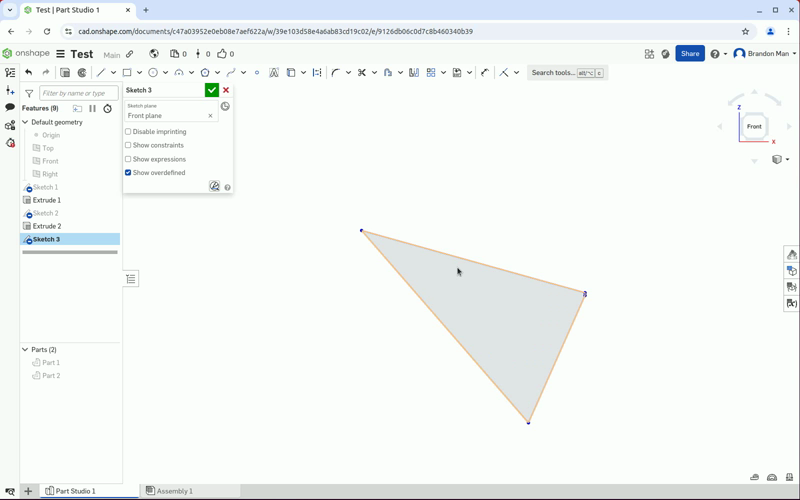
scroll(6)
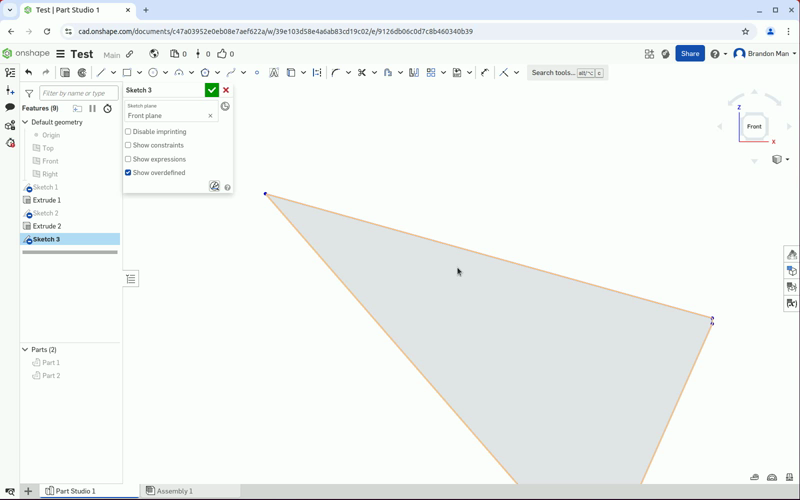
click(457, 267)
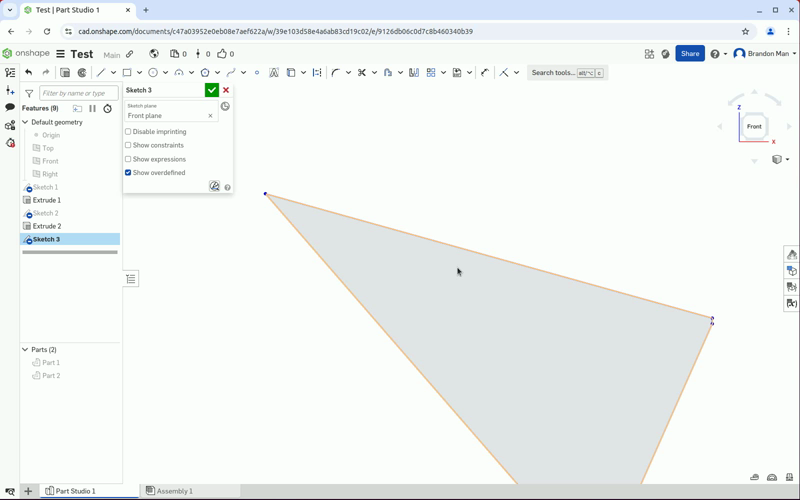
scroll(-6)
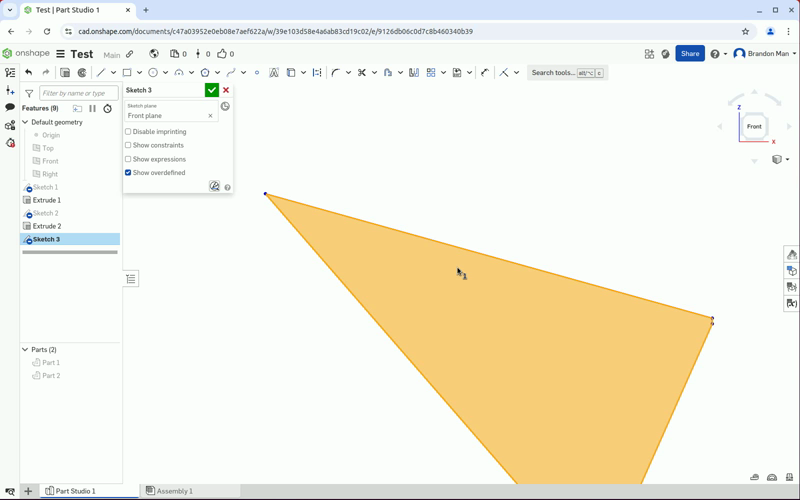
scroll(-6)
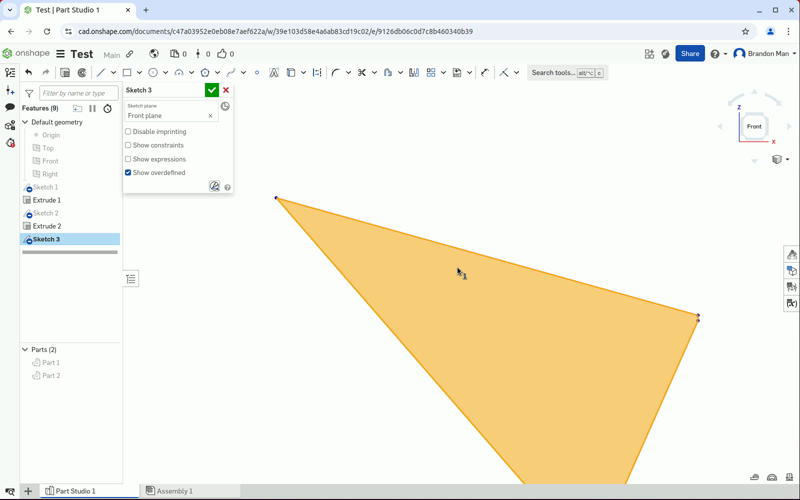
scroll(-6)
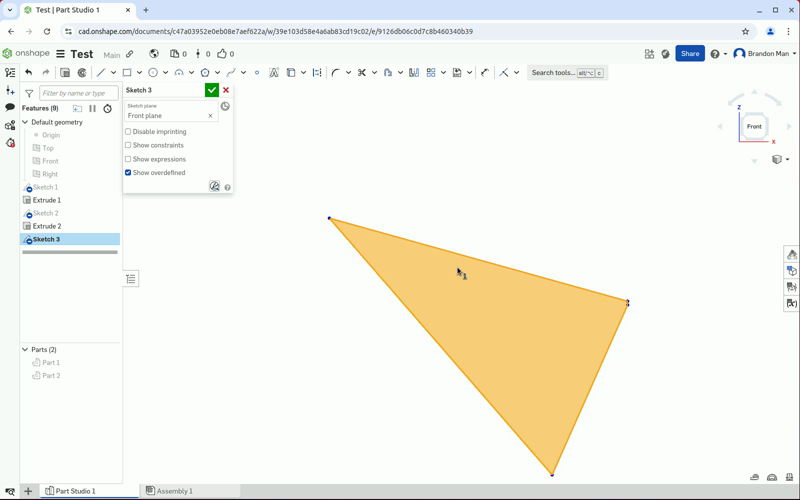
scroll(-6)
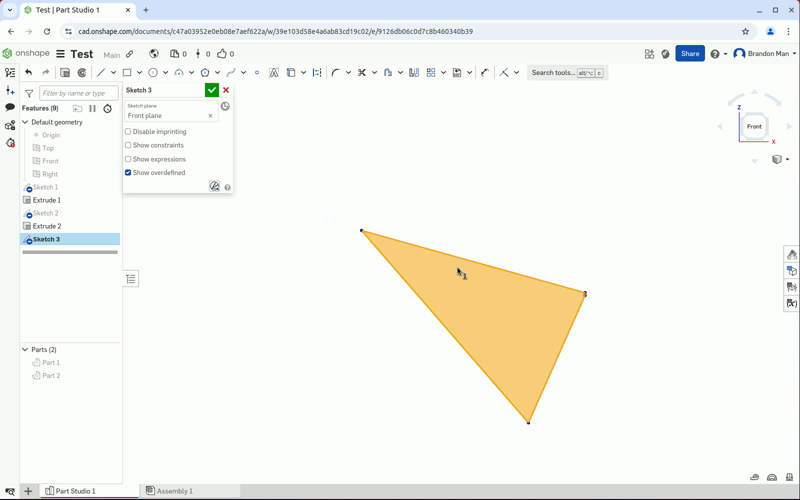
scroll(-6)
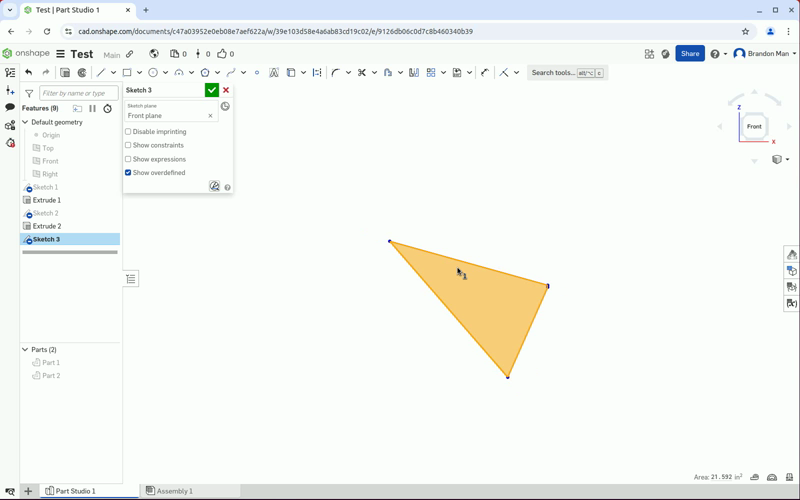
scroll(-6)
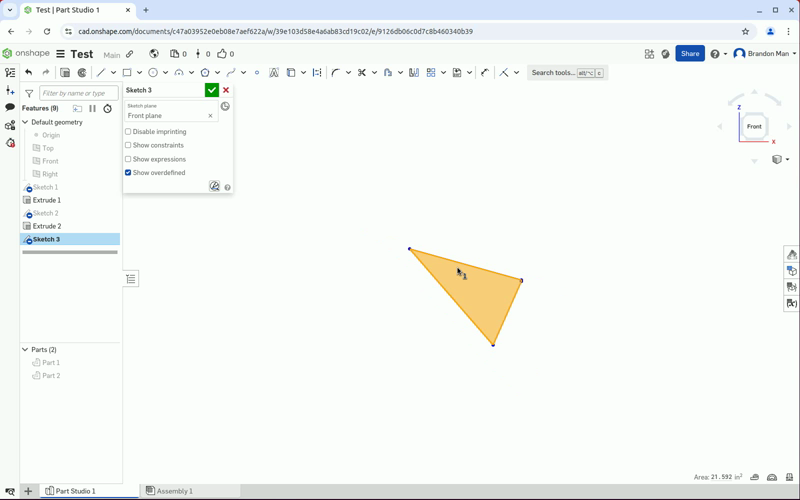
scroll(-6)
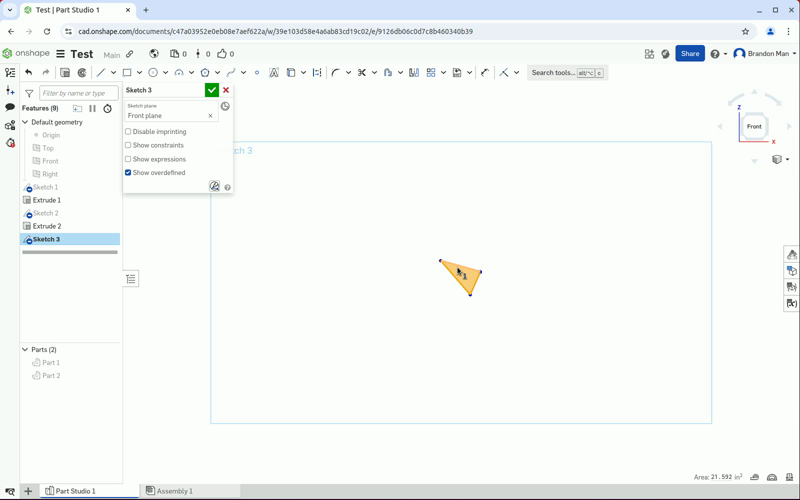
mouse_move(73, 352)
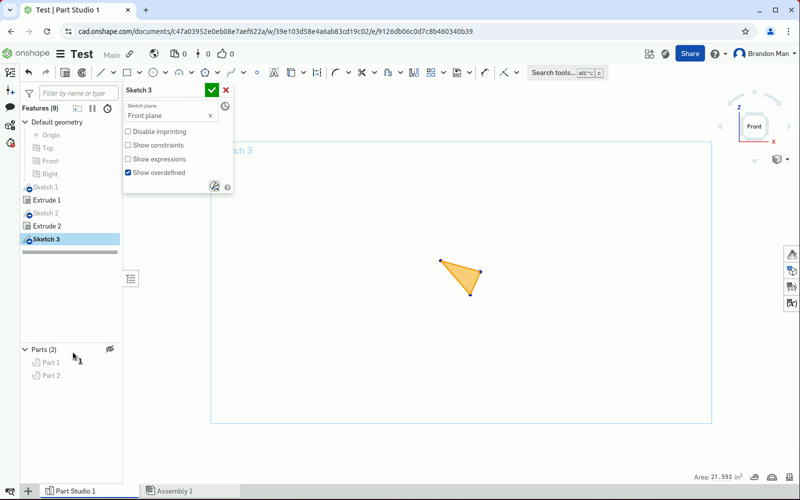
key(shift+y)
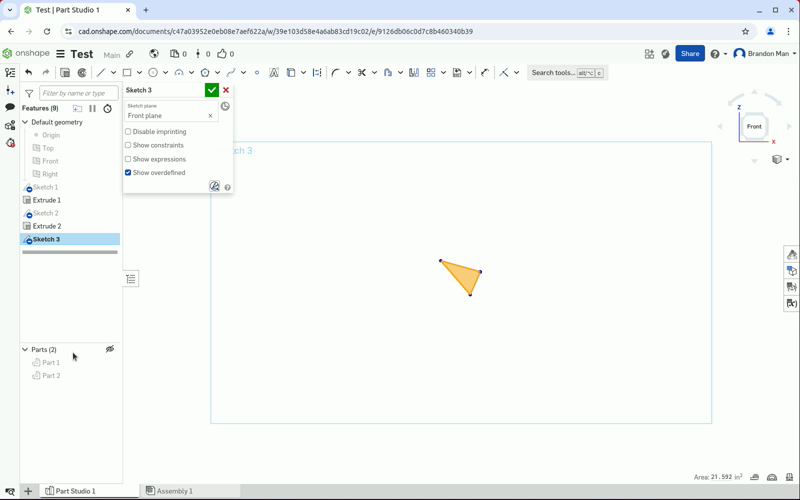
key(shift+e)
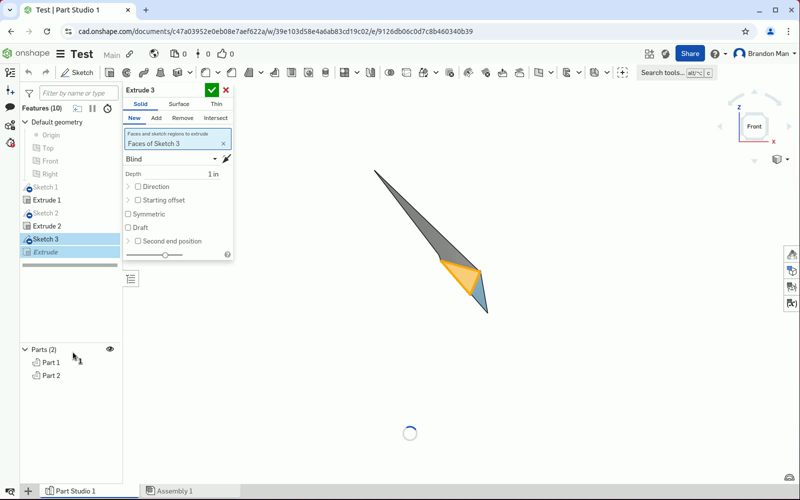
mouse_move(143, 106)
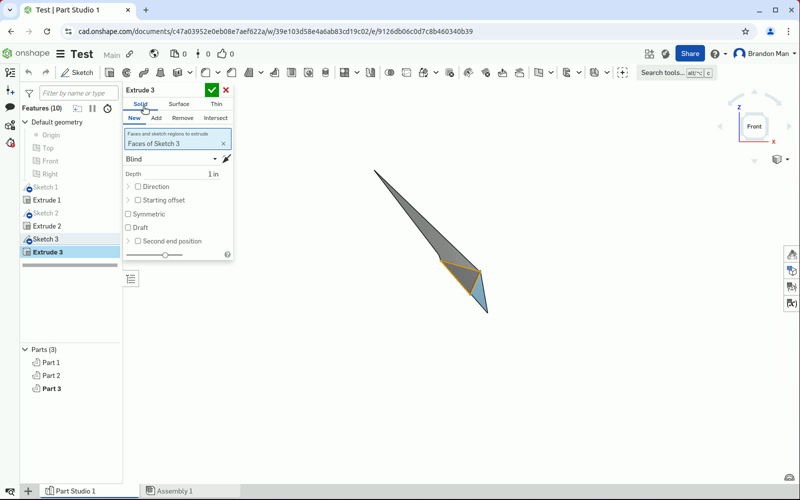
click(143, 106)
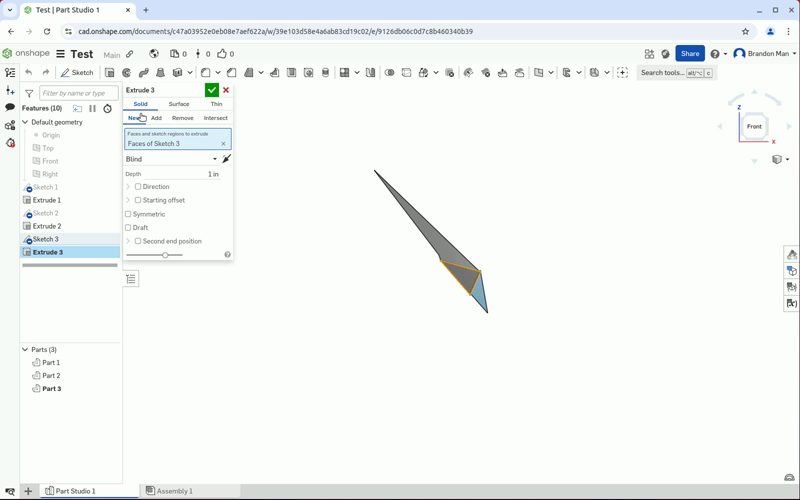
mouse_move(137, 120)
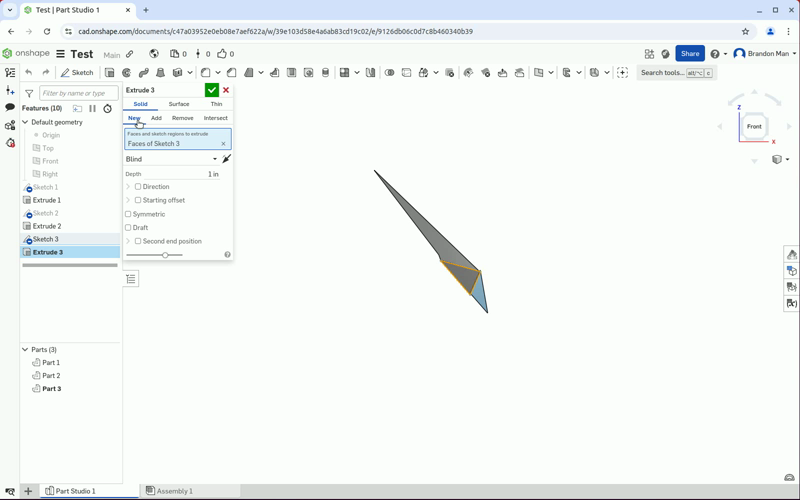
click(137, 120)
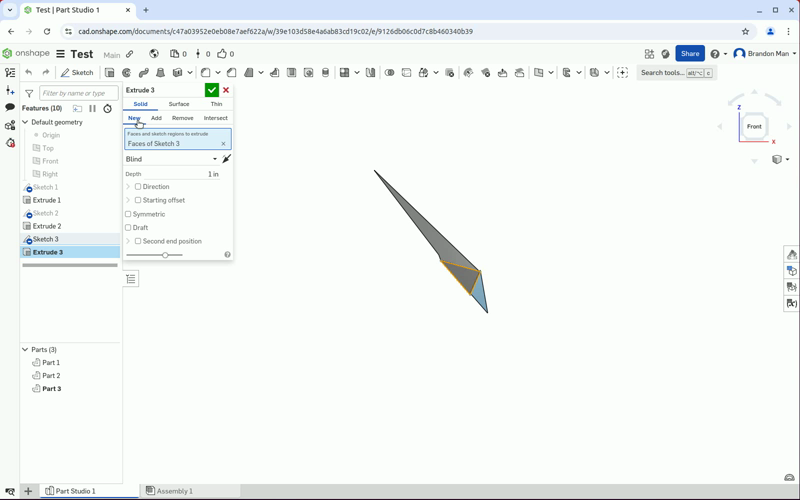
key(tab, 4)
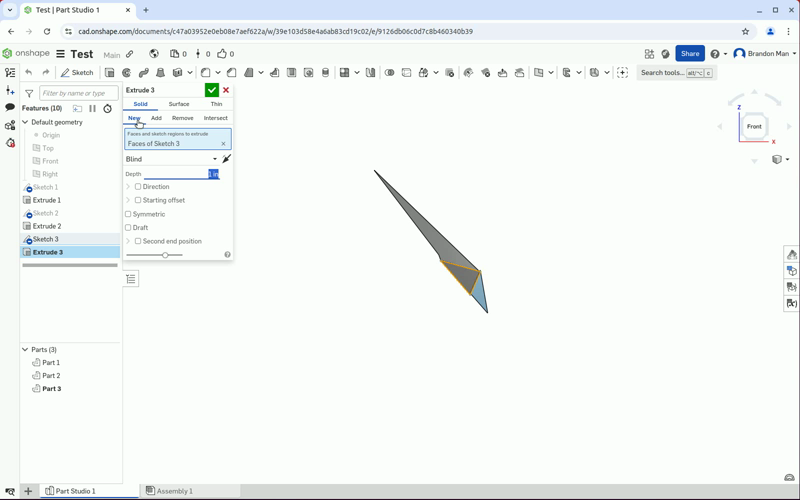
text(1.685)
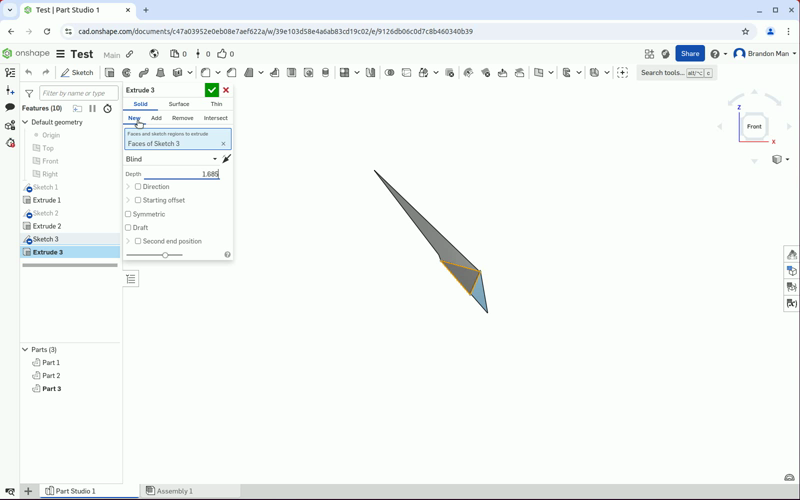
key(enter)
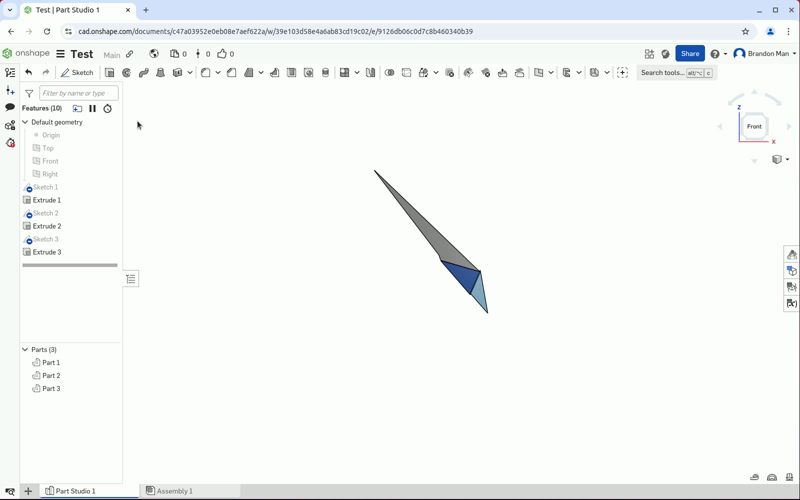
key(shift+h)
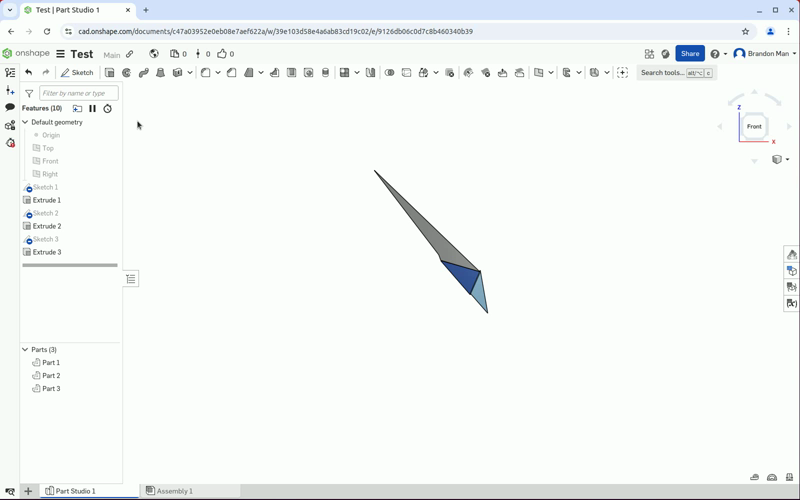
key(shift+h)
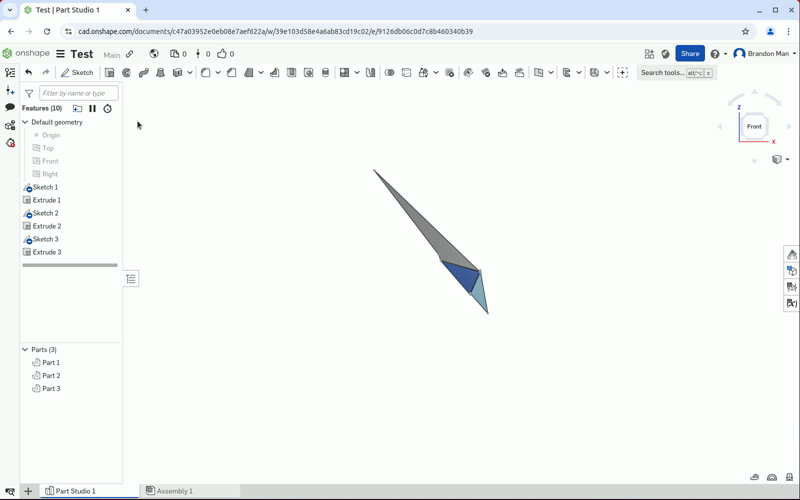
key(shift+7)
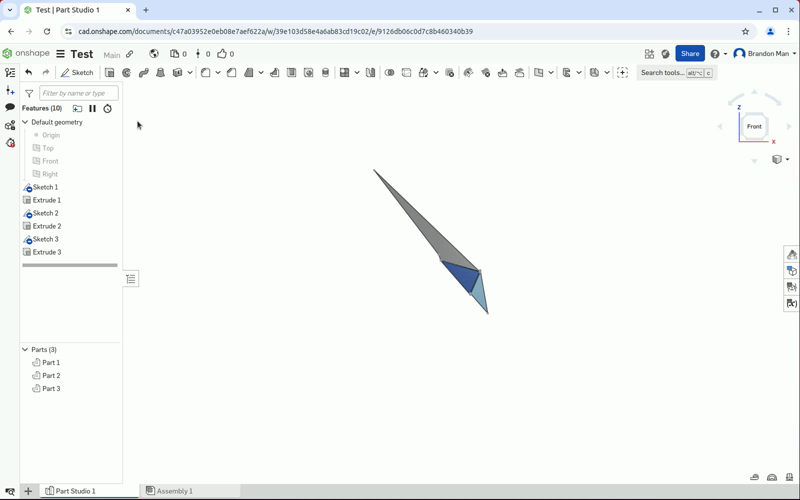
key(left, 2)
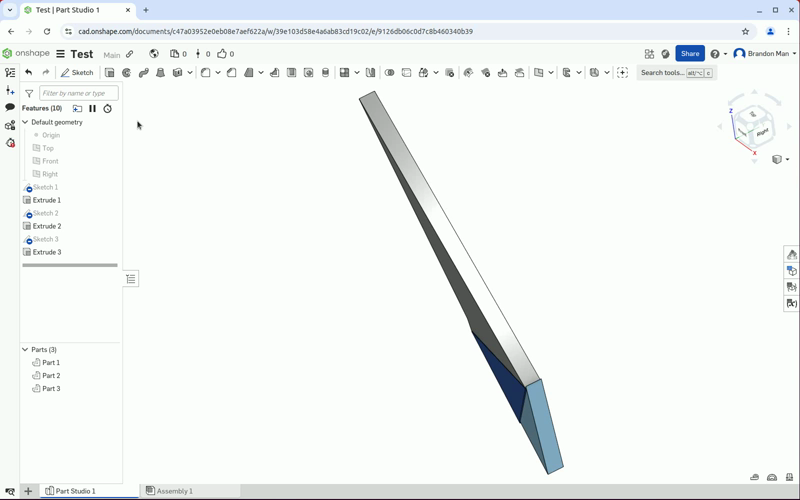
key(down, 2)
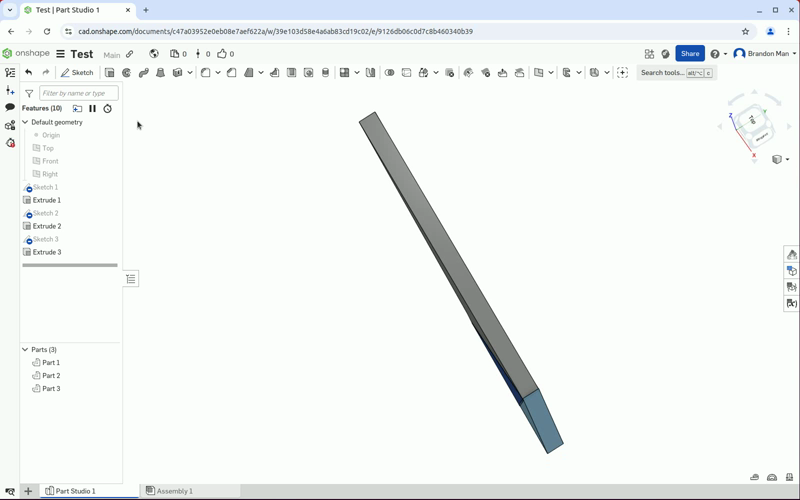
key(up, 2)
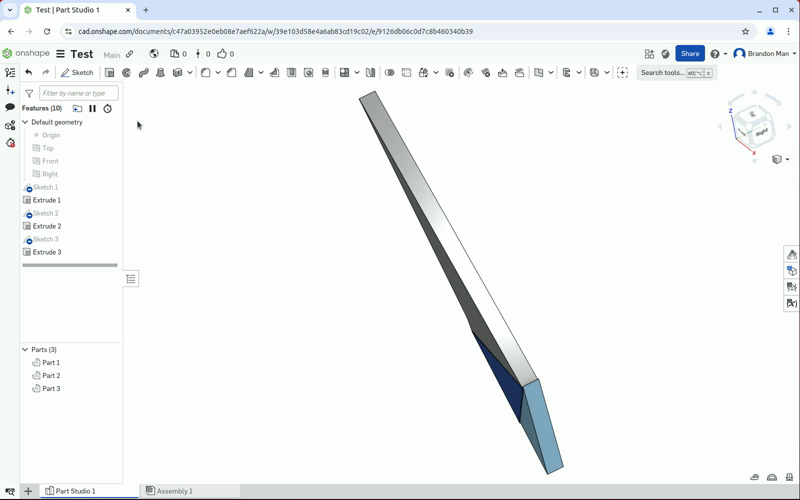
key(right, 2)
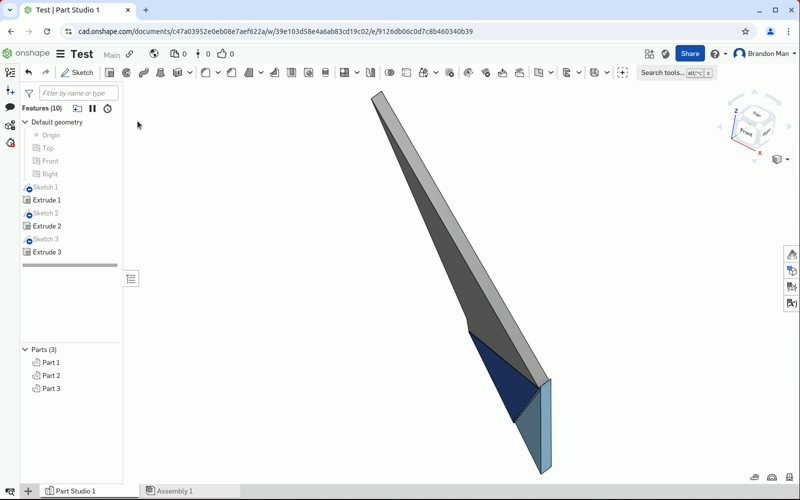
mouse_move(73, 189)
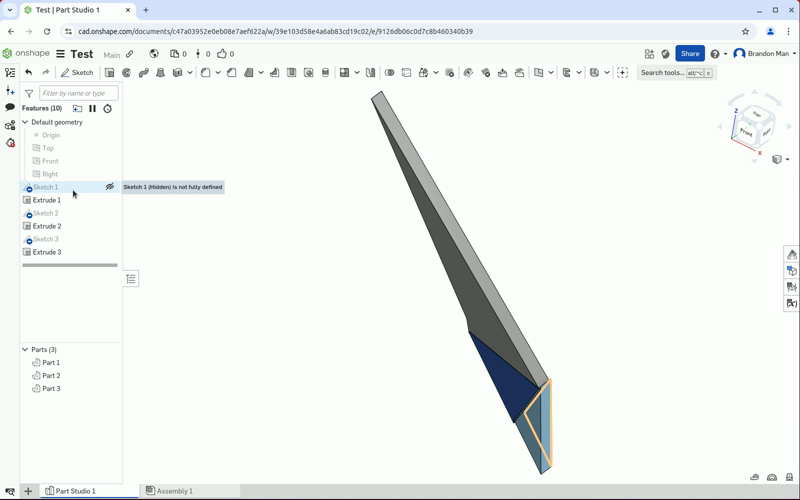
click(73, 189)